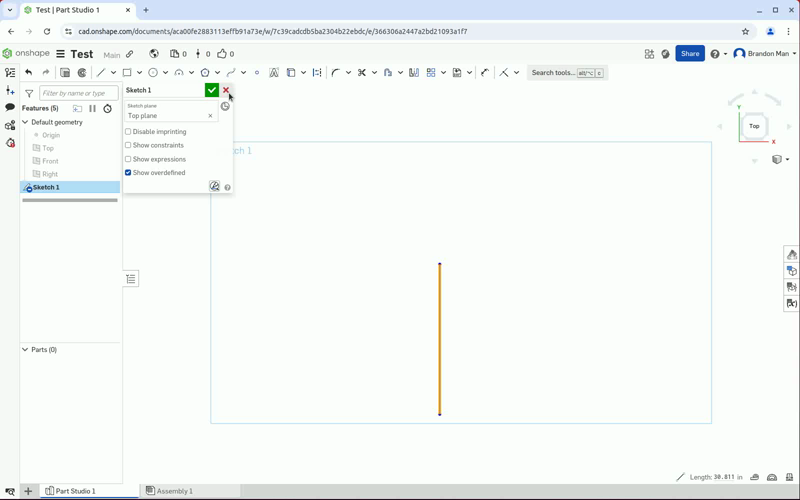
key(shift+h)
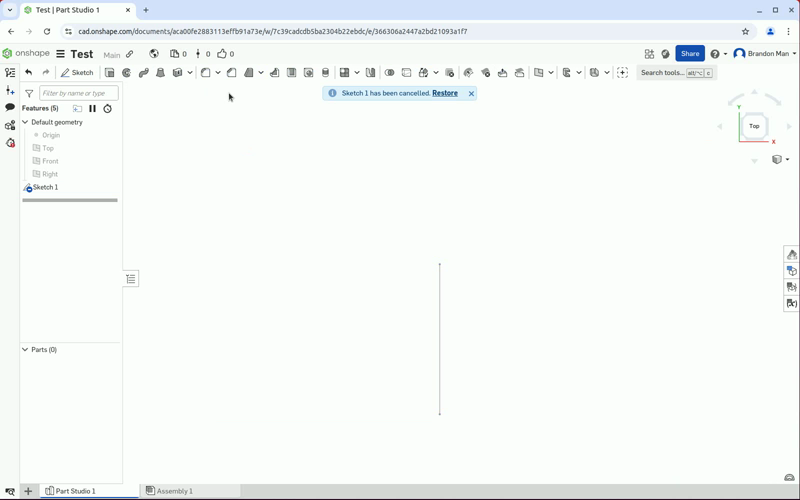
key(shift+s)
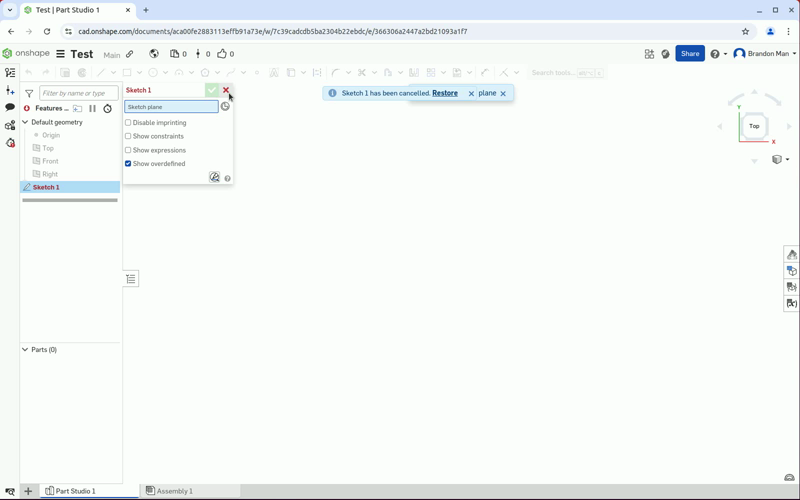
mouse_move(73, 150)
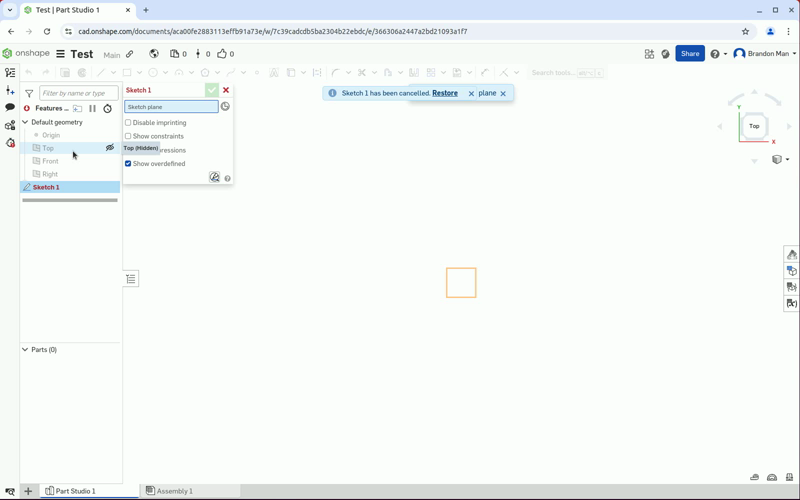
click(73, 150)
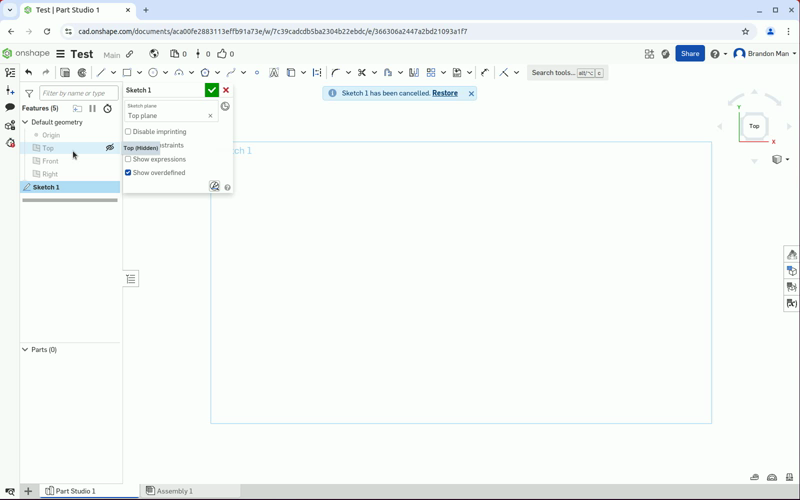
mouse_move(73, 352)
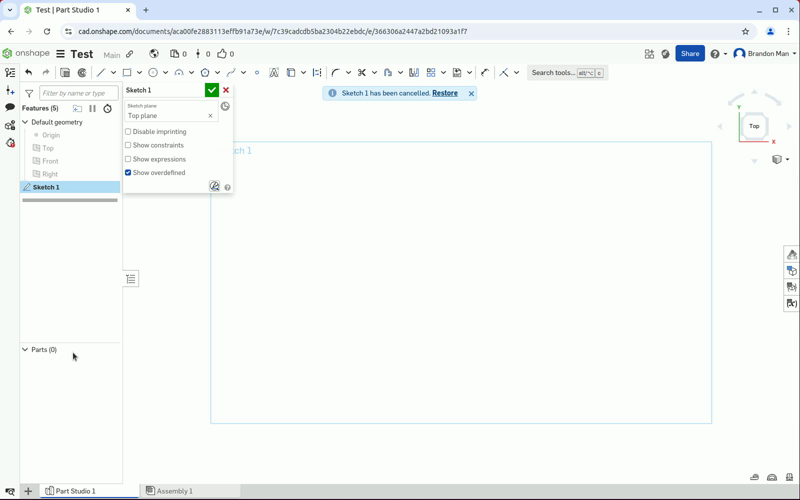
key(y)
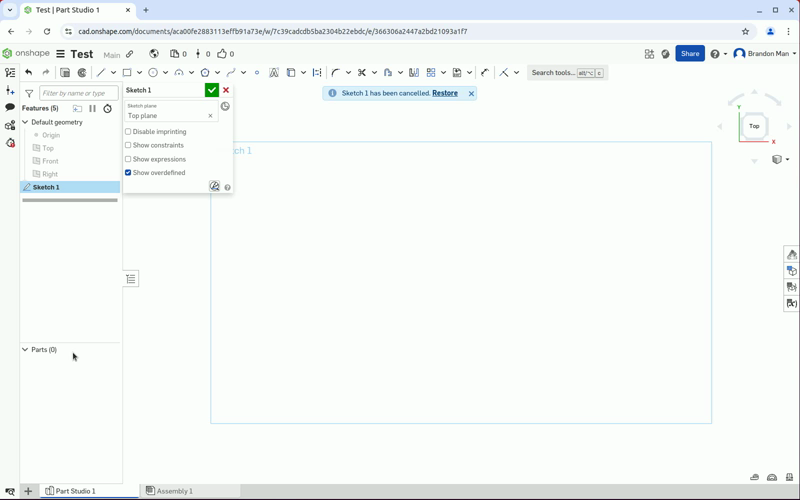
key(l)
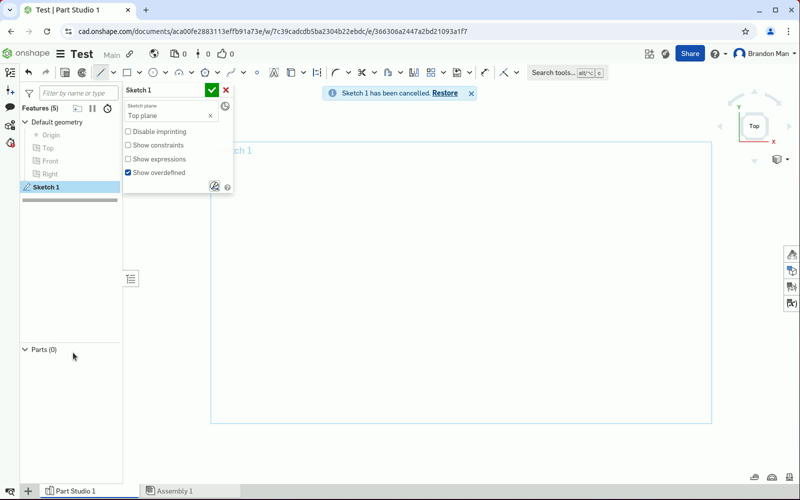
key_down(shift)
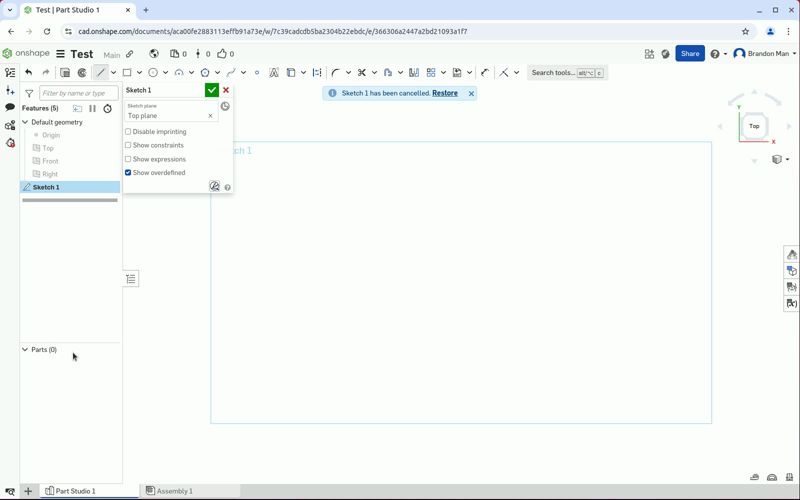
mouse_move(355, 299)
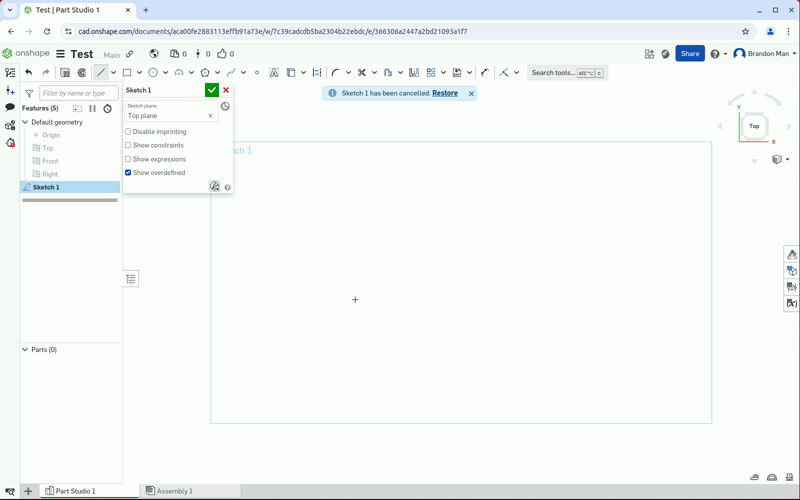
click(355, 299)
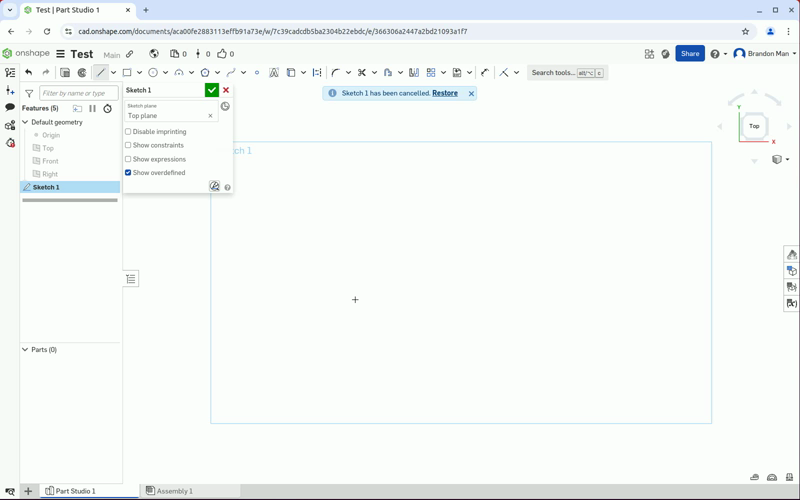
key_up(shift)
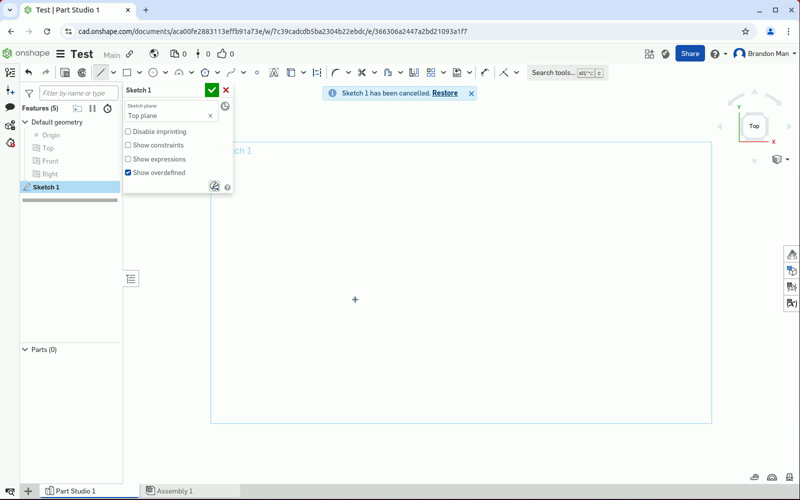
key_down(shift)
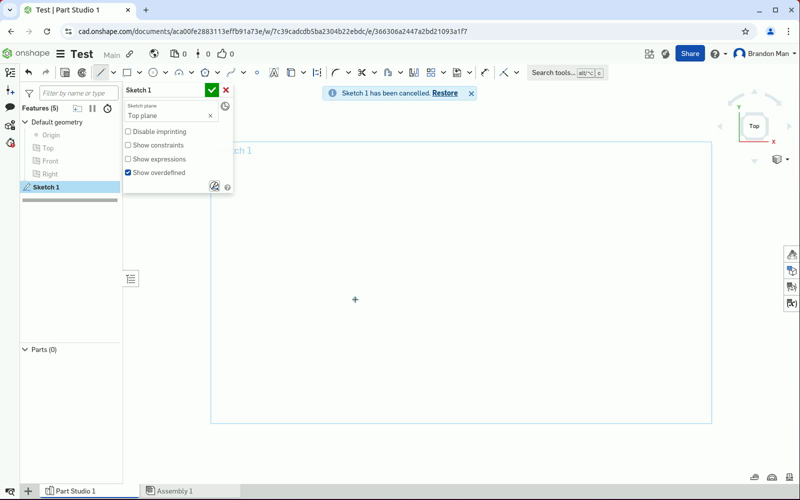
mouse_move(402, 341)
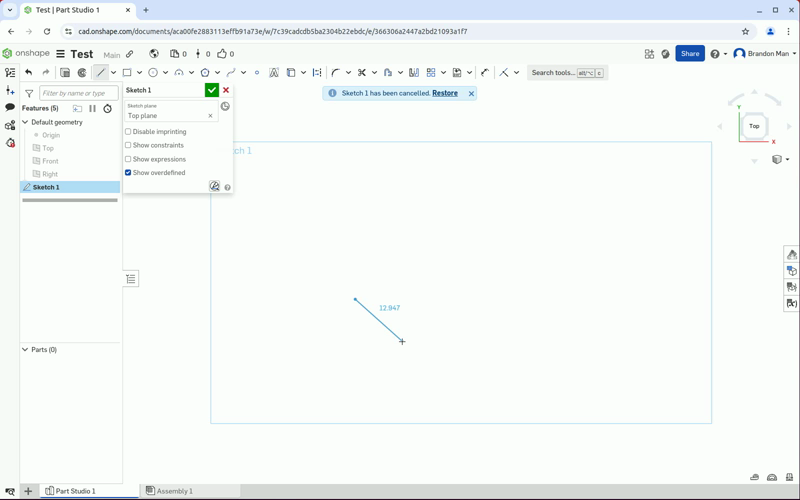
click(402, 341)
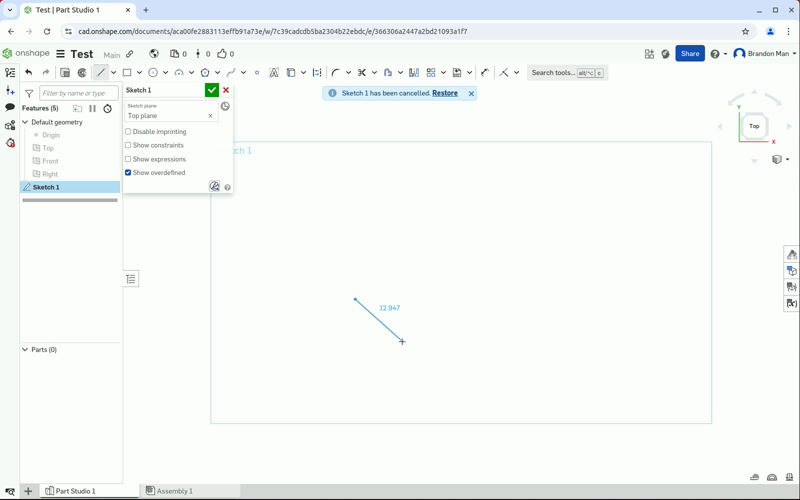
key_up(shift)
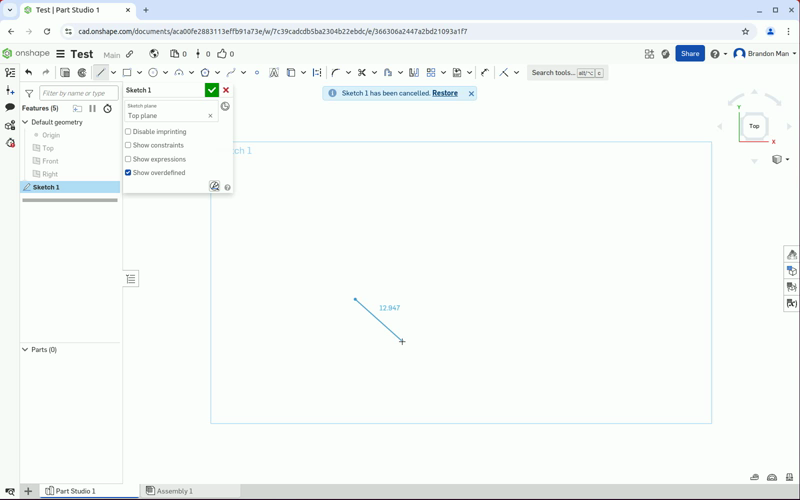
key_down(shift)
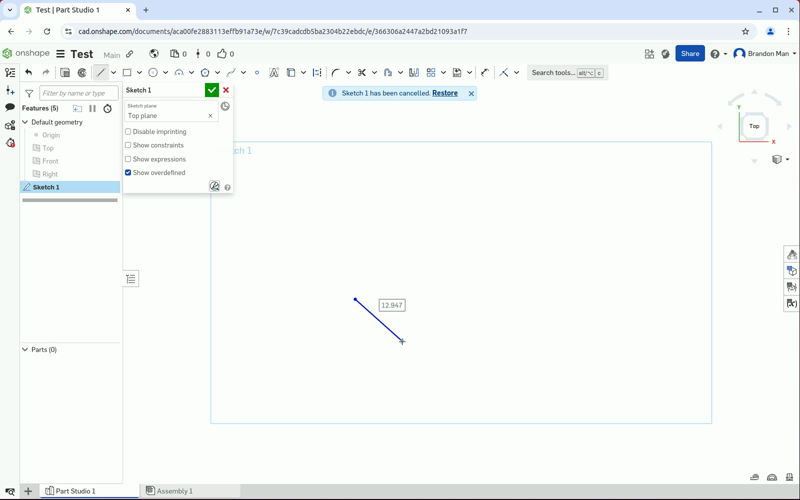
mouse_move(402, 223)
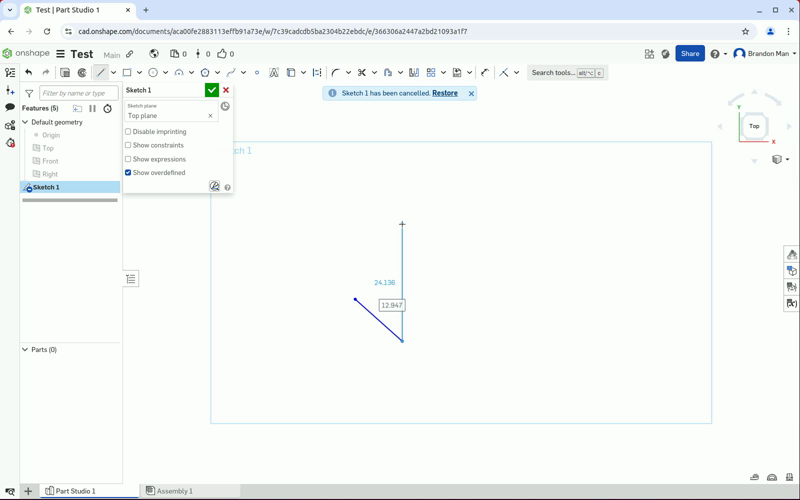
click(402, 223)
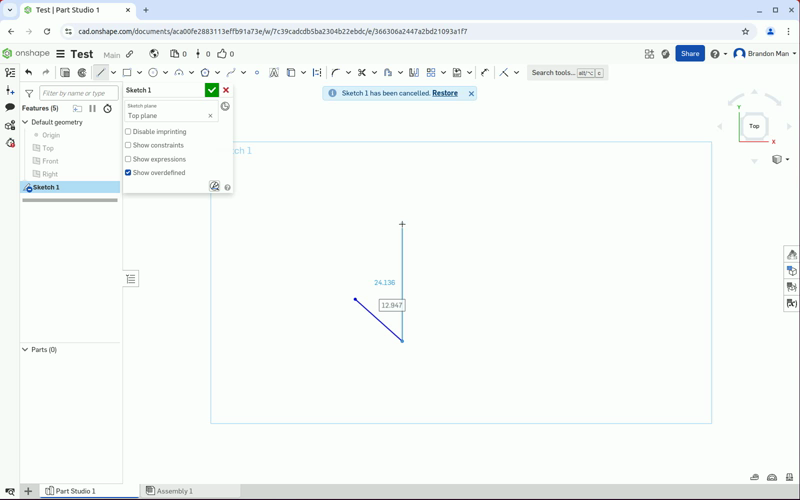
key_up(shift)
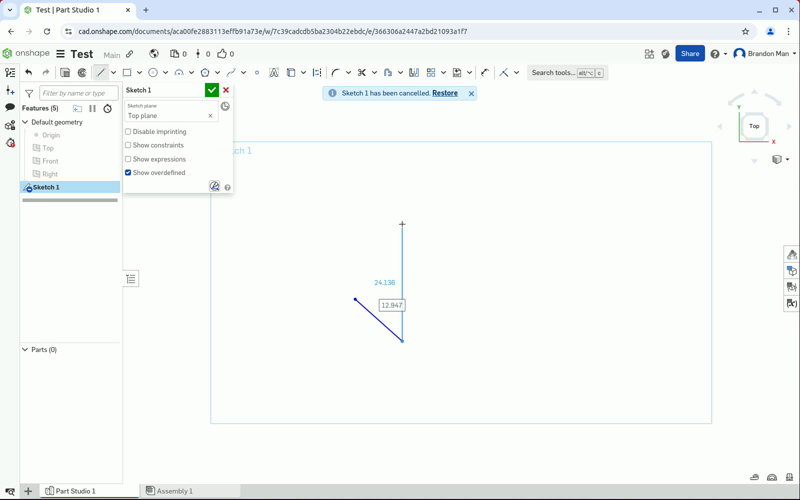
key_down(shift)
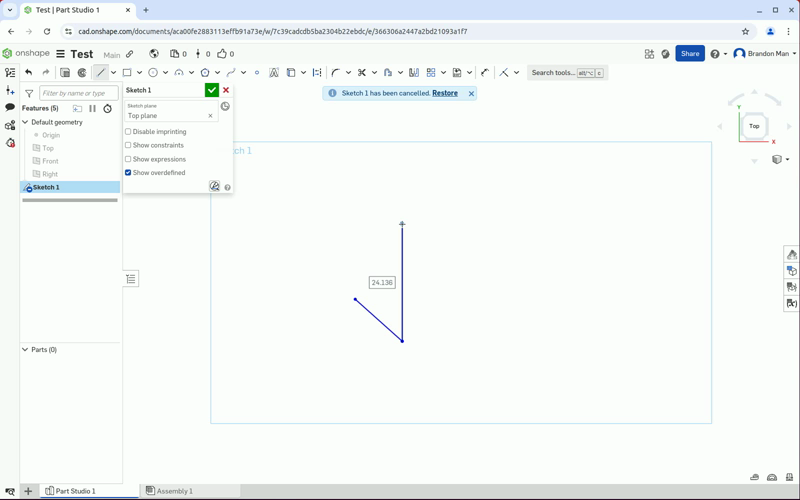
mouse_move(355, 265)
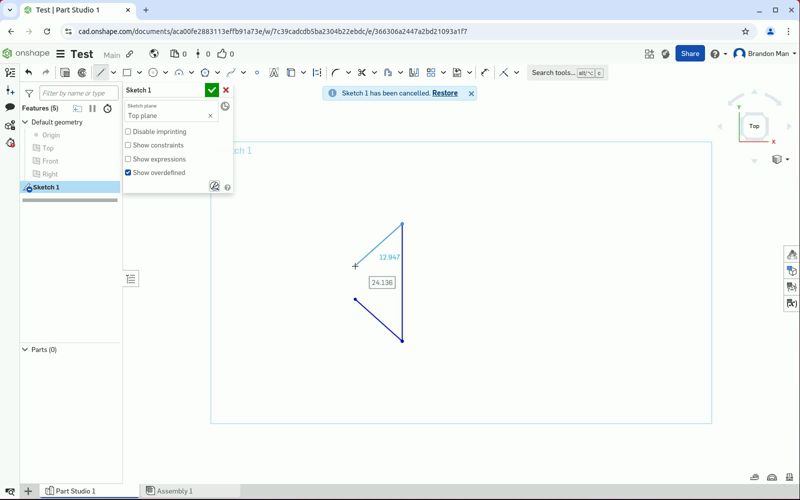
click(355, 265)
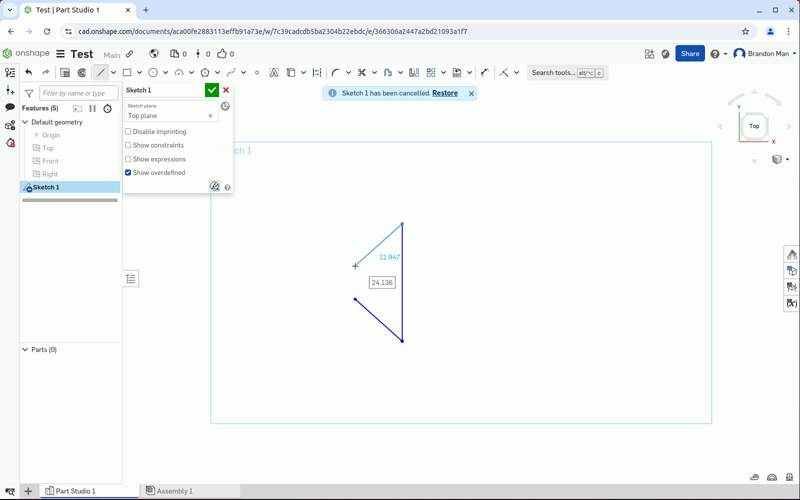
key_up(shift)
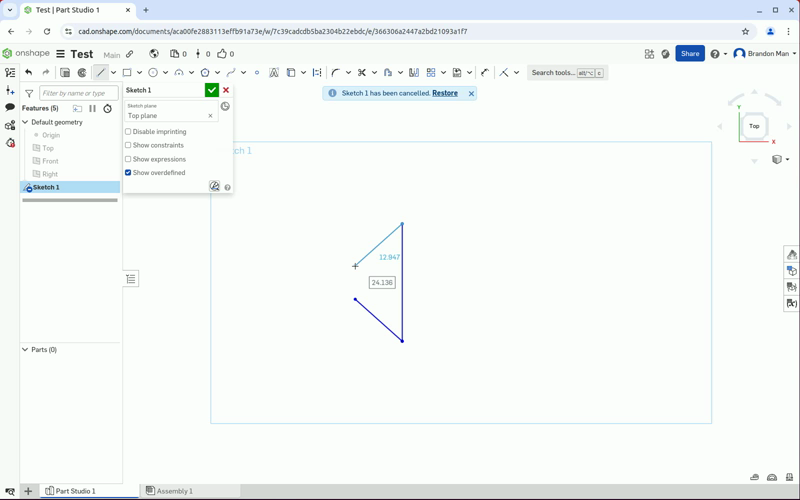
key(esc)
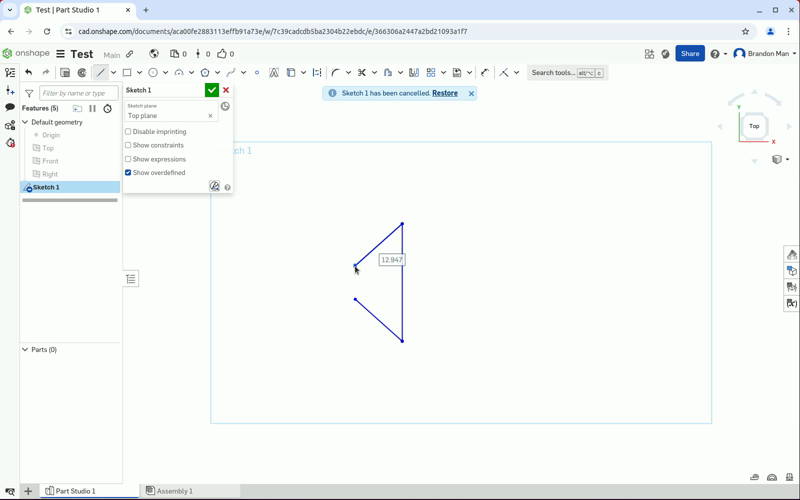
key(a)
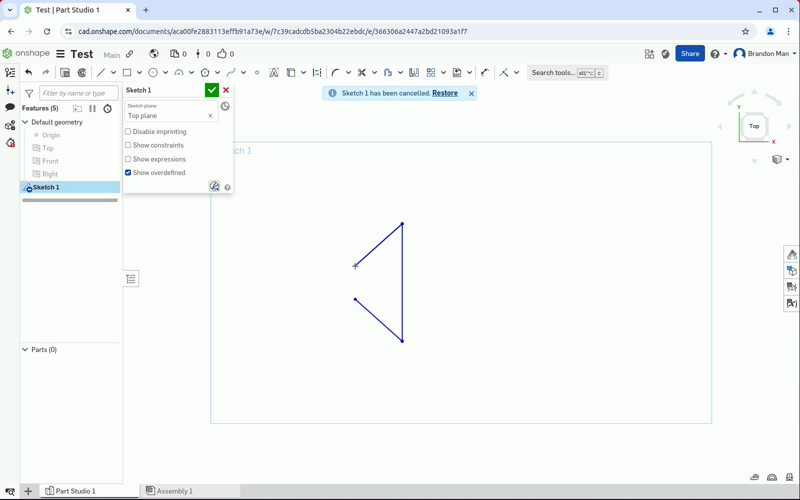
mouse_move(355, 265)
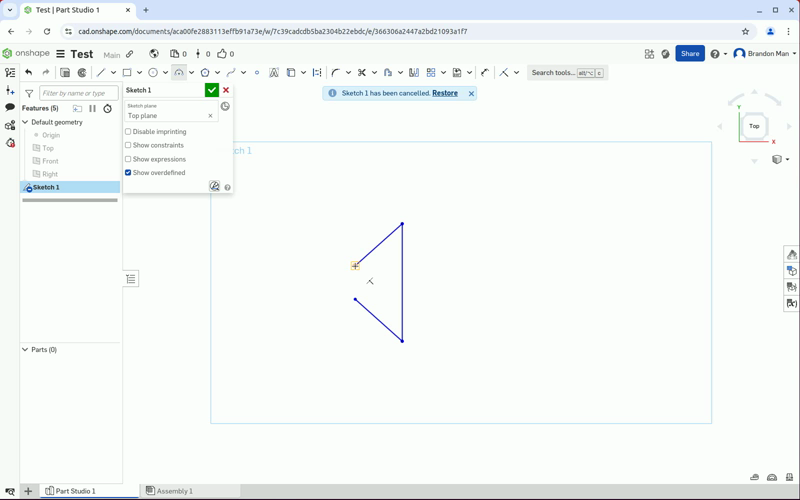
click(355, 265)
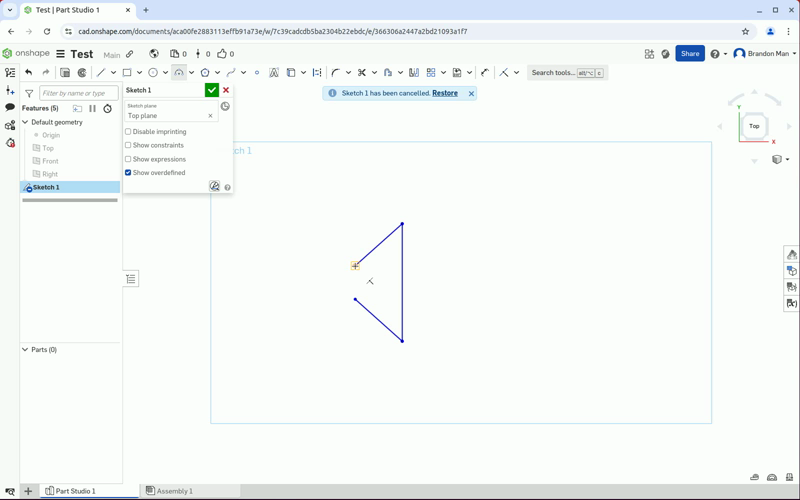
mouse_move(355, 299)
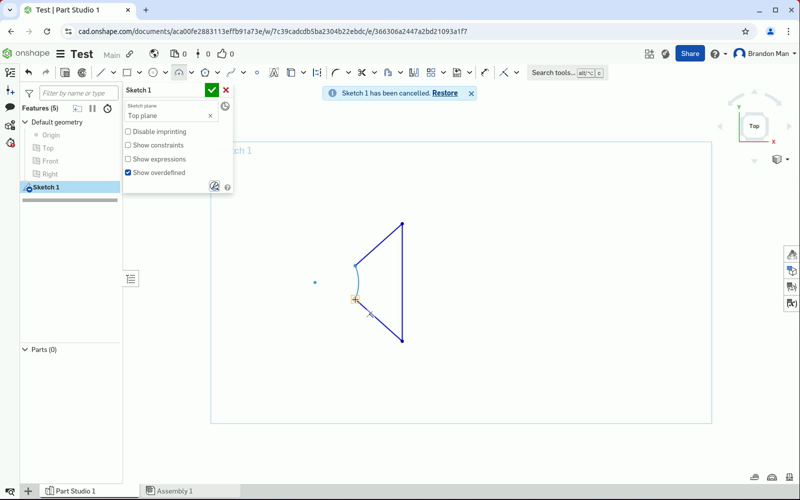
click(355, 299)
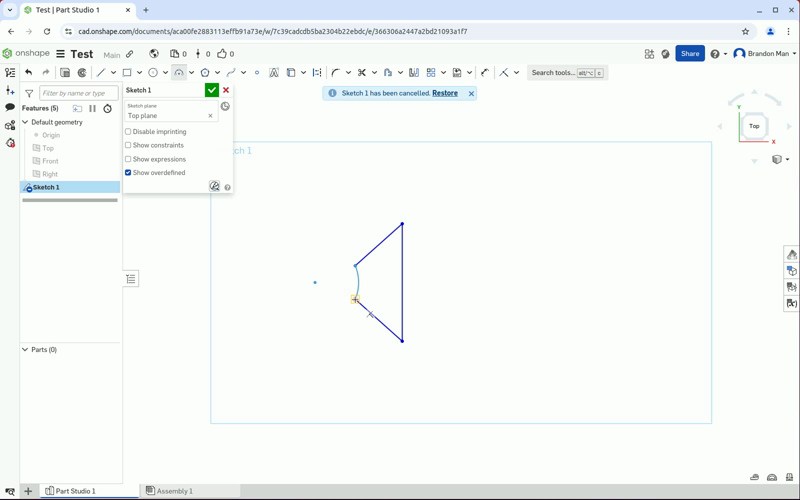
key_down(shift)
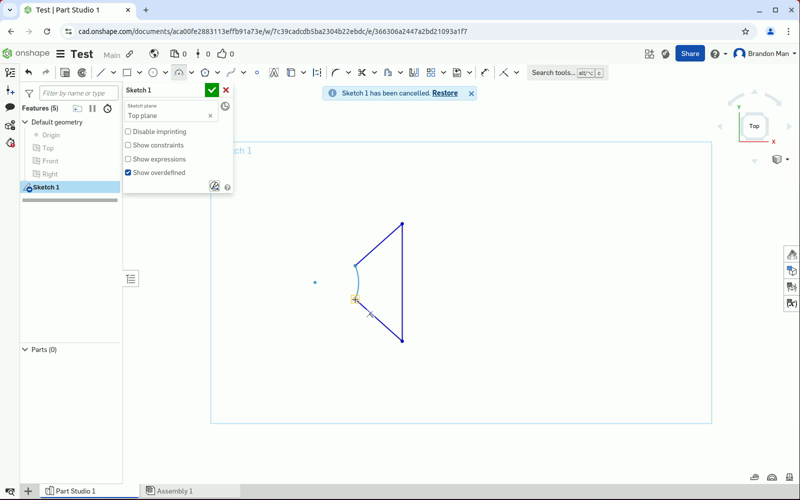
mouse_move(347, 282)
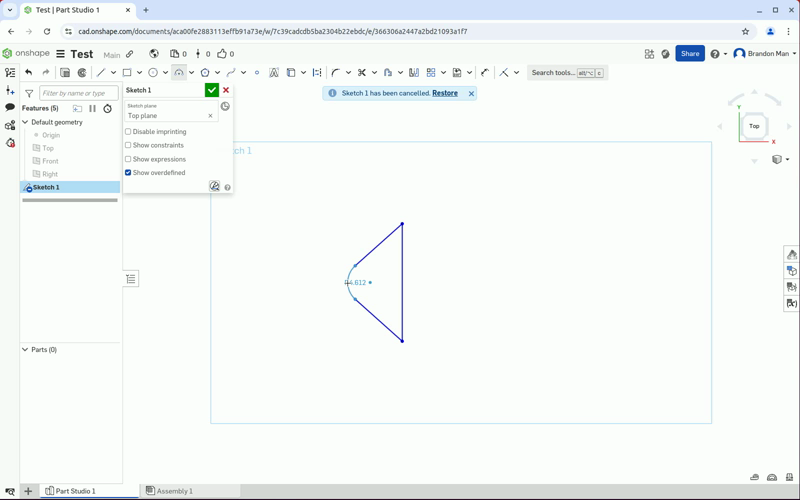
click(347, 282)
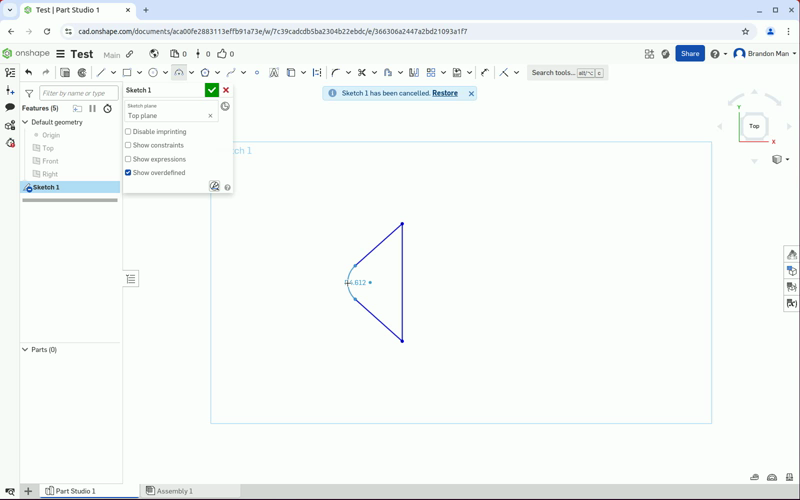
key_up(shift)
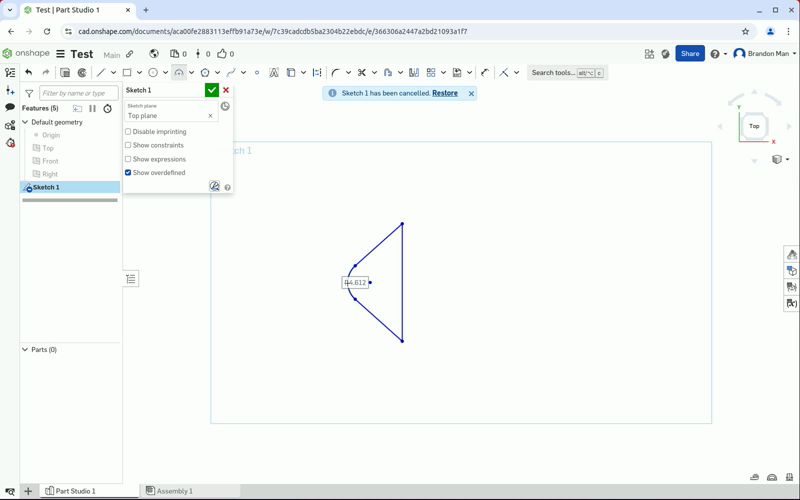
key(esc)
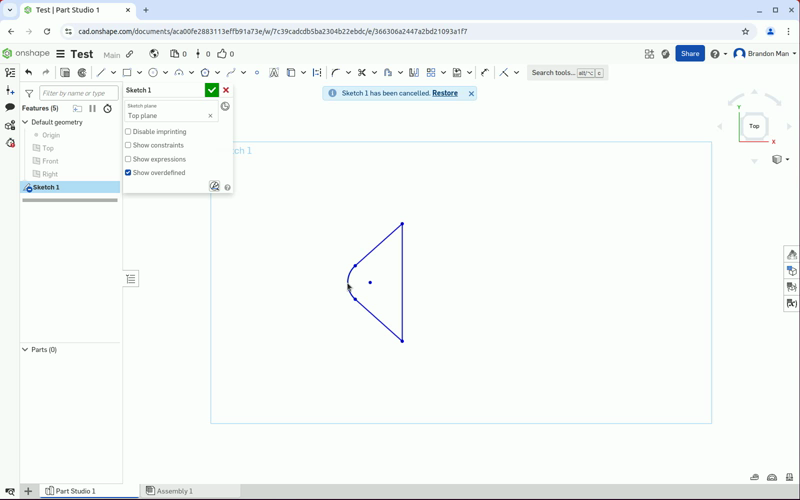
key(c)
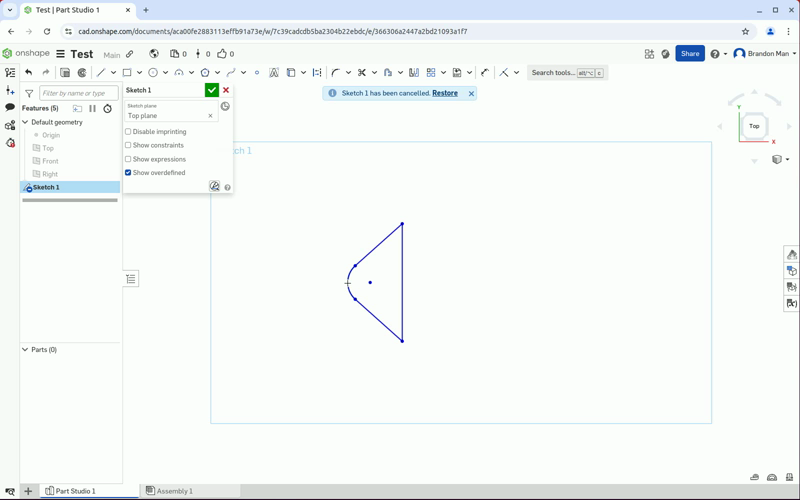
key_down(shift)
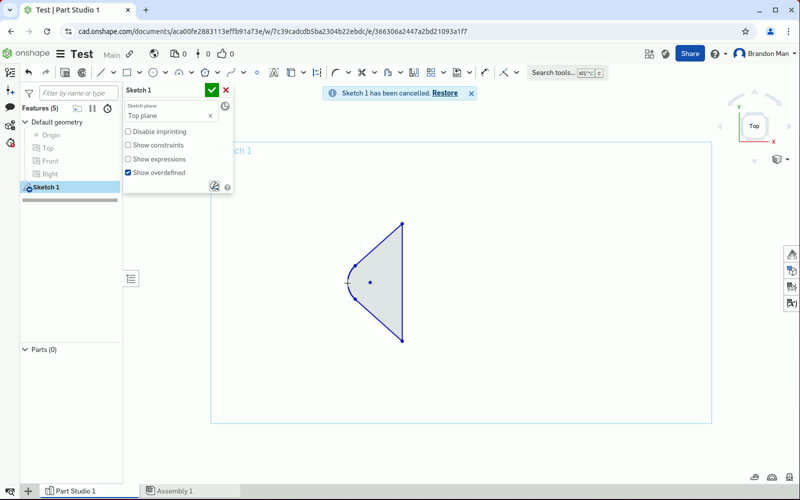
mouse_move(370, 282)
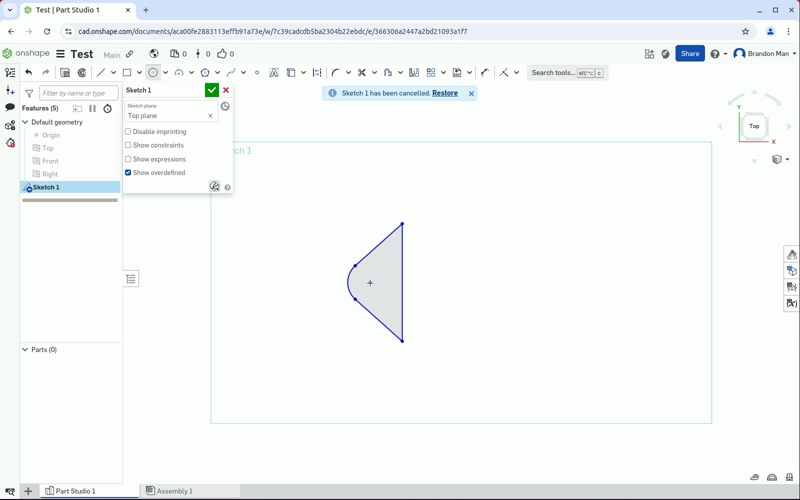
click(370, 282)
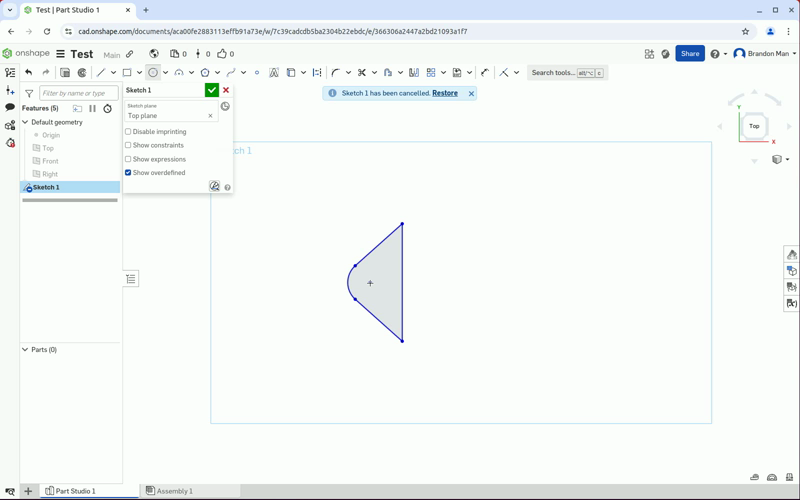
key_up(shift)
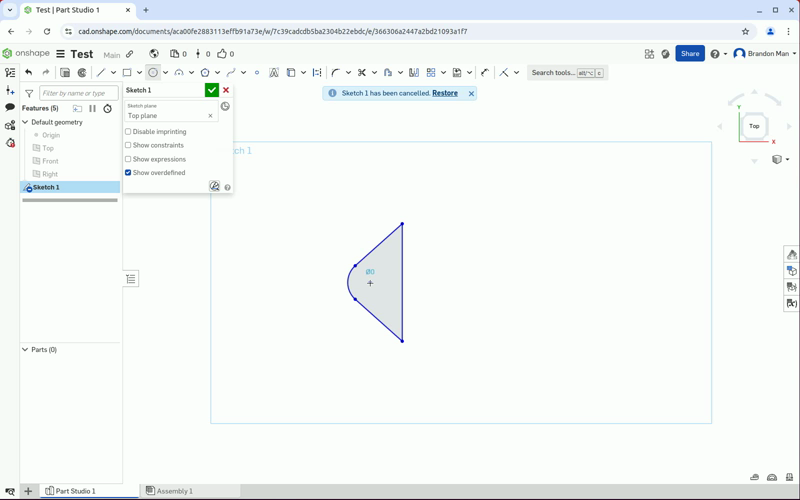
mouse_move(379, 282)
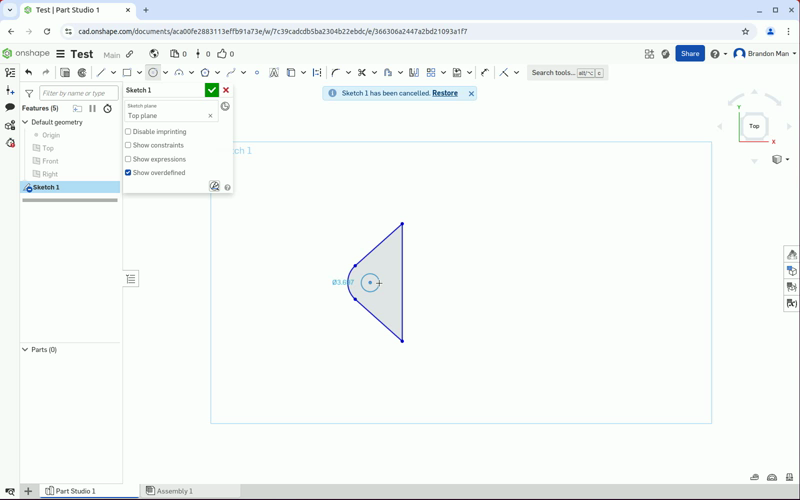
click(379, 282)
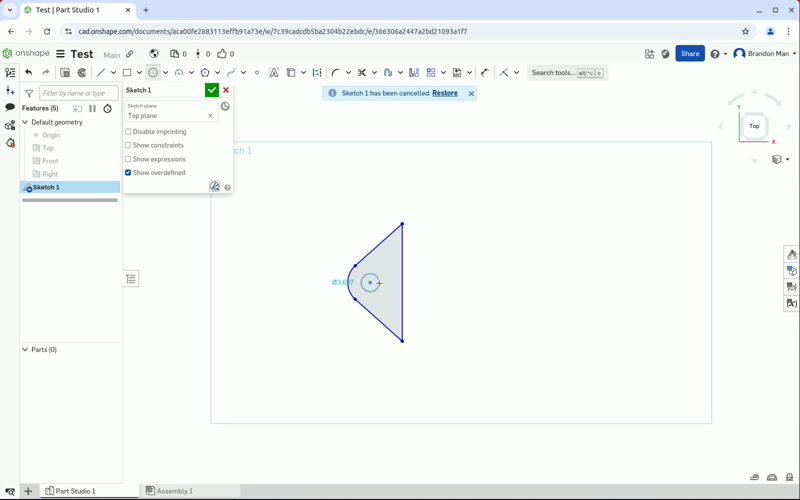
key(esc)
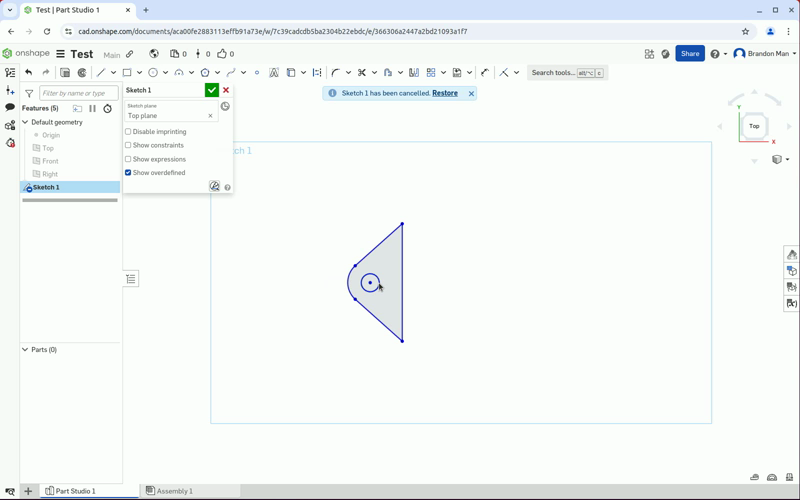
mouse_move(382, 276)
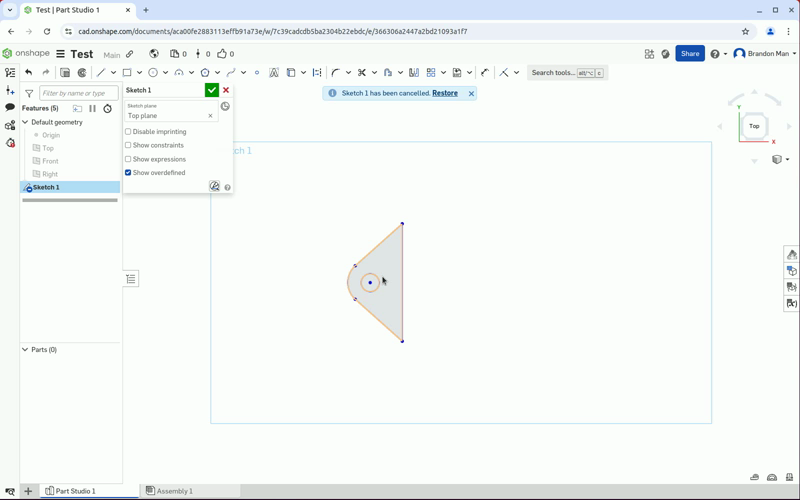
click(382, 276)
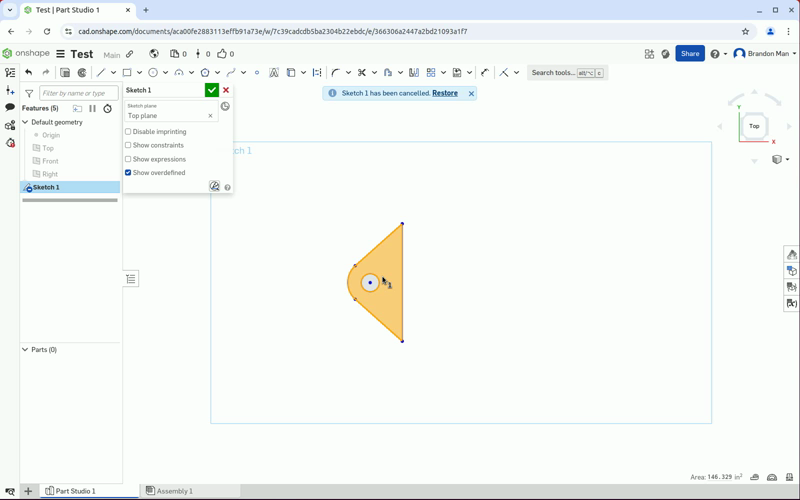
mouse_move(73, 352)
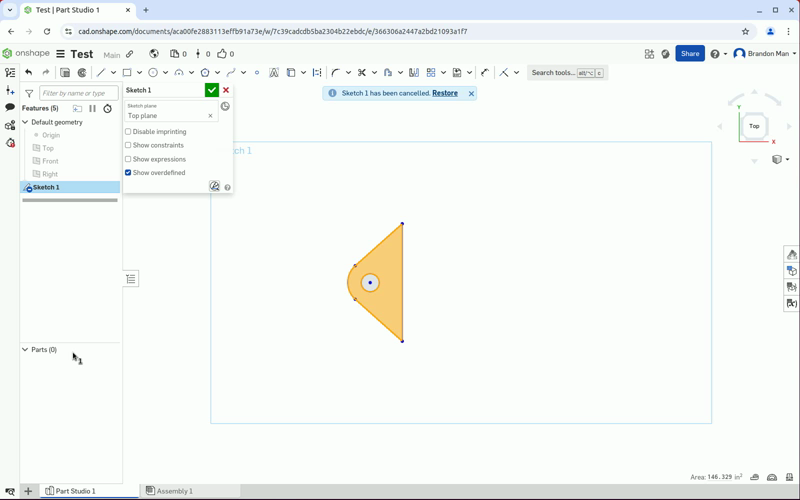
key(shift+y)
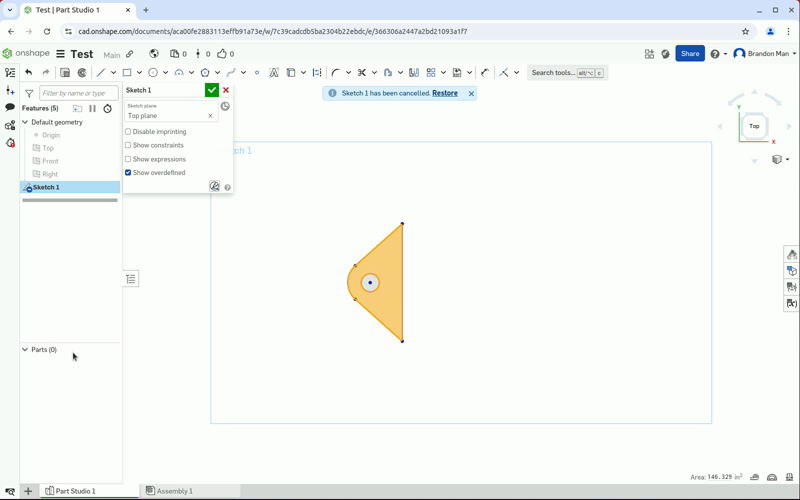
key(shift+e)
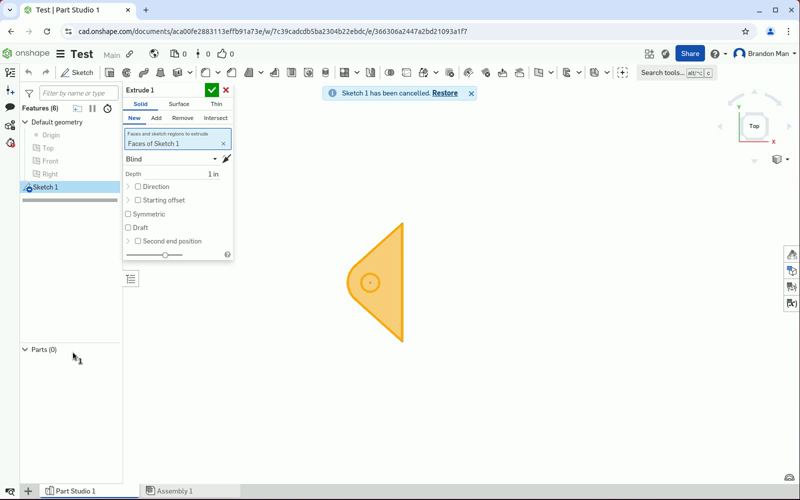
mouse_move(143, 106)
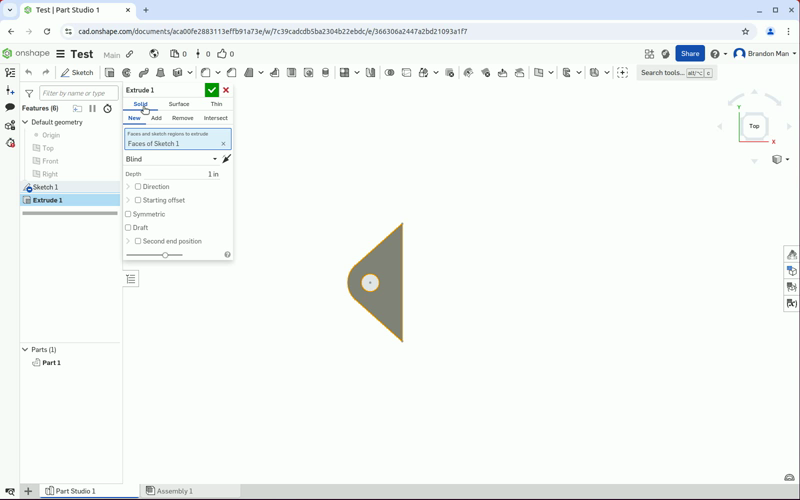
click(143, 106)
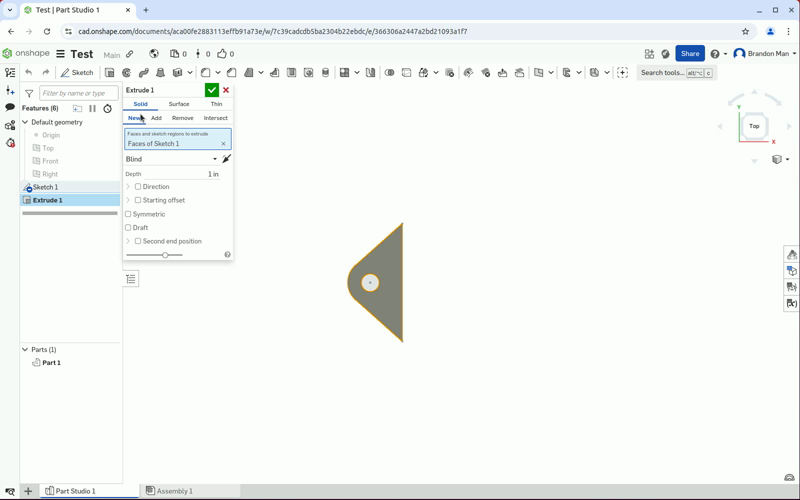
mouse_move(137, 120)
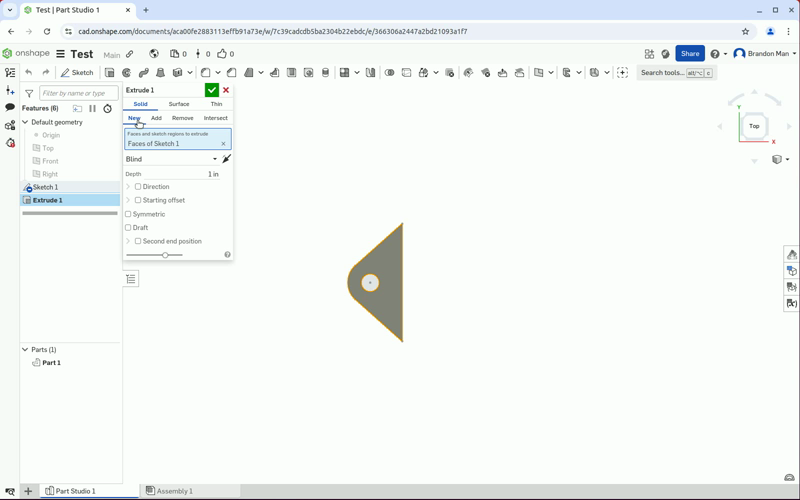
click(137, 120)
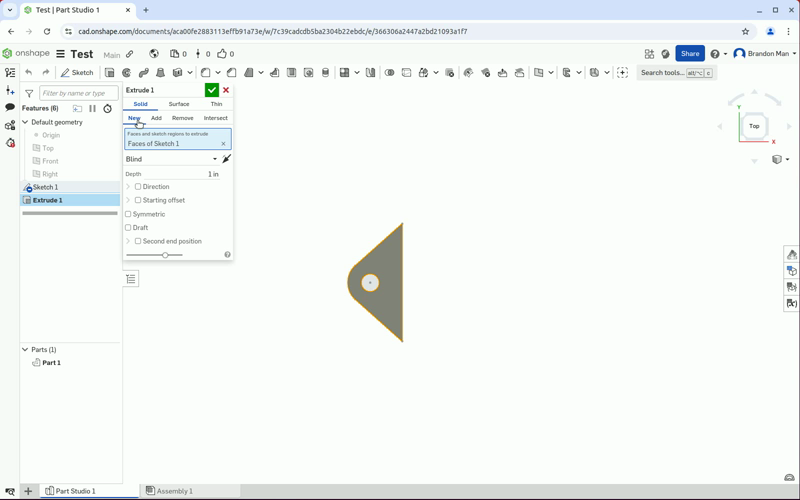
key(tab, 4)
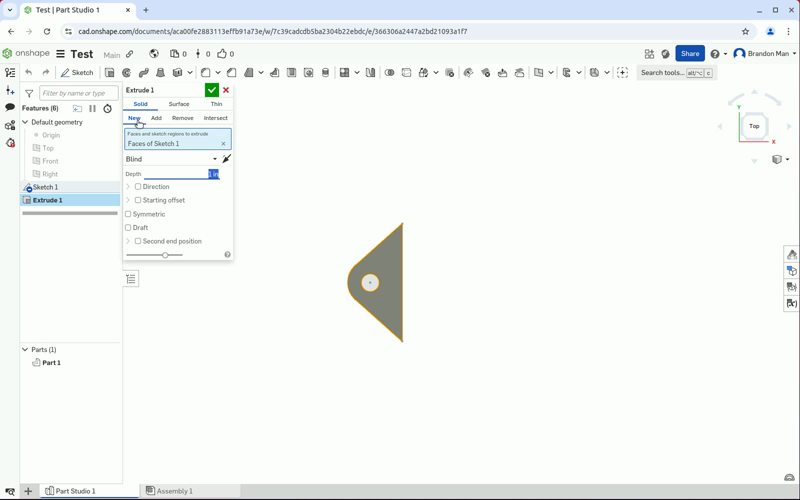
text(1.444)
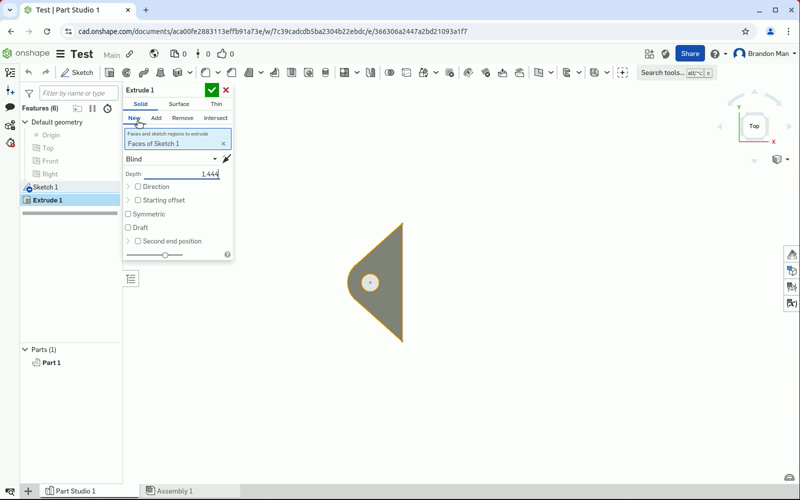
key(enter)
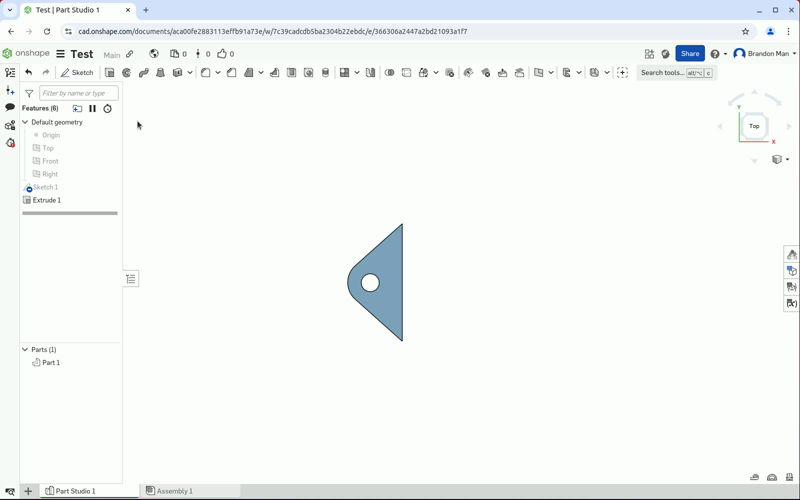
key(shift+h)
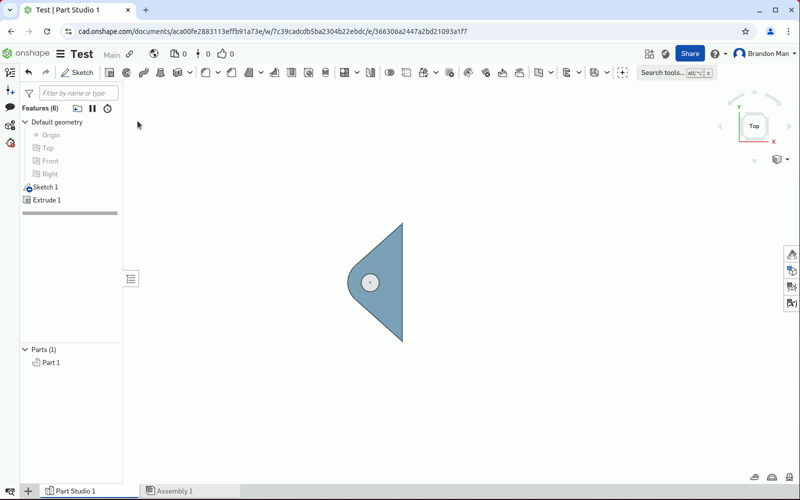
key(shift+h)
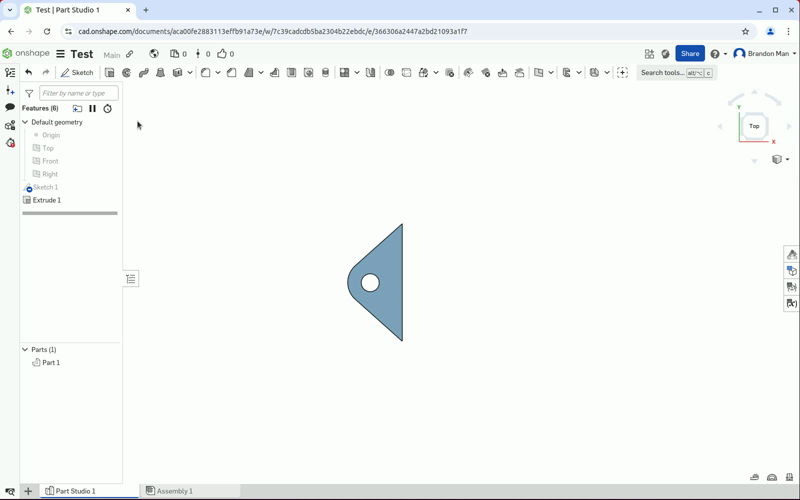
mouse_move(73, 189)
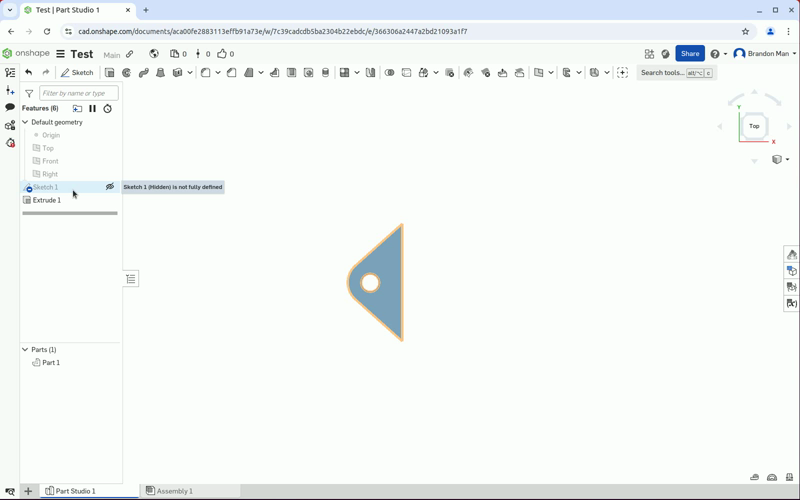
click(73, 189)
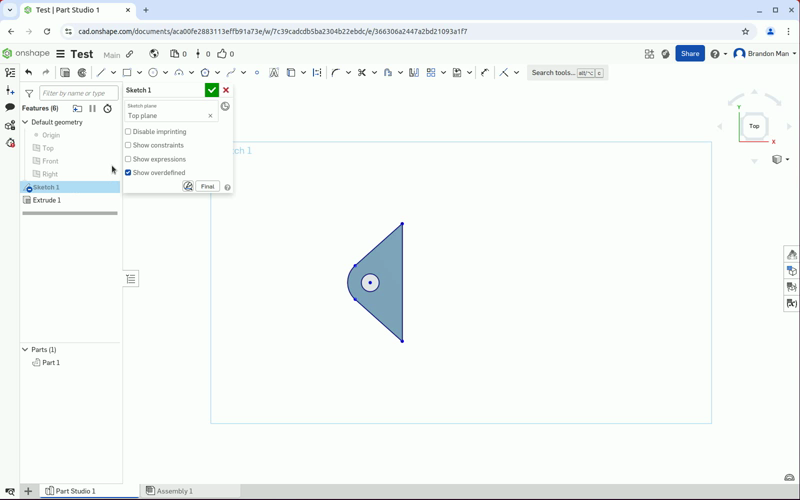
mouse_move(229, 92)
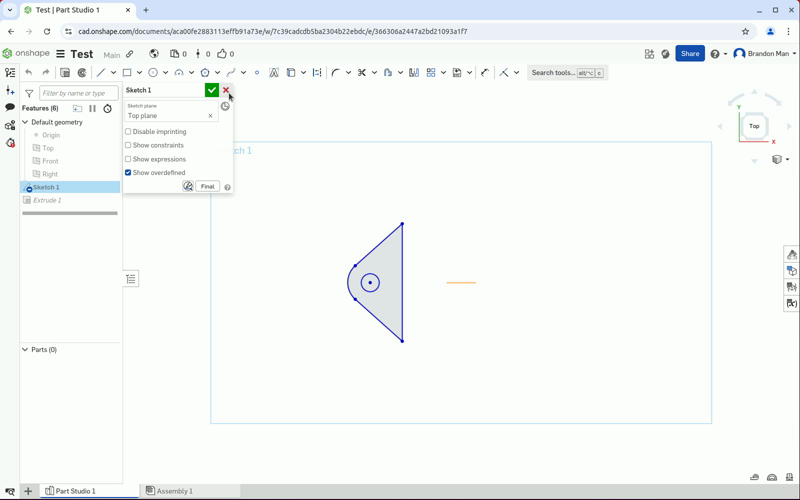
click(229, 92)
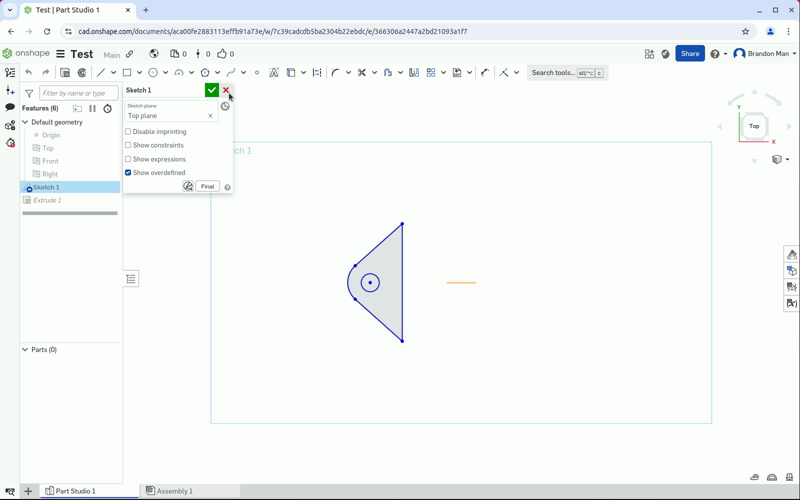
key(shift+s)
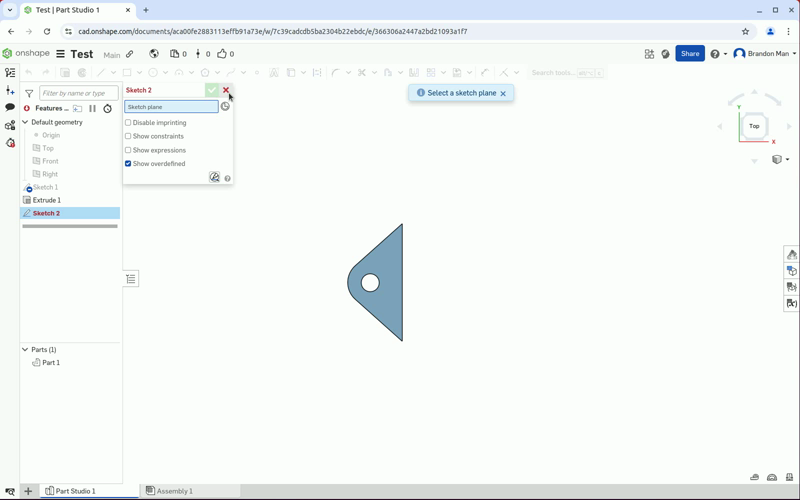
mouse_move(73, 150)
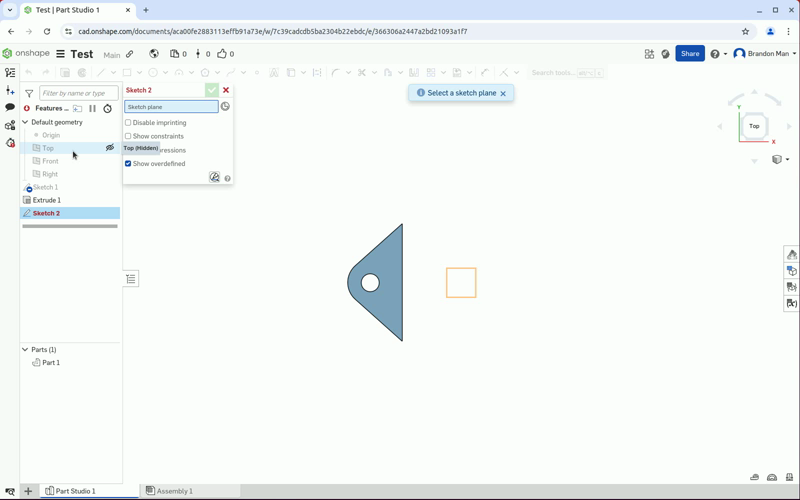
click(73, 150)
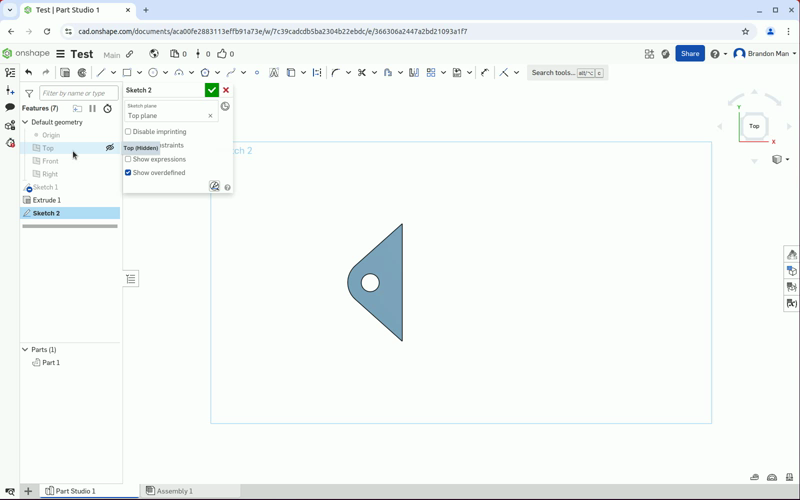
mouse_move(73, 352)
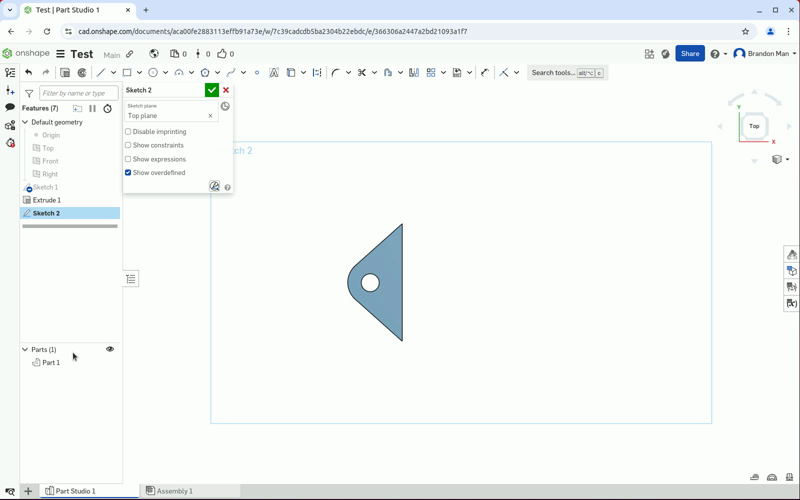
key(y)
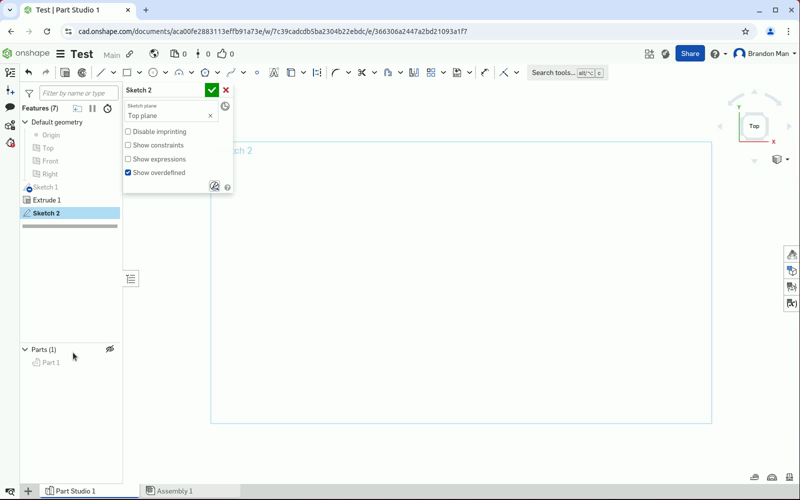
key(l)
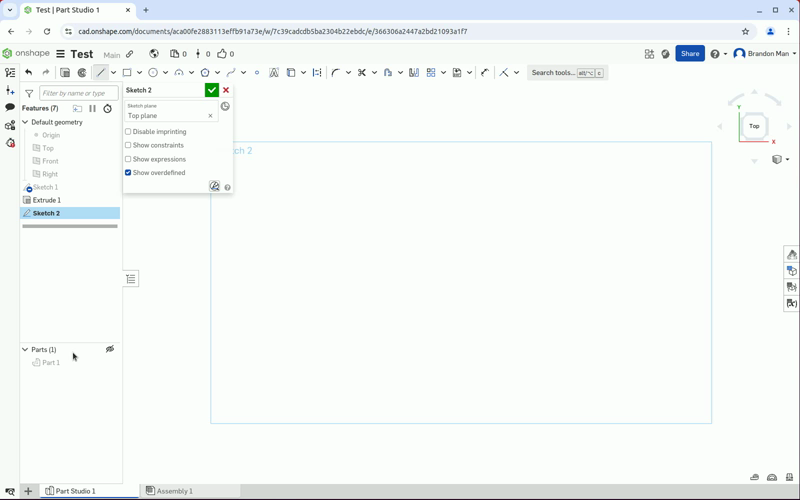
key_down(shift)
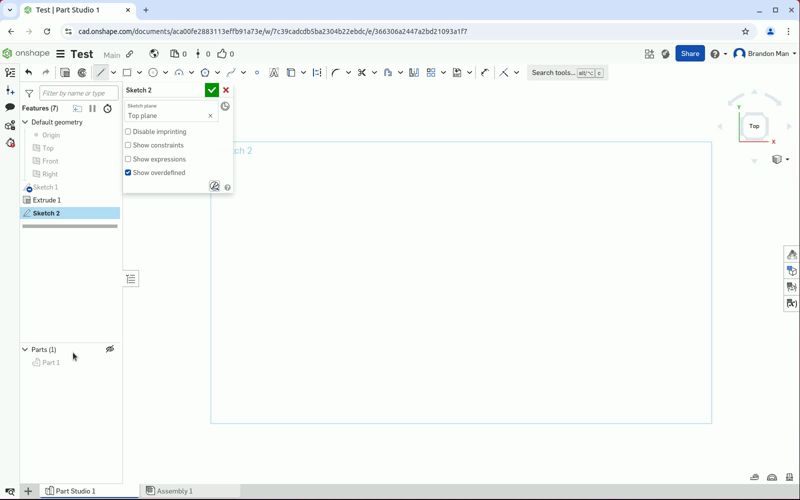
mouse_move(519, 341)
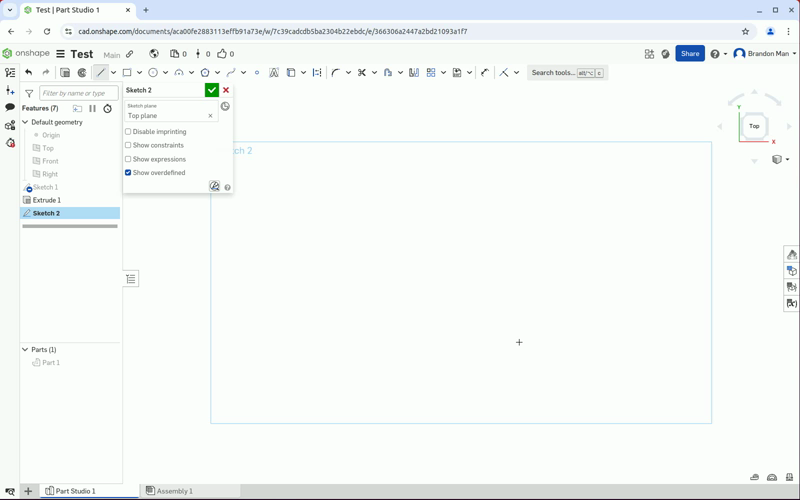
click(519, 341)
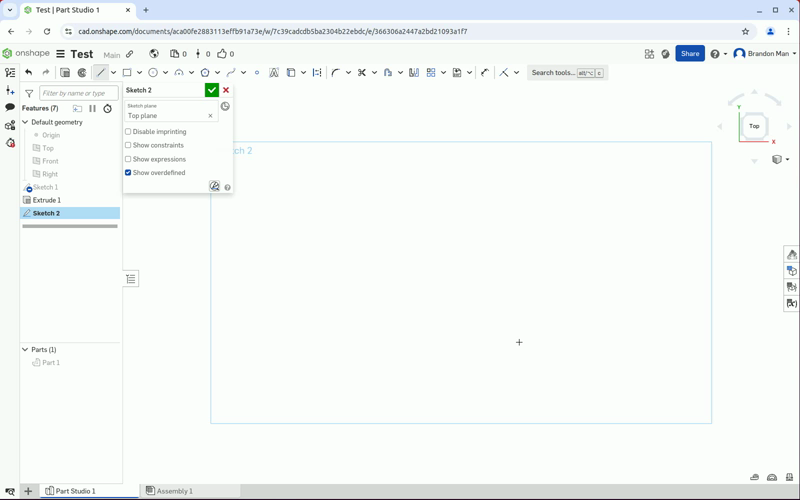
key_up(shift)
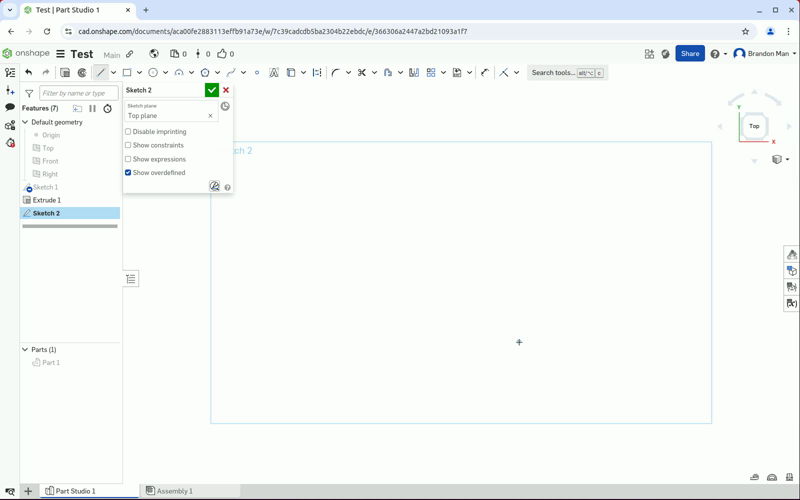
key_down(shift)
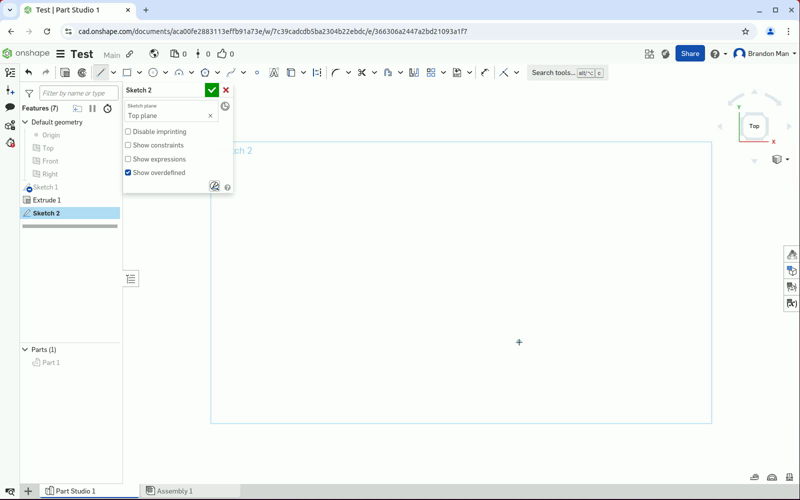
mouse_move(566, 299)
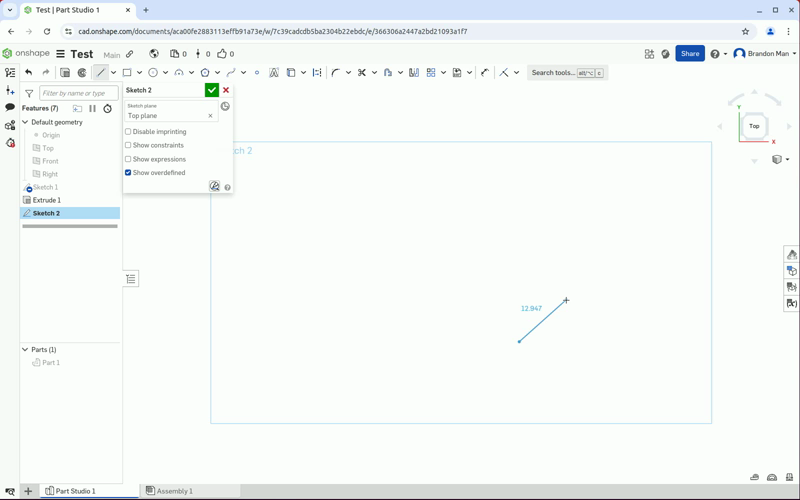
click(566, 299)
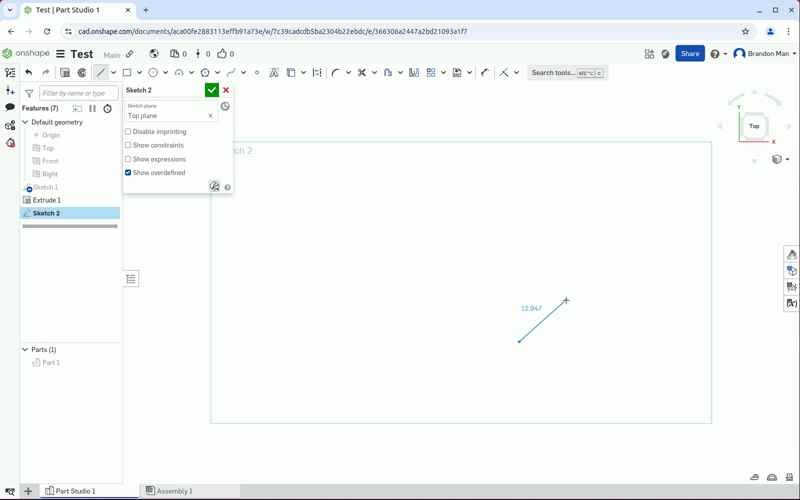
key_up(shift)
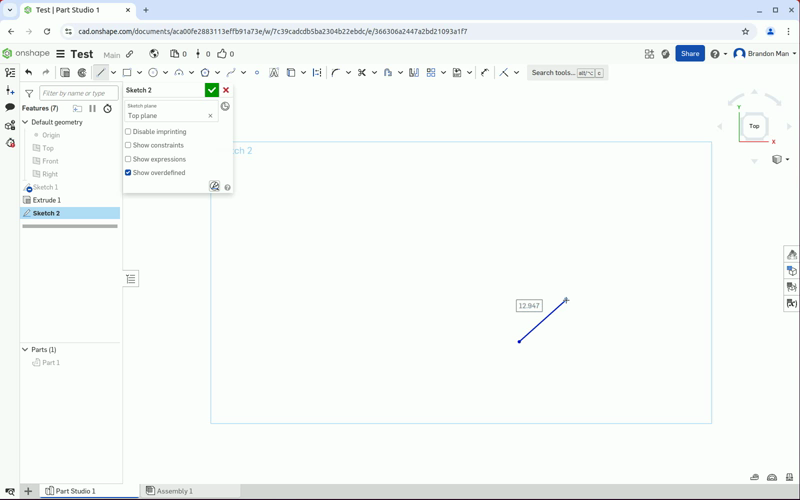
key(esc)
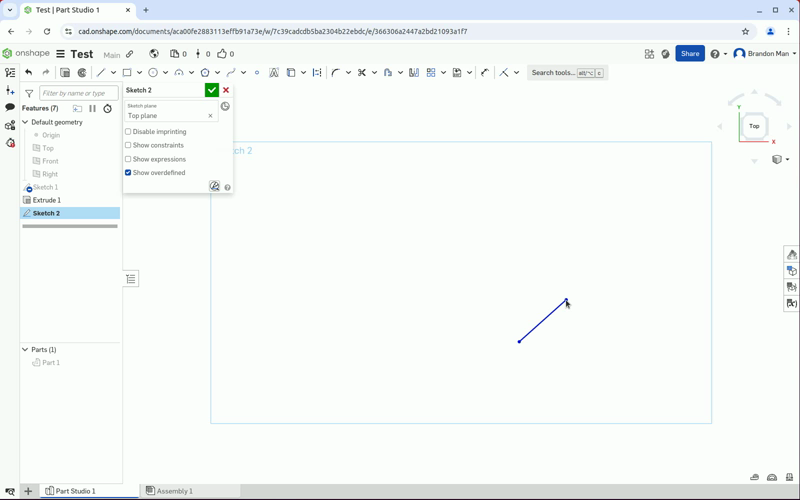
key(a)
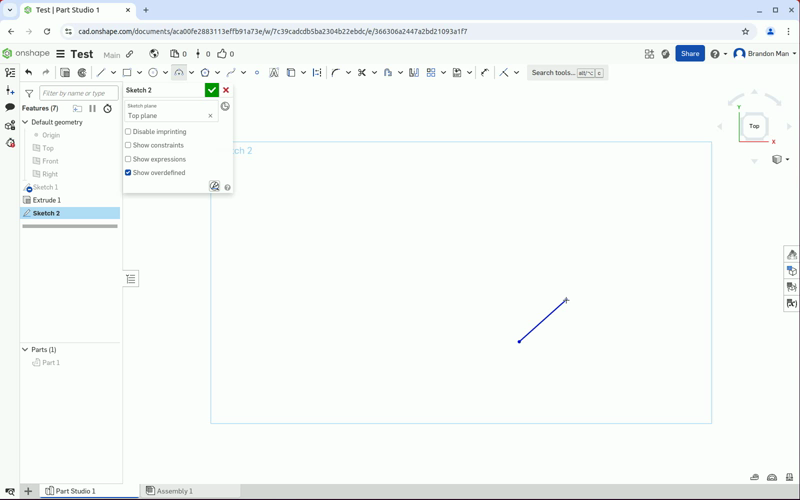
mouse_move(566, 299)
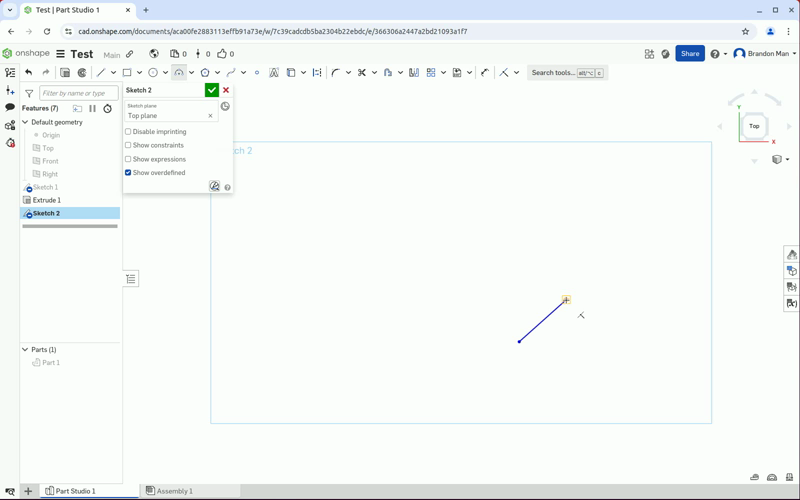
click(566, 299)
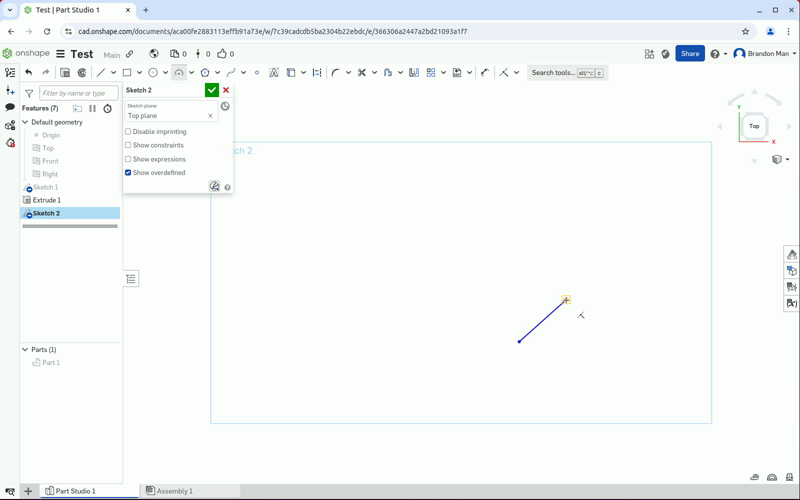
key_down(shift)
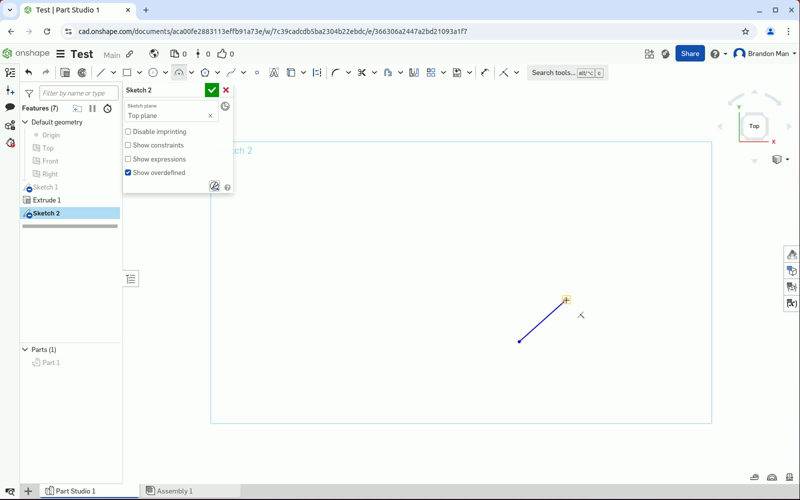
mouse_move(566, 266)
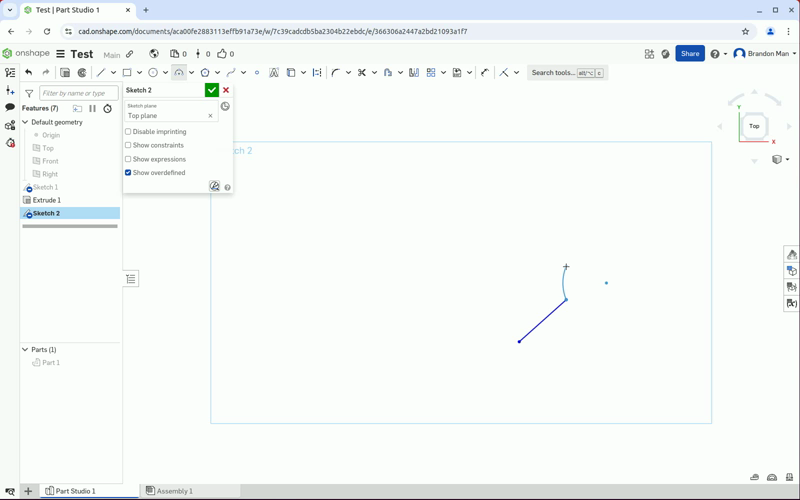
click(566, 266)
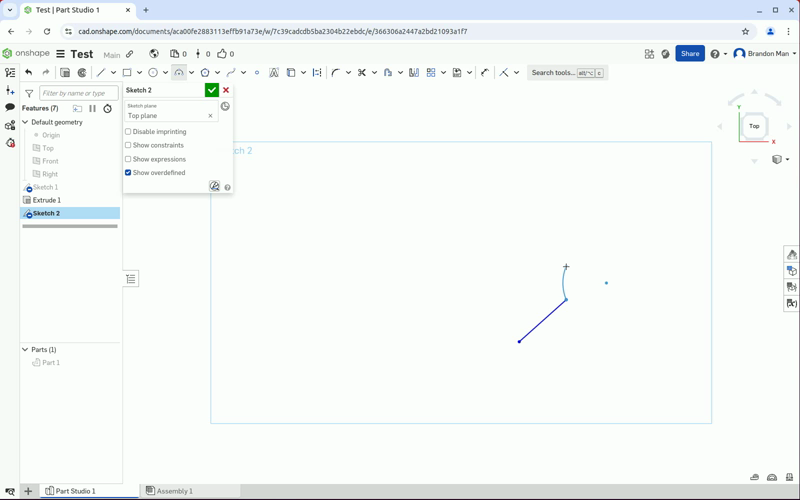
mouse_move(573, 282)
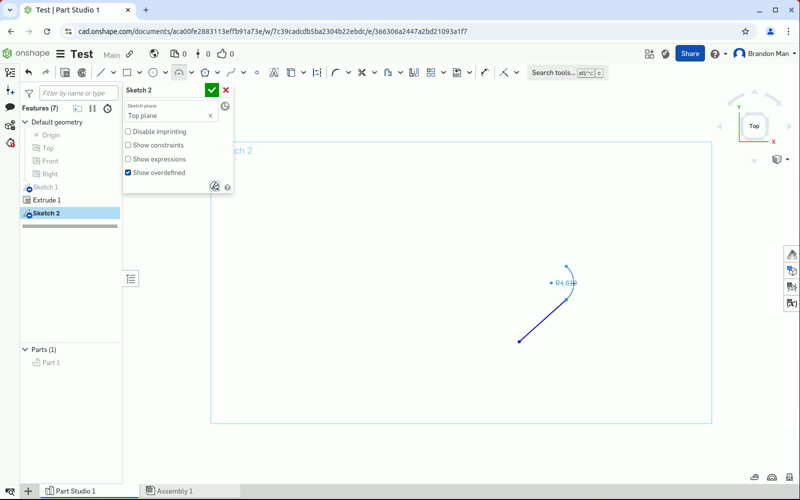
click(573, 282)
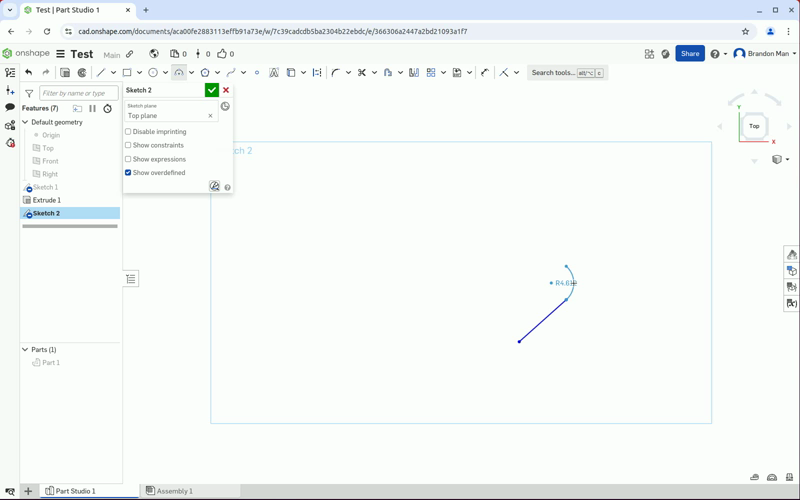
key_up(shift)
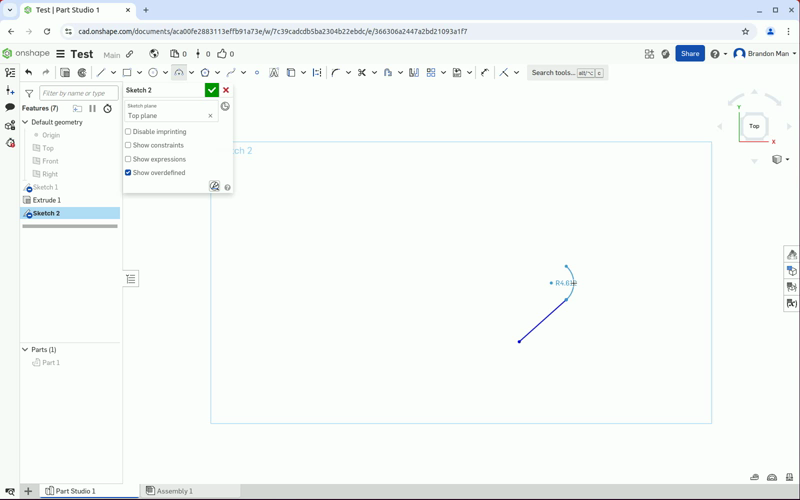
key(esc)
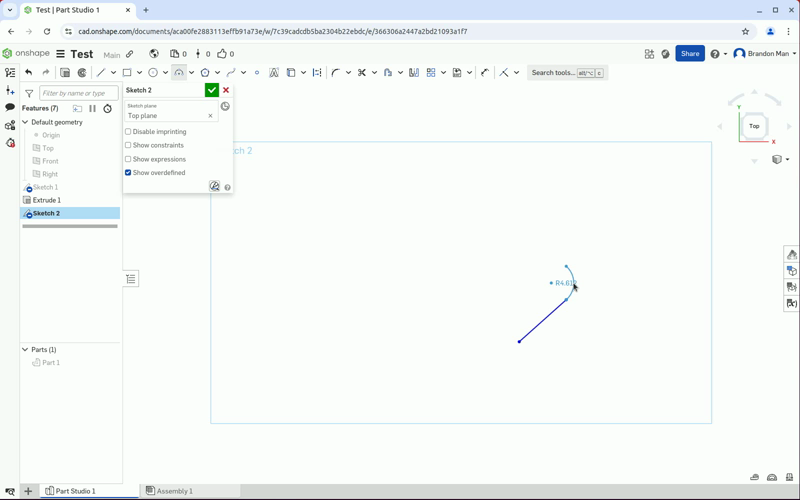
key(l)
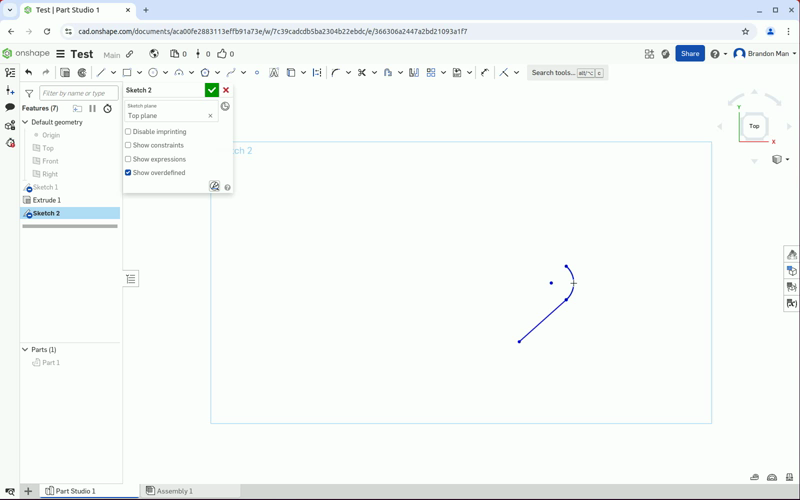
mouse_move(566, 266)
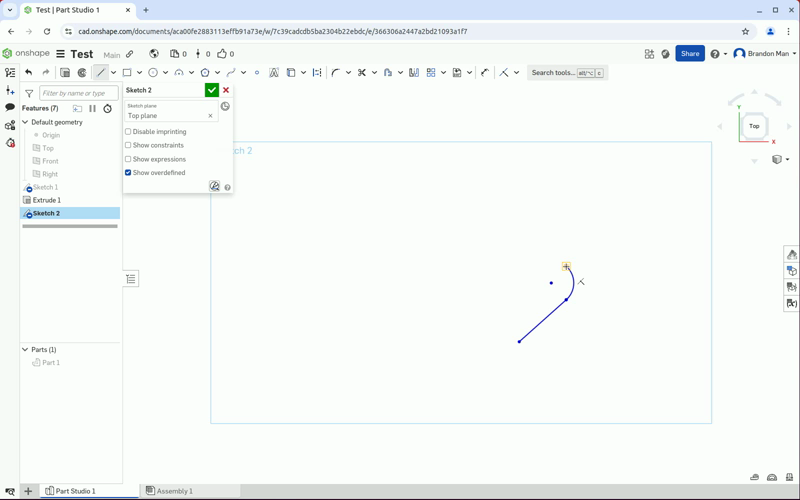
click(566, 266)
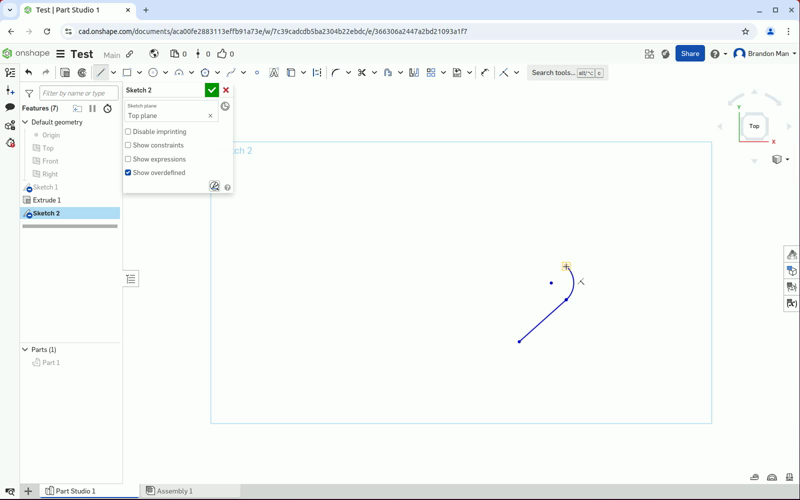
key_down(shift)
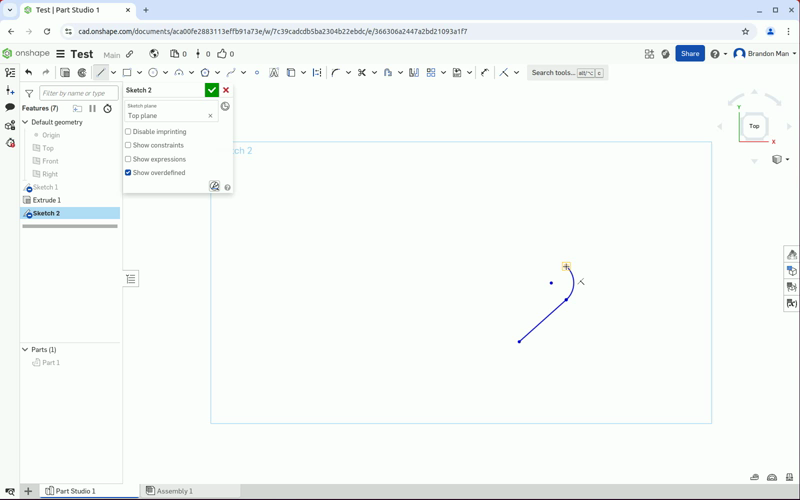
mouse_move(519, 224)
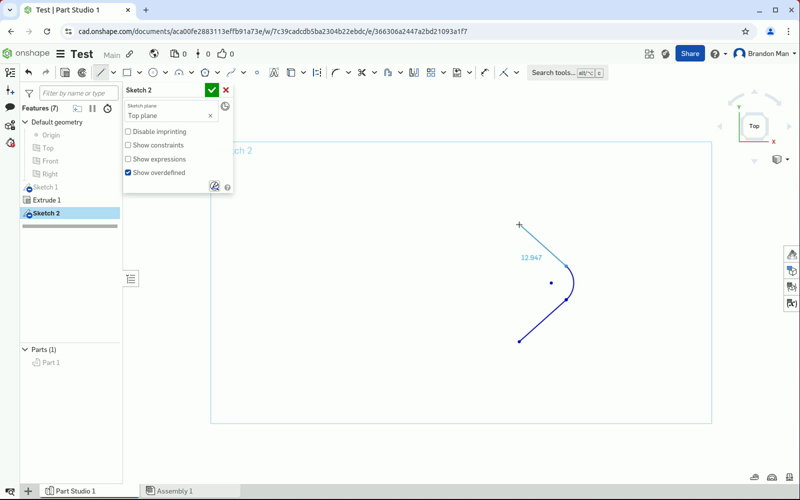
click(519, 224)
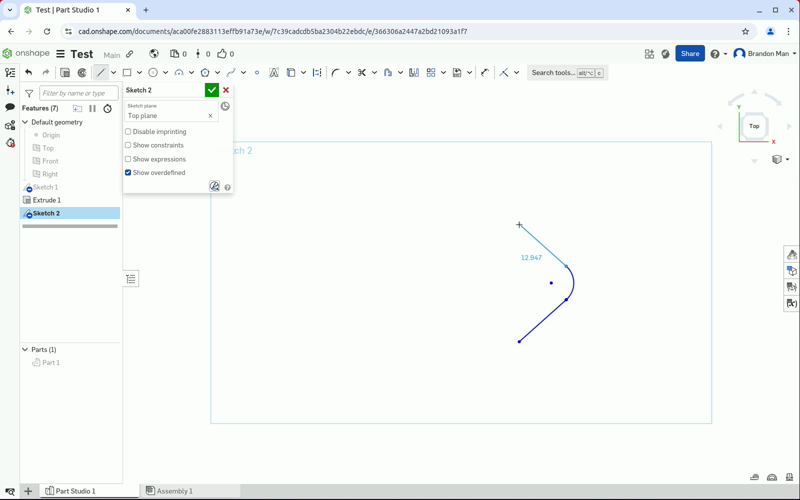
key_up(shift)
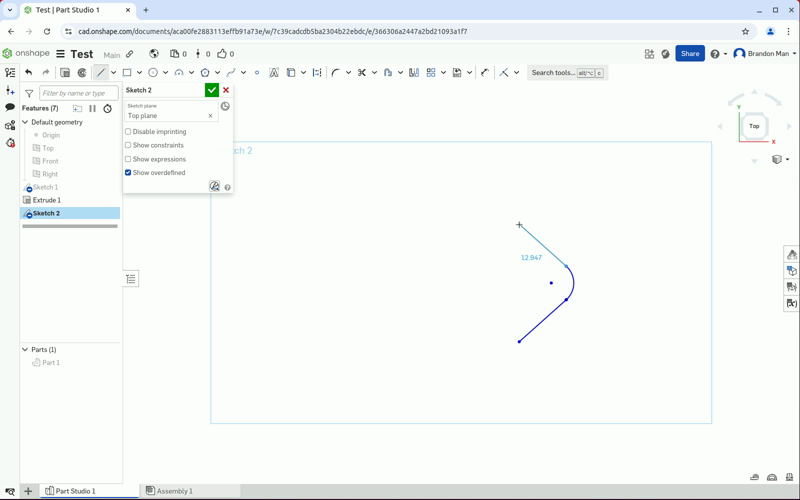
key_down(shift)
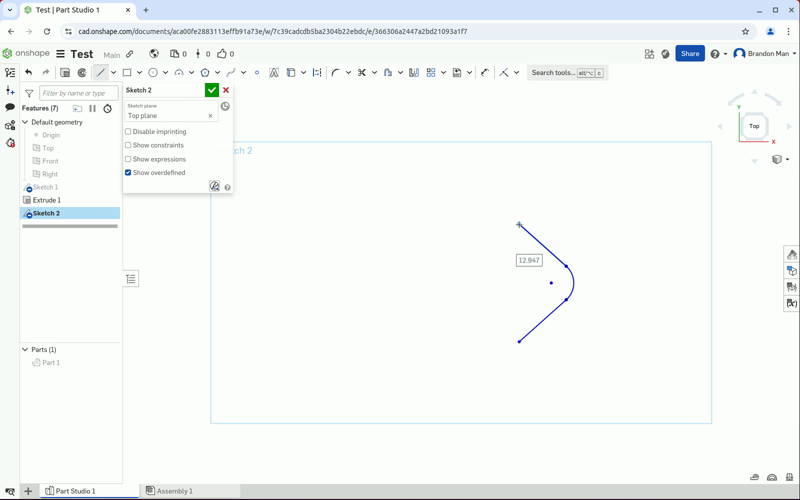
mouse_move(519, 341)
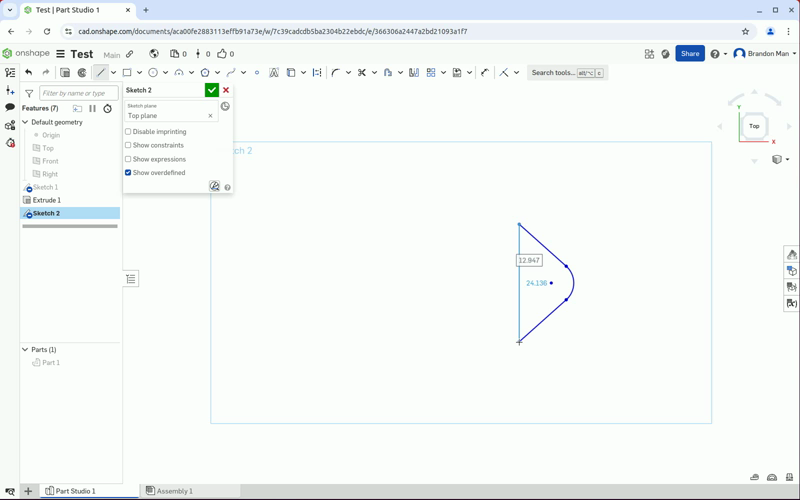
key_up(shift)
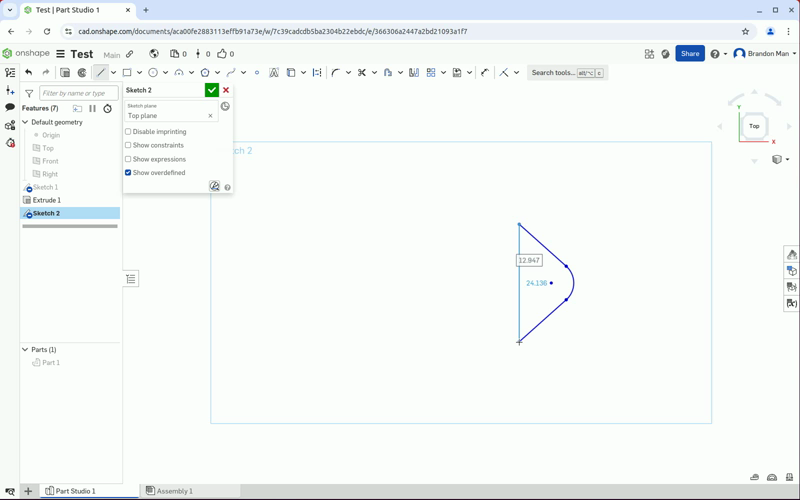
click(519, 341)
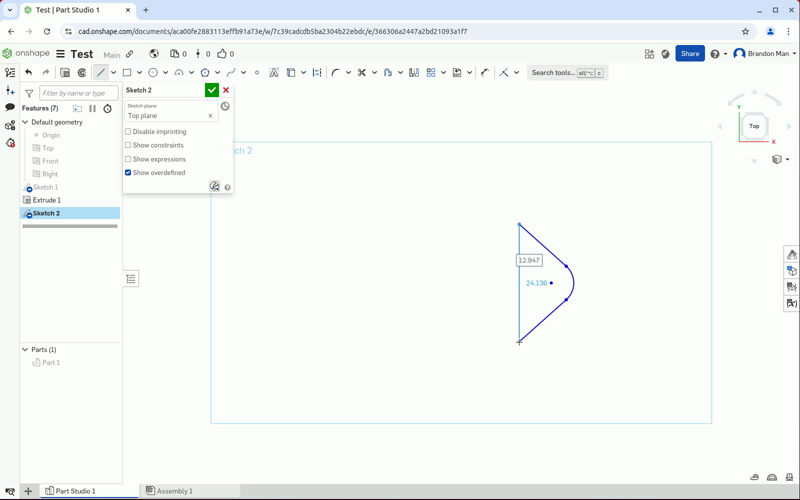
key(esc)
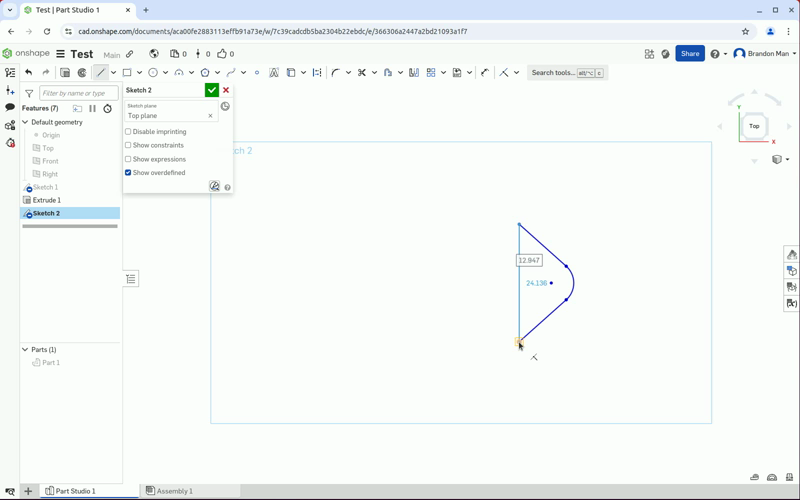
key(c)
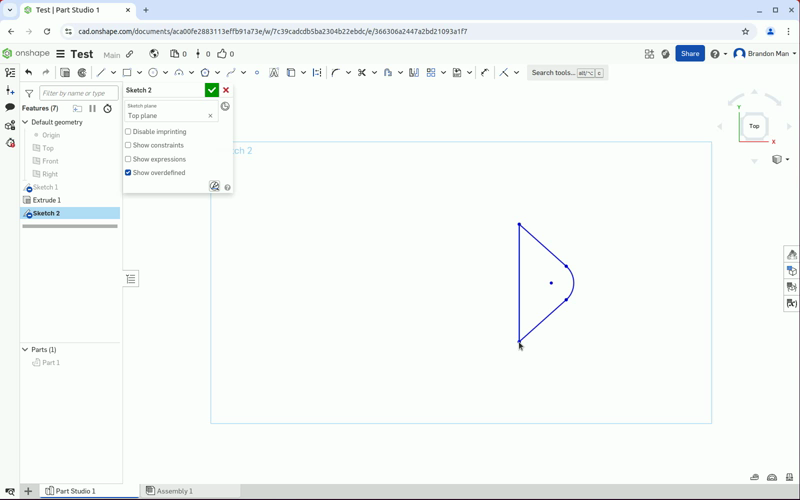
key_down(shift)
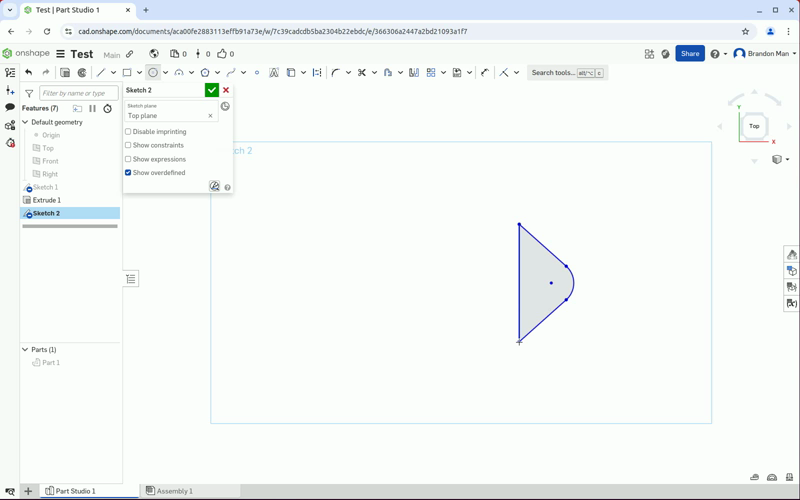
mouse_move(551, 282)
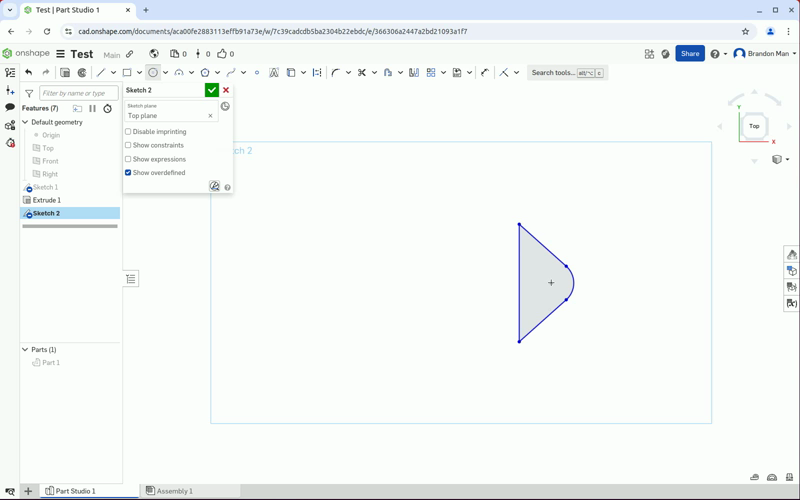
scroll(6)
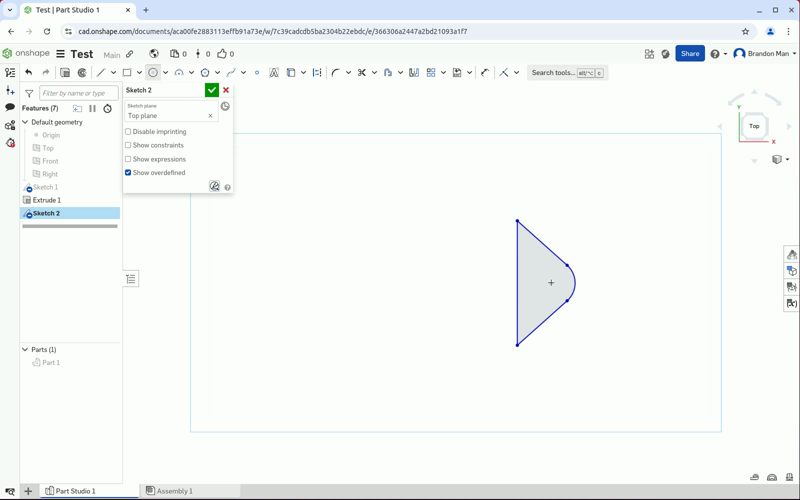
scroll(6)
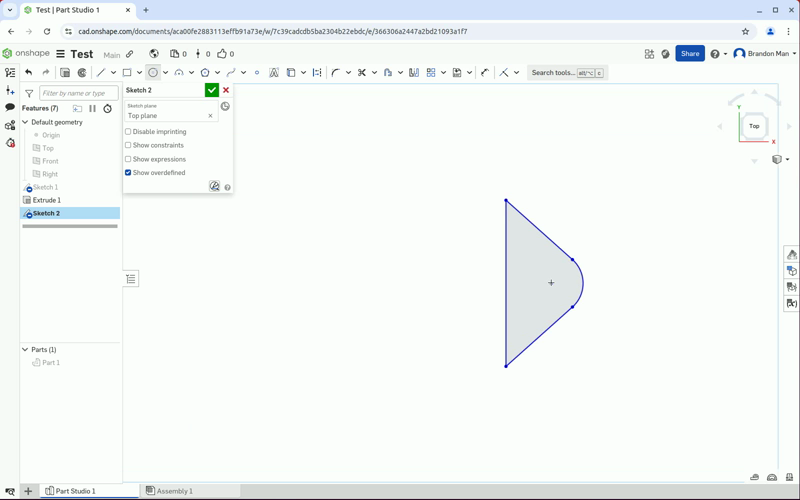
scroll(6)
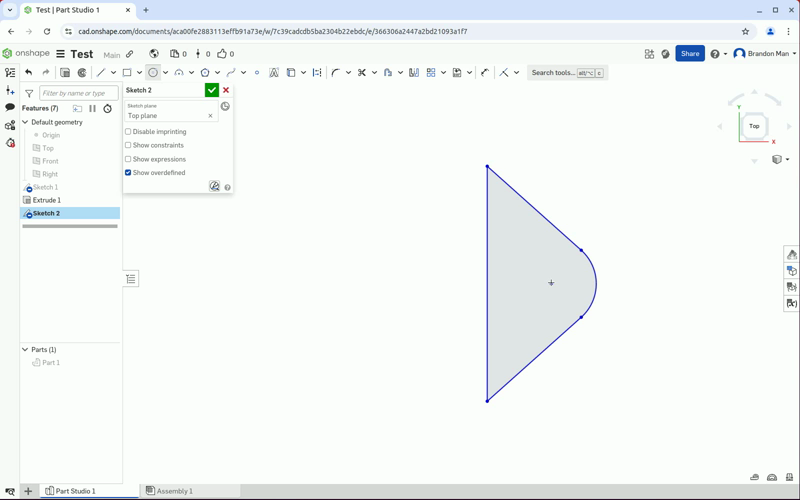
scroll(6)
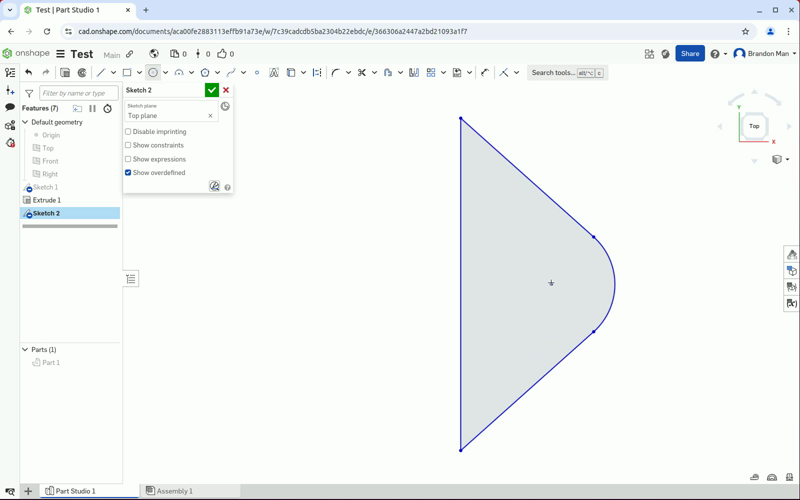
scroll(6)
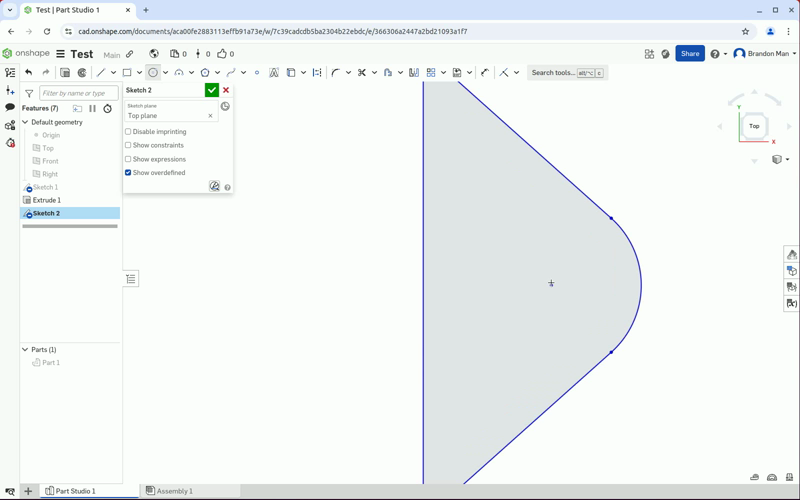
scroll(6)
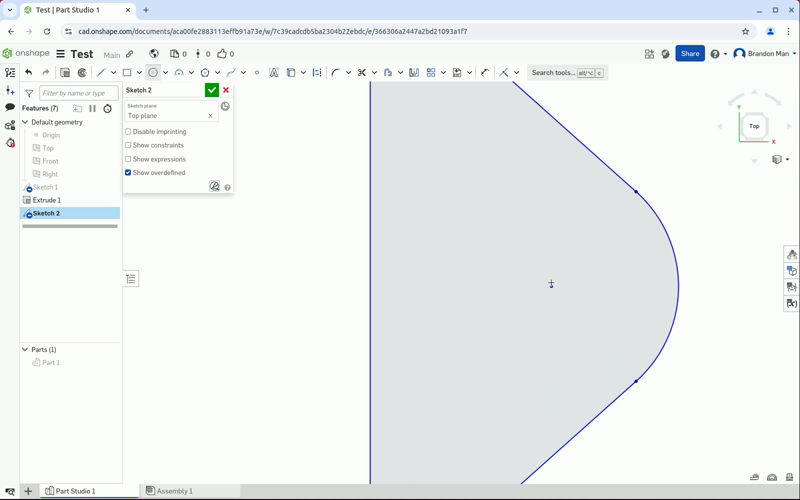
scroll(6)
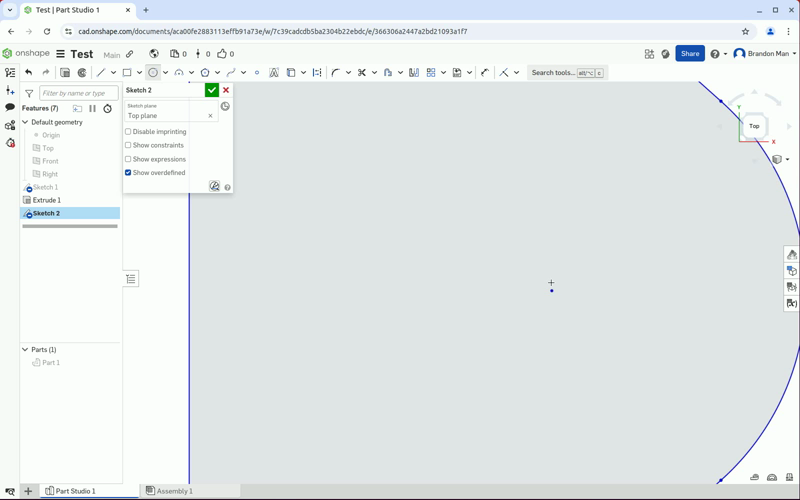
click(551, 282)
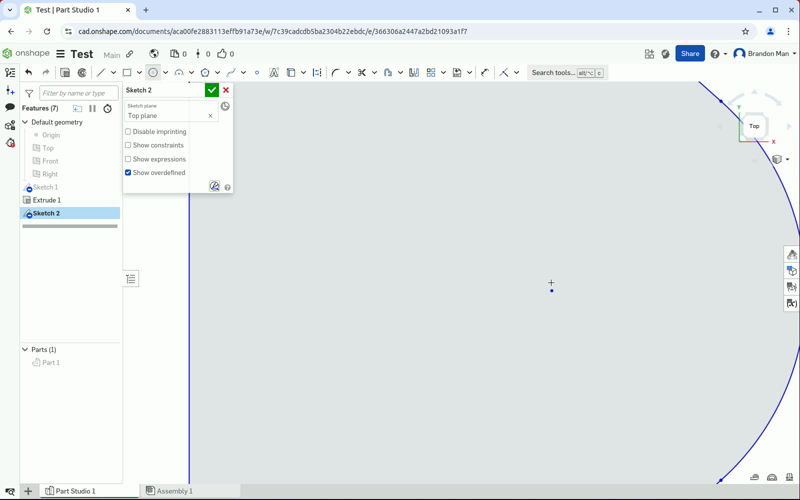
scroll(-6)
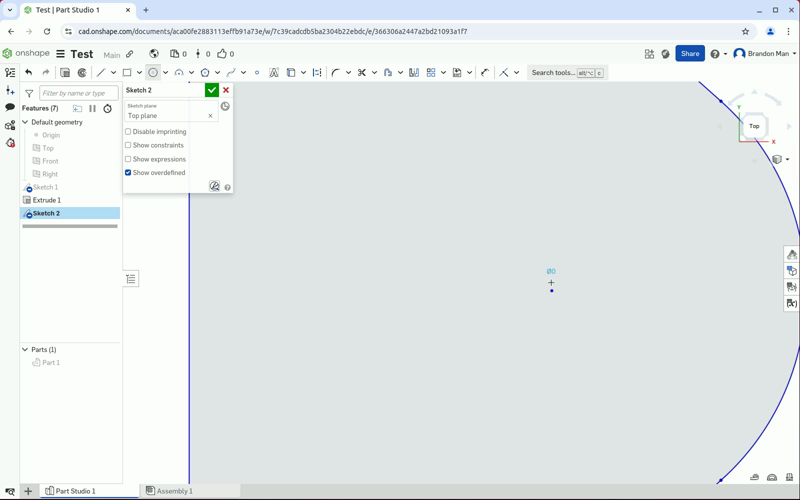
scroll(-6)
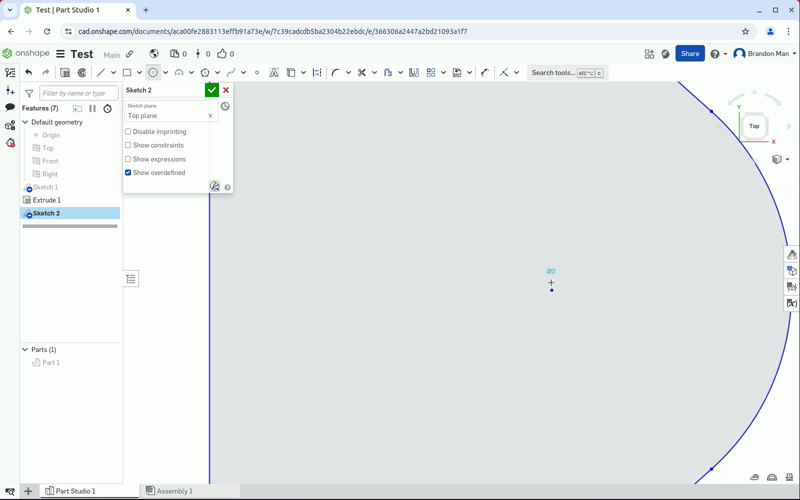
scroll(-6)
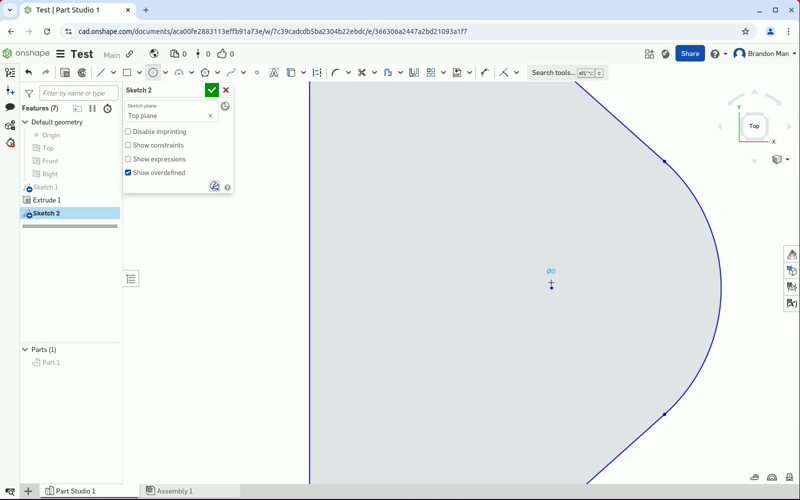
scroll(-6)
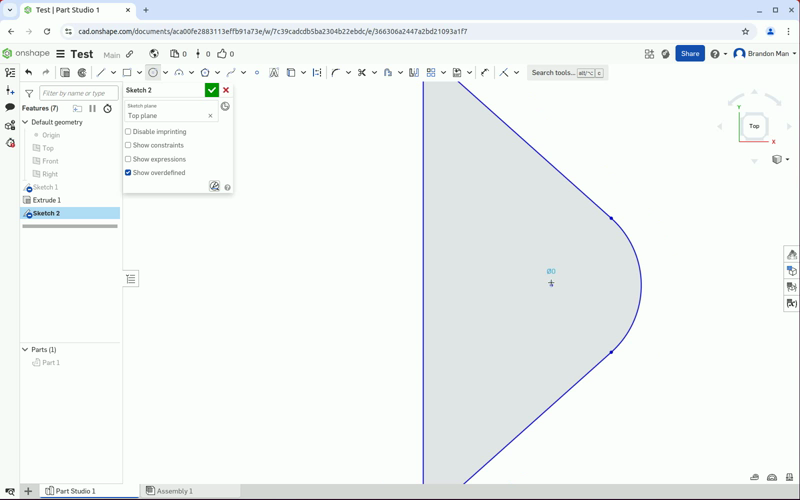
scroll(-6)
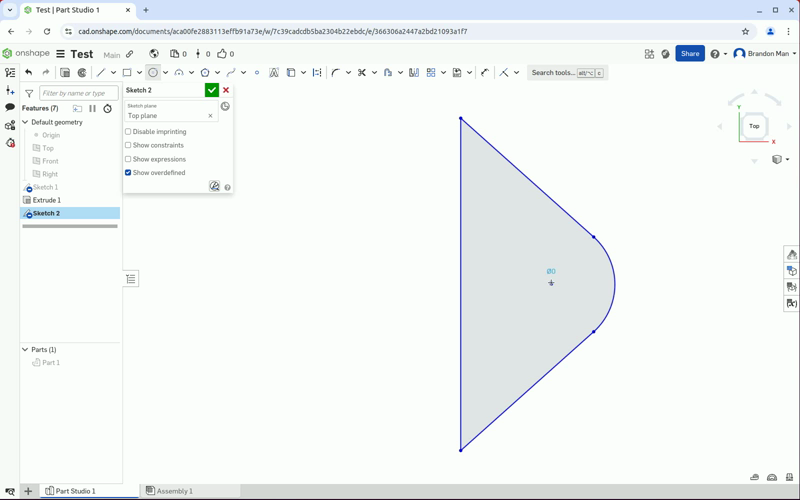
scroll(-6)
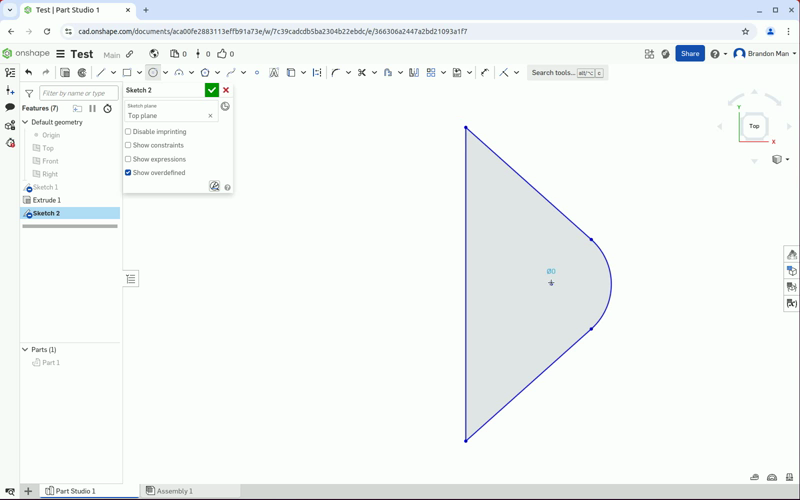
scroll(-6)
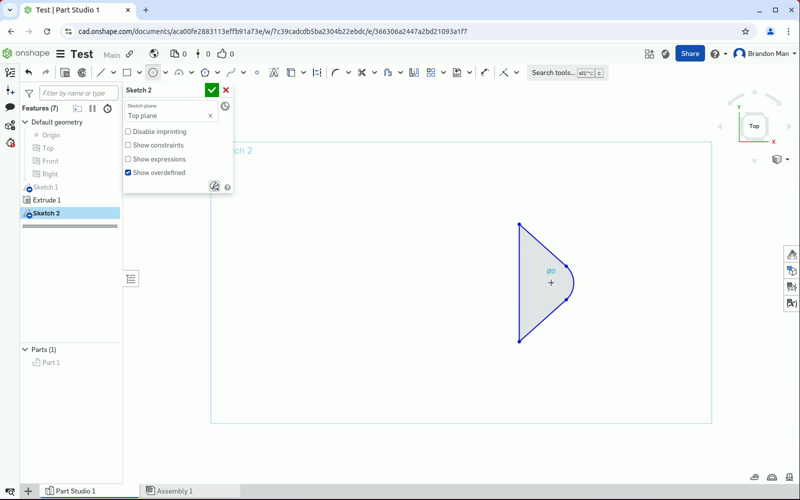
key_up(shift)
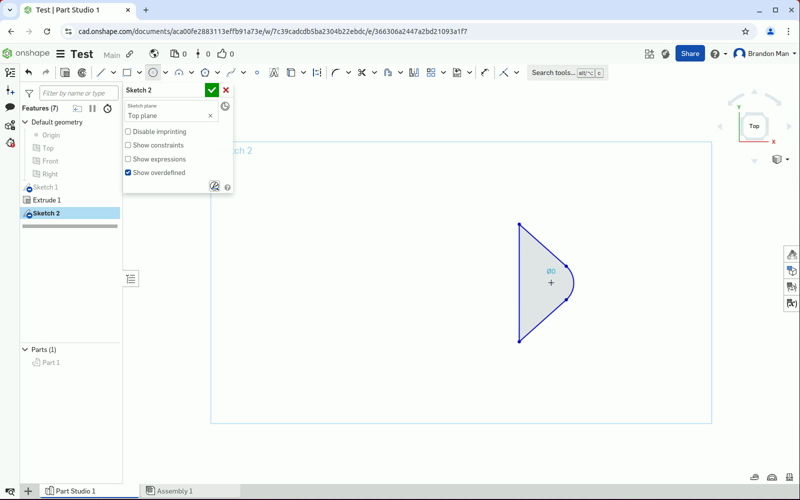
mouse_move(560, 282)
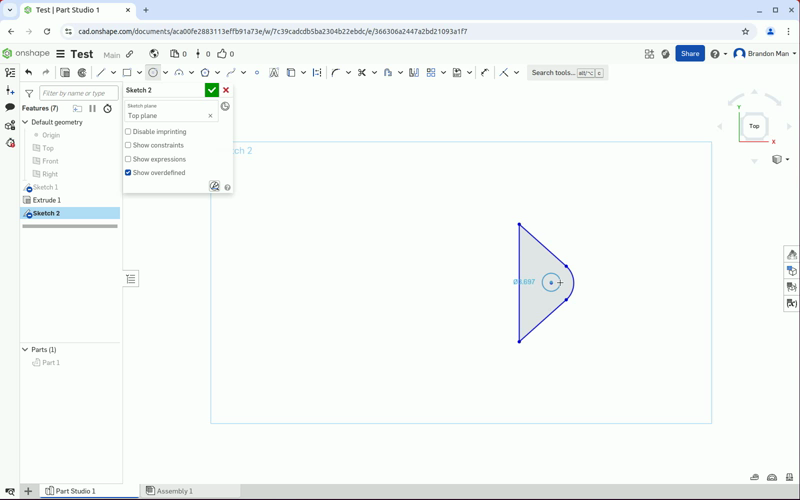
click(560, 282)
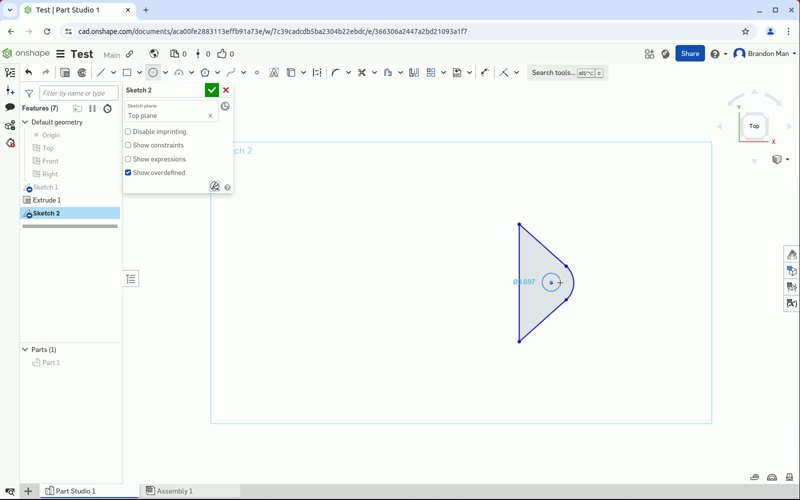
key(esc)
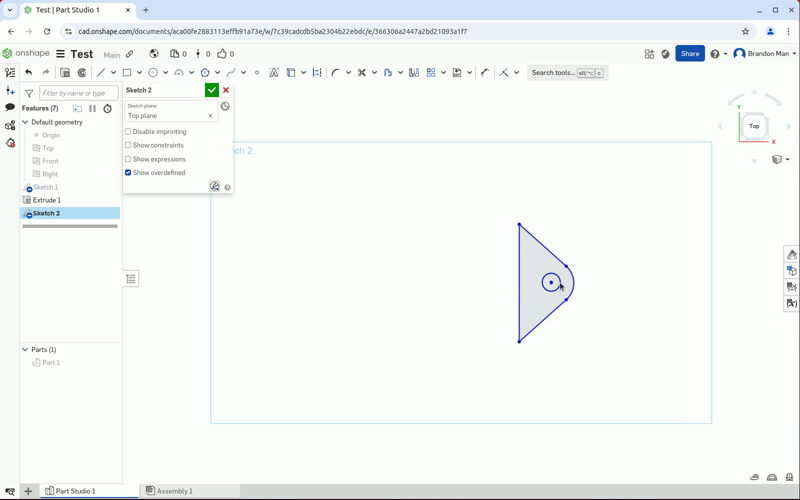
mouse_move(562, 279)
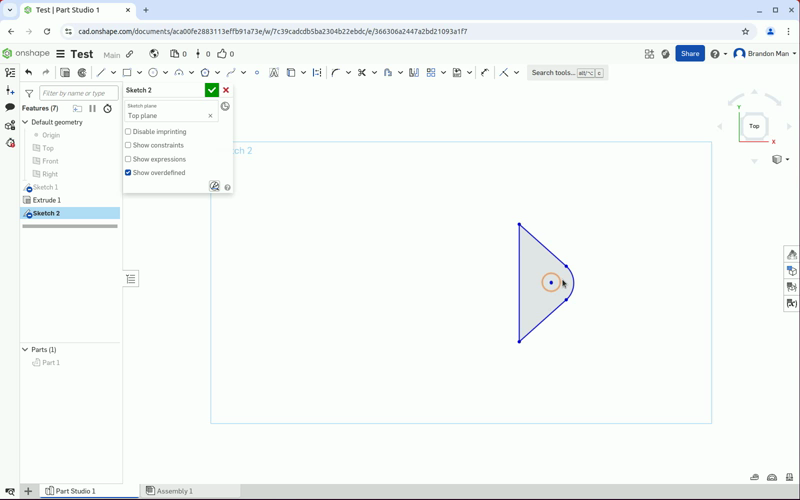
click(562, 279)
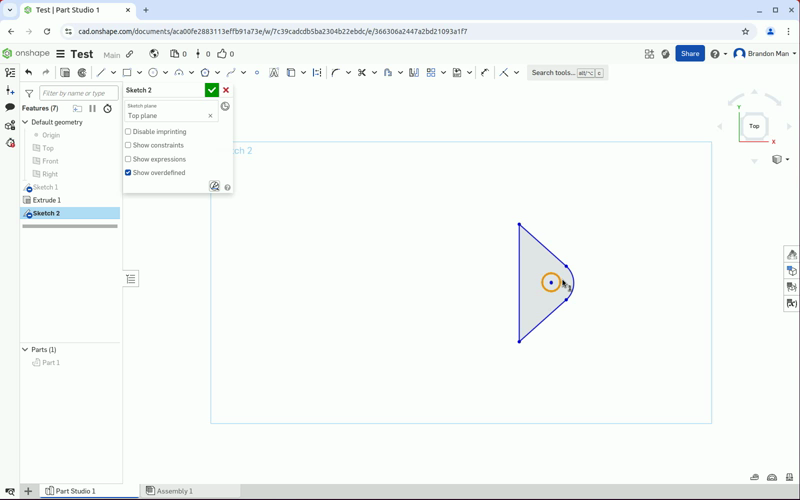
mouse_move(73, 352)
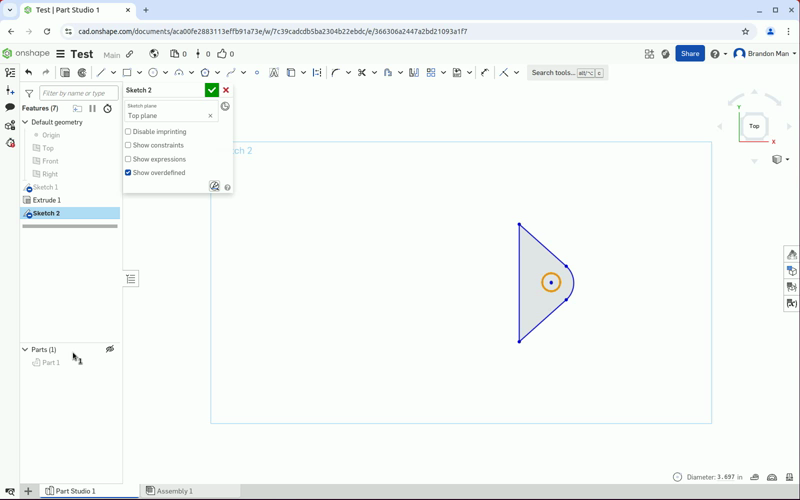
key(shift+y)
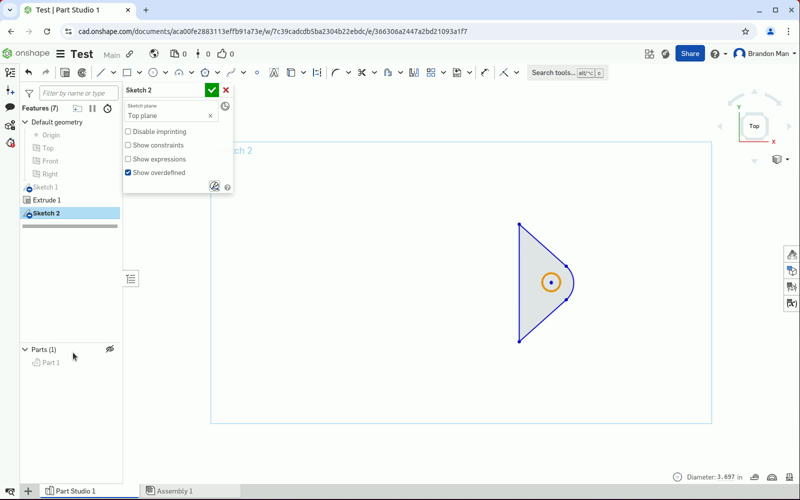
key(shift+e)
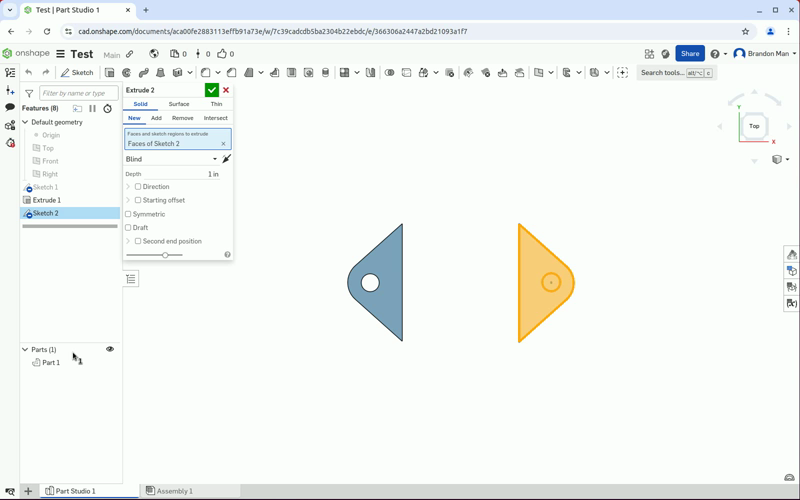
mouse_move(143, 106)
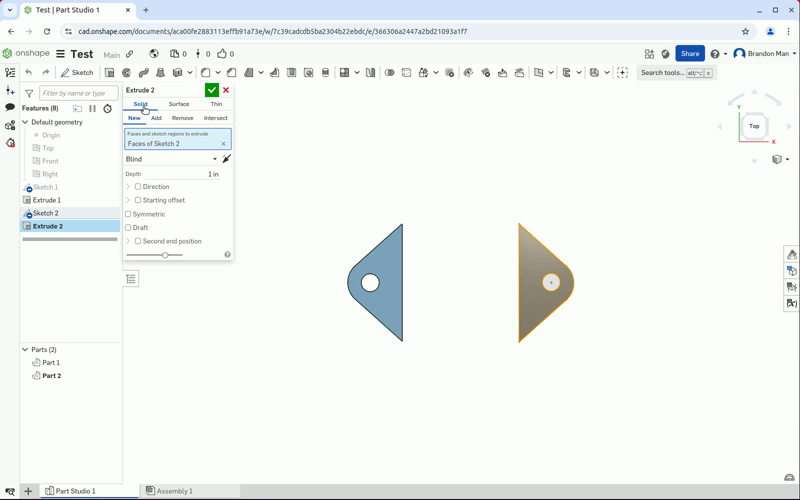
click(143, 106)
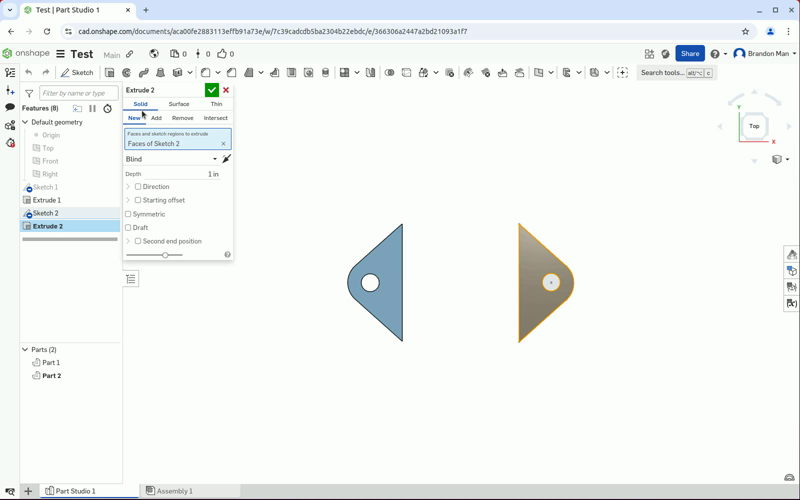
mouse_move(137, 120)
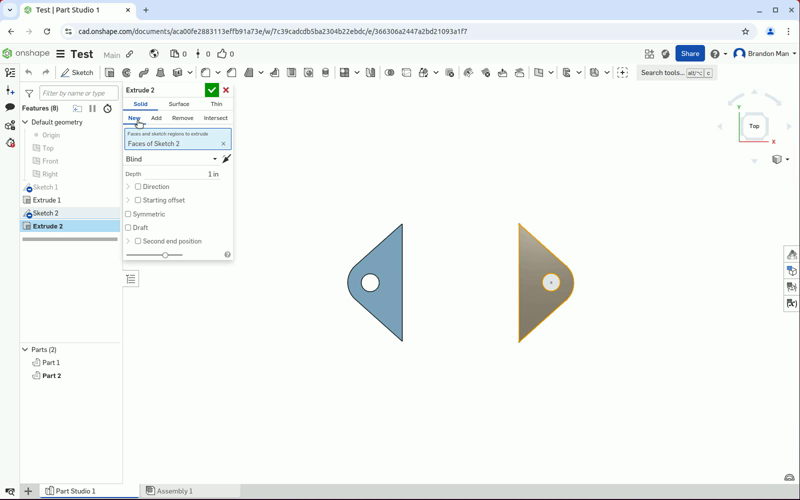
click(137, 120)
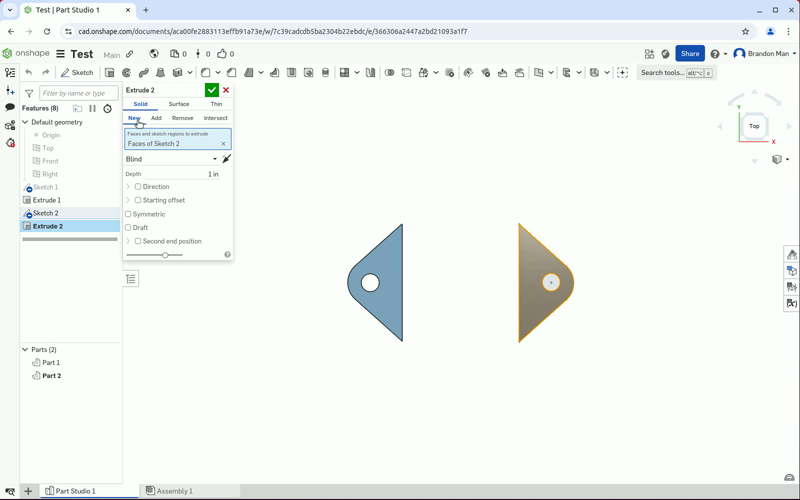
key(tab, 4)
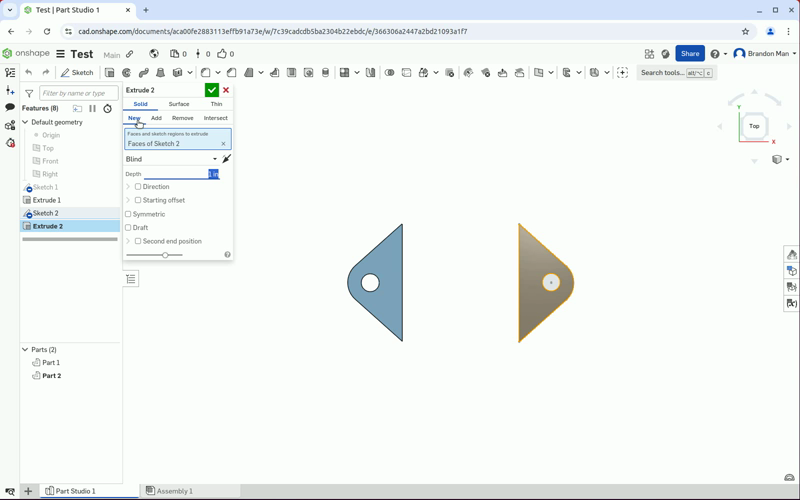
text(1.444)
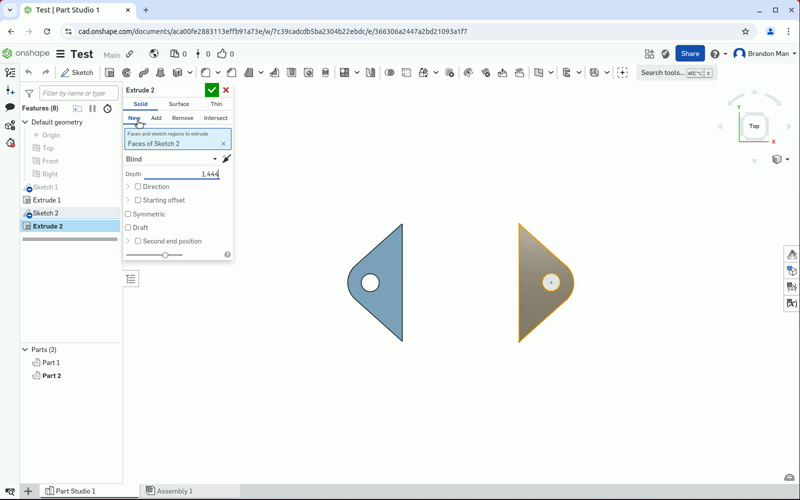
key(enter)
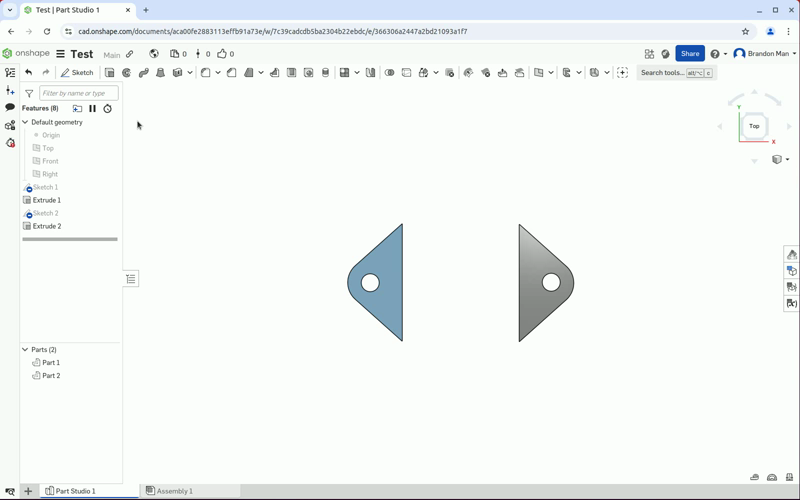
key(shift+h)
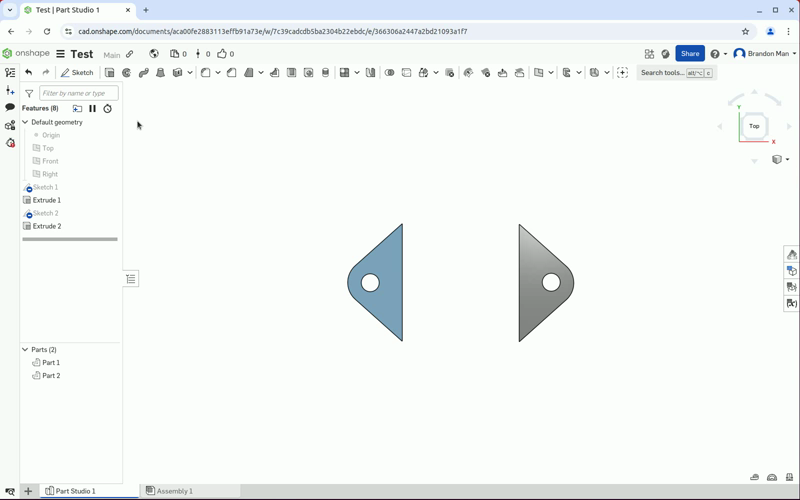
key(shift+h)
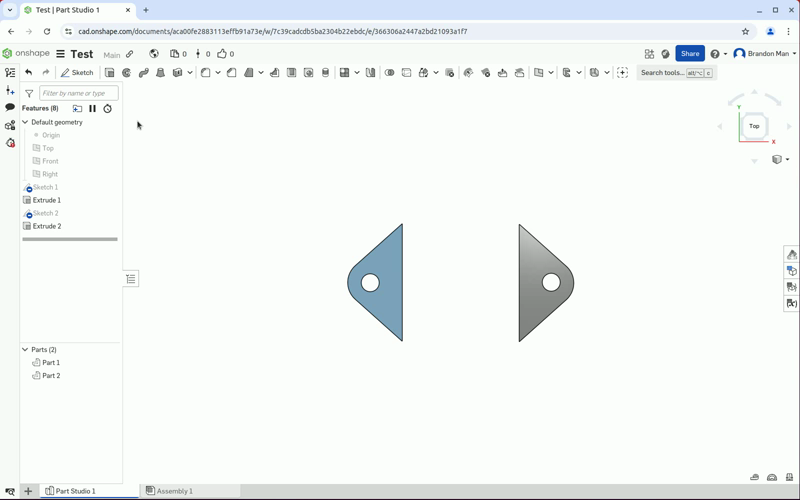
mouse_move(73, 189)
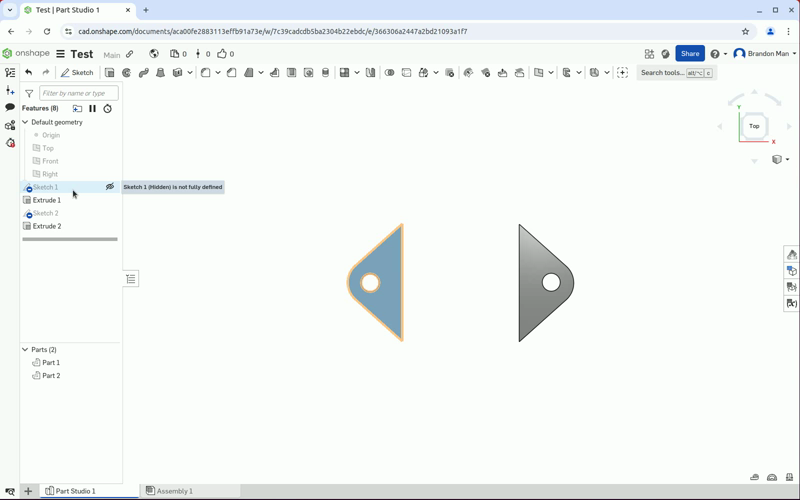
click(73, 189)
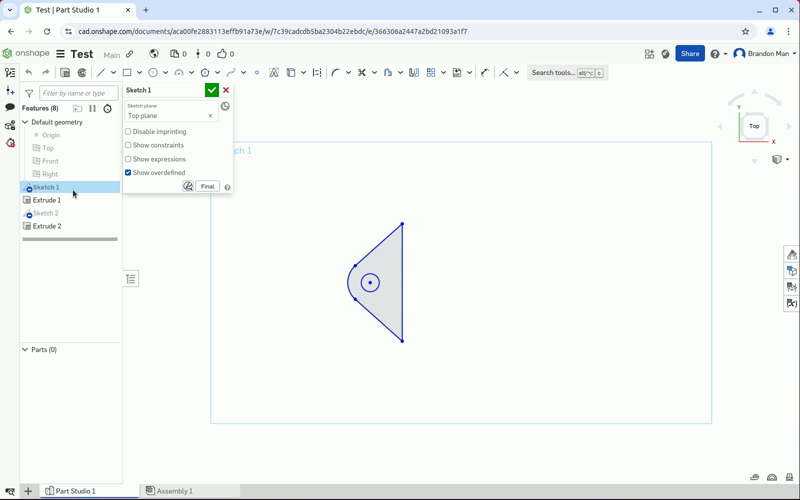
mouse_move(229, 92)
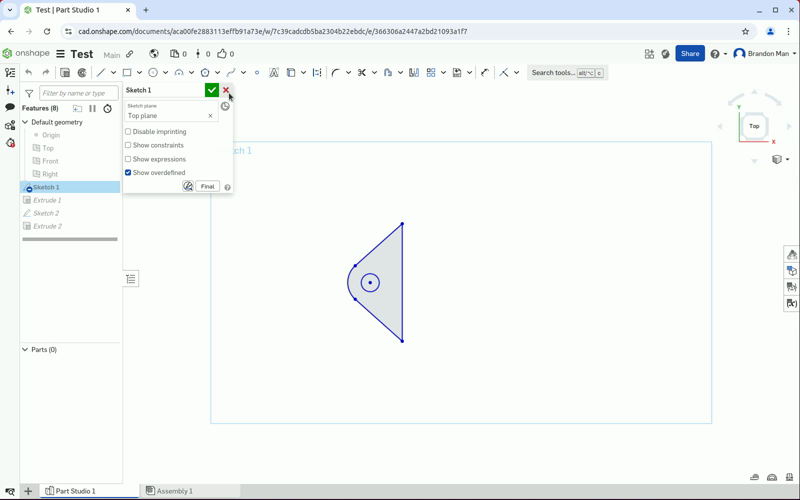
click(229, 92)
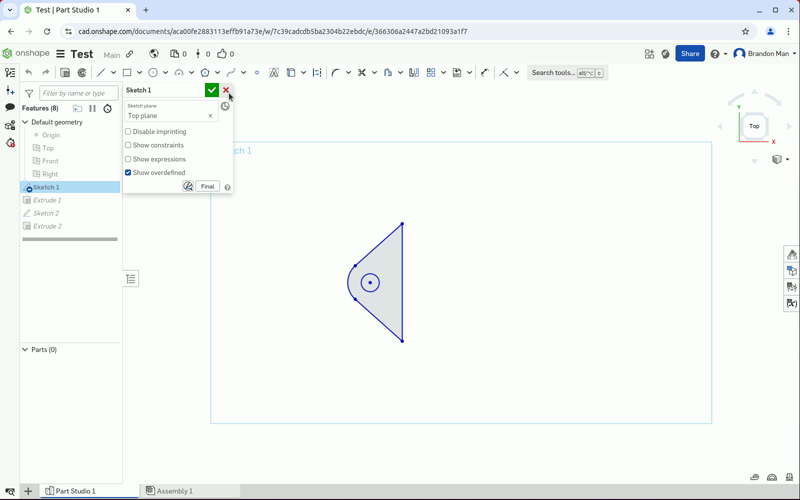
key(shift+s)
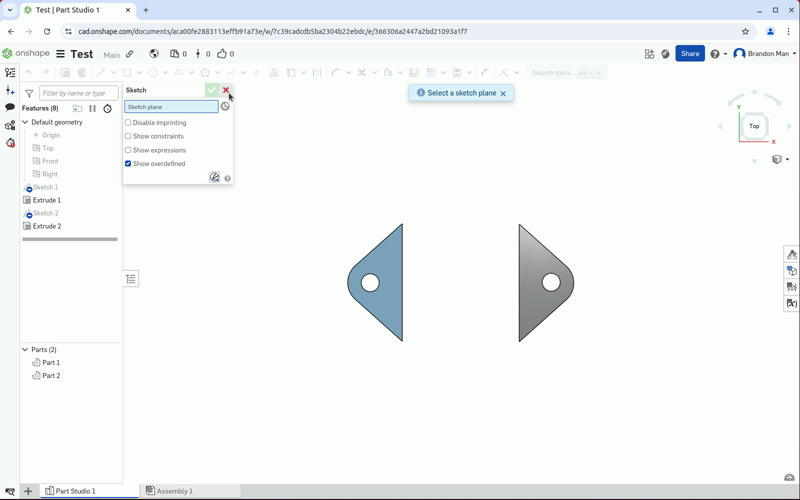
mouse_move(73, 150)
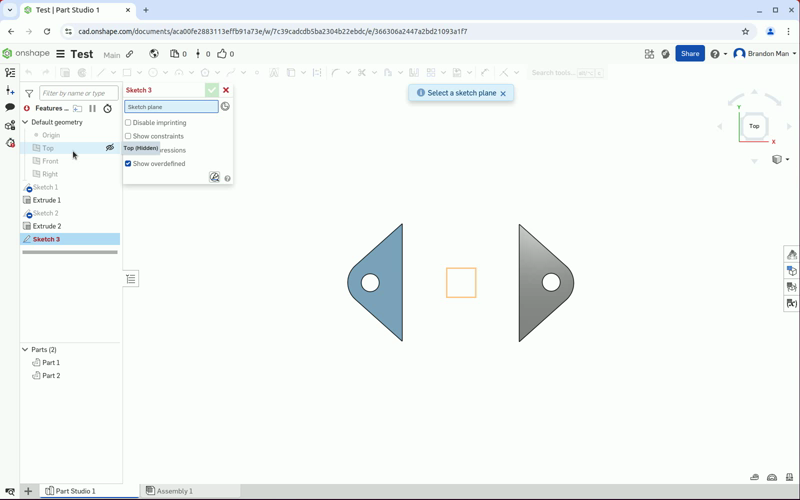
click(73, 150)
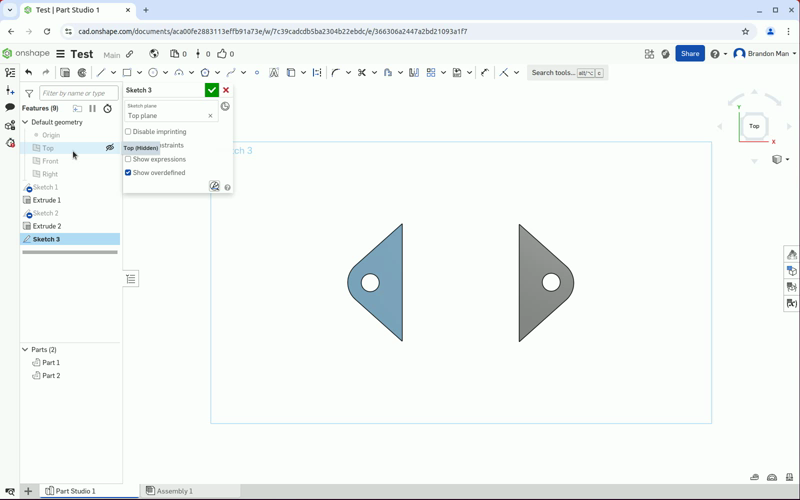
mouse_move(73, 352)
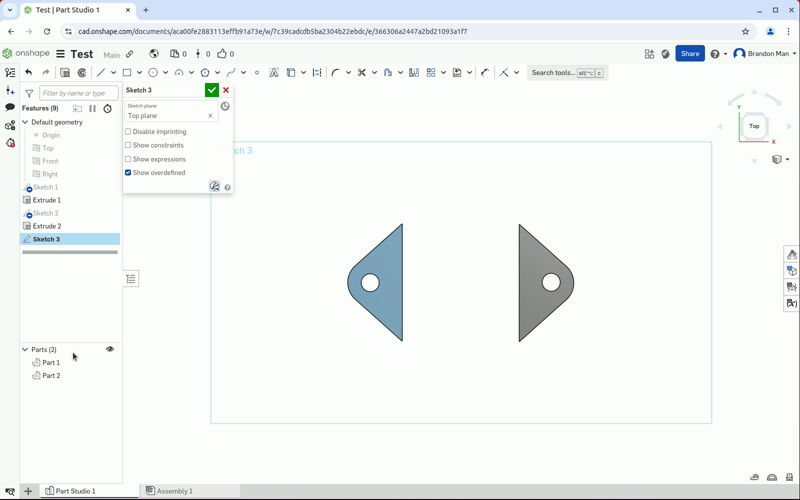
key(y)
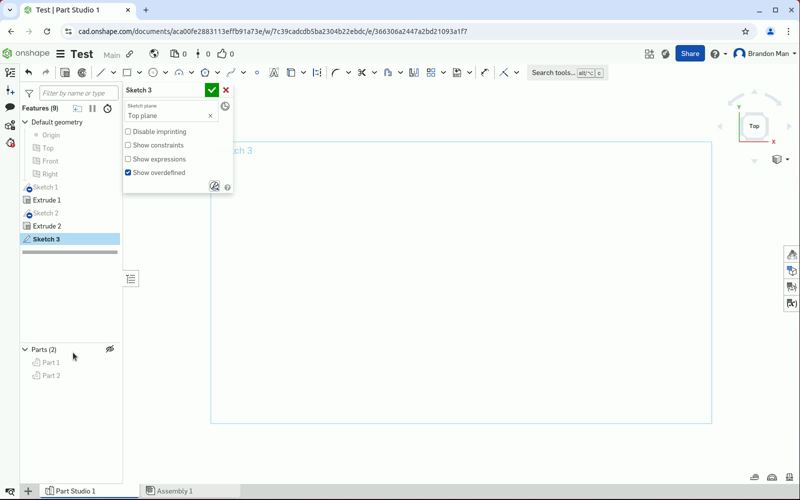
key(l)
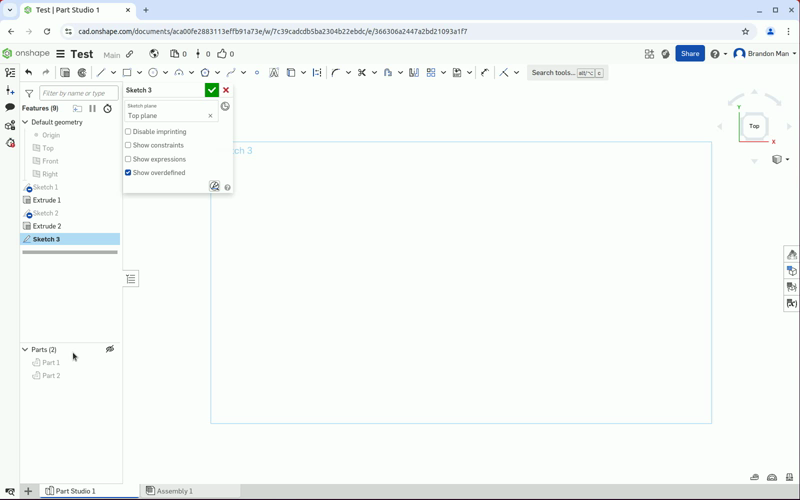
key_down(shift)
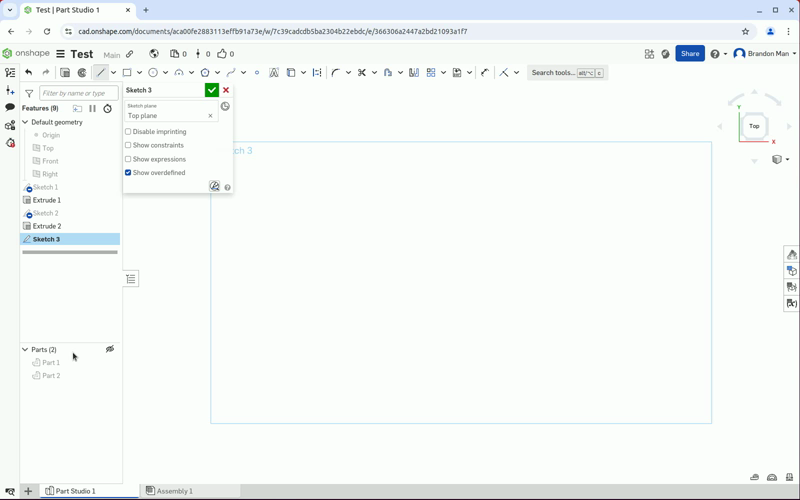
mouse_move(401, 341)
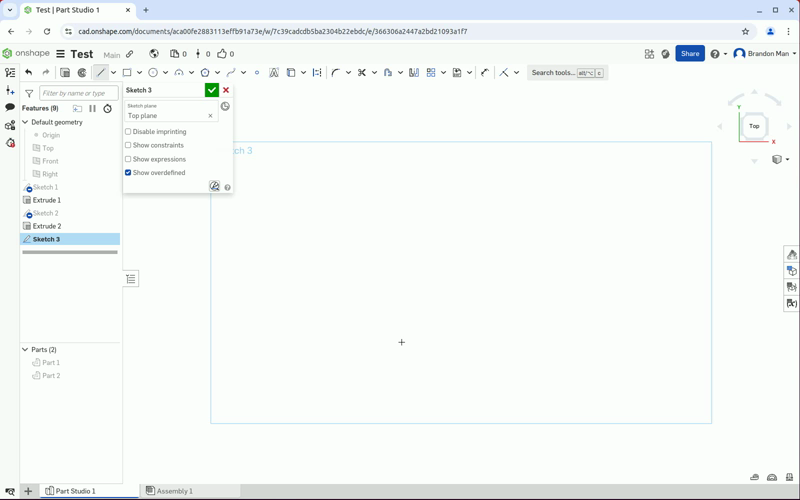
click(401, 341)
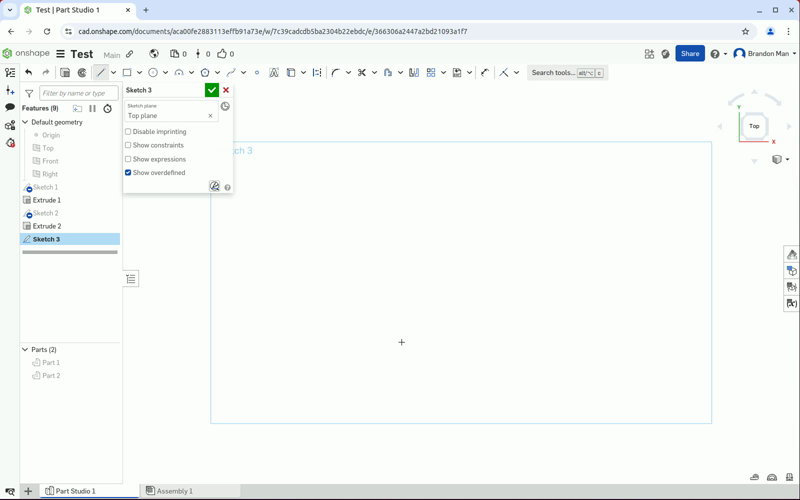
key_up(shift)
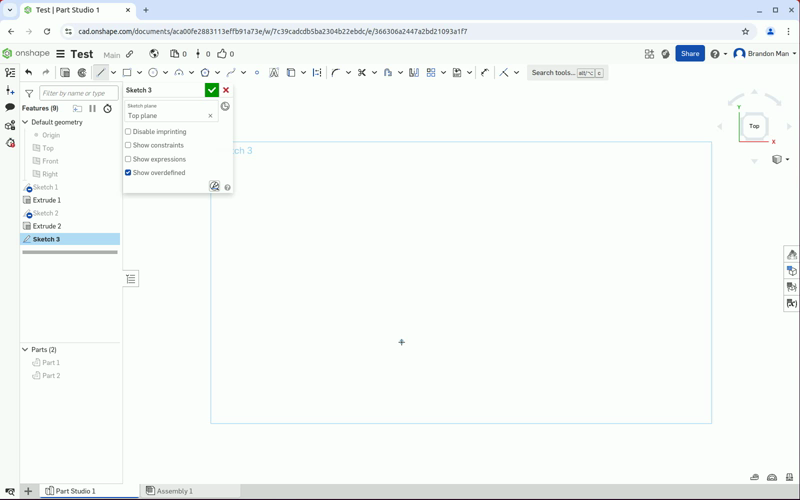
key_down(shift)
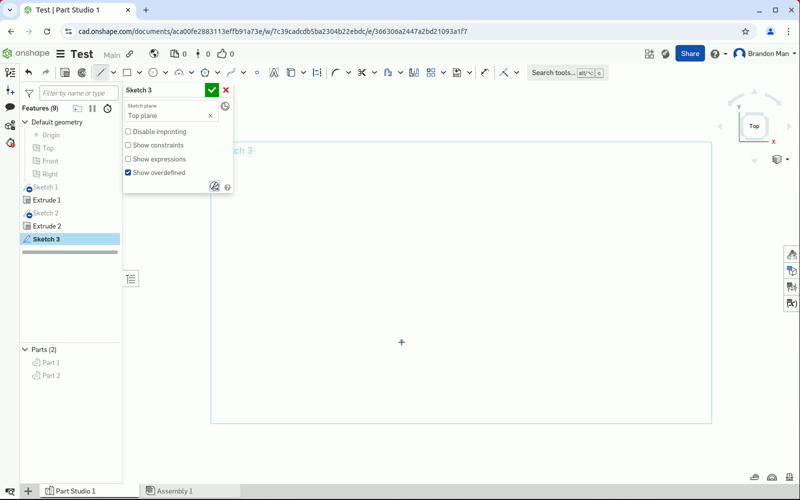
mouse_move(431, 341)
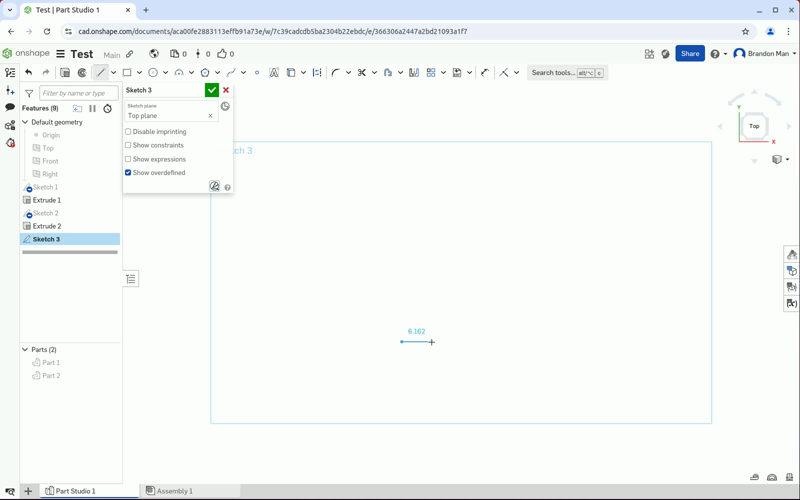
mouse_move(432, 341)
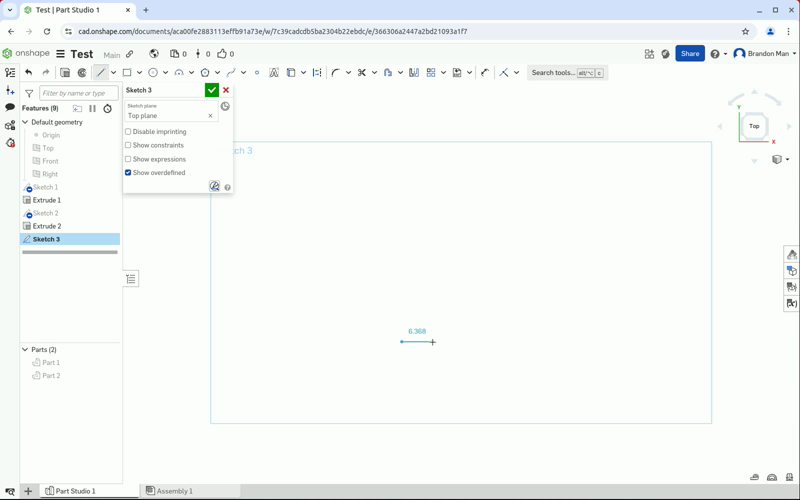
click(432, 341)
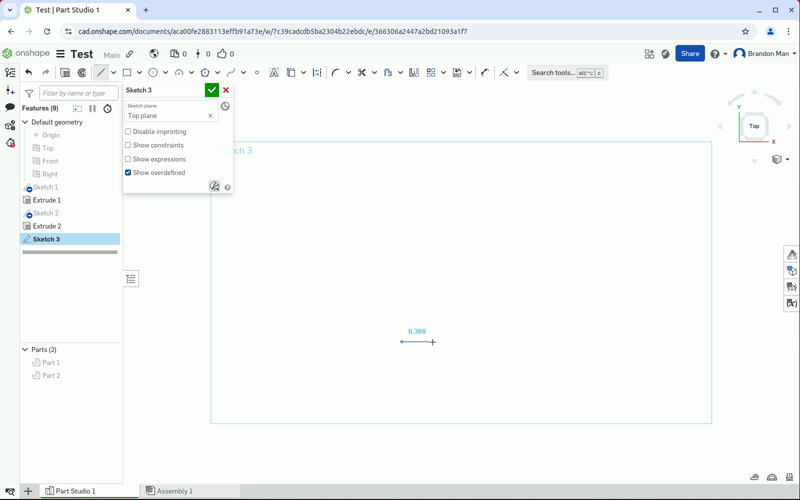
key_up(shift)
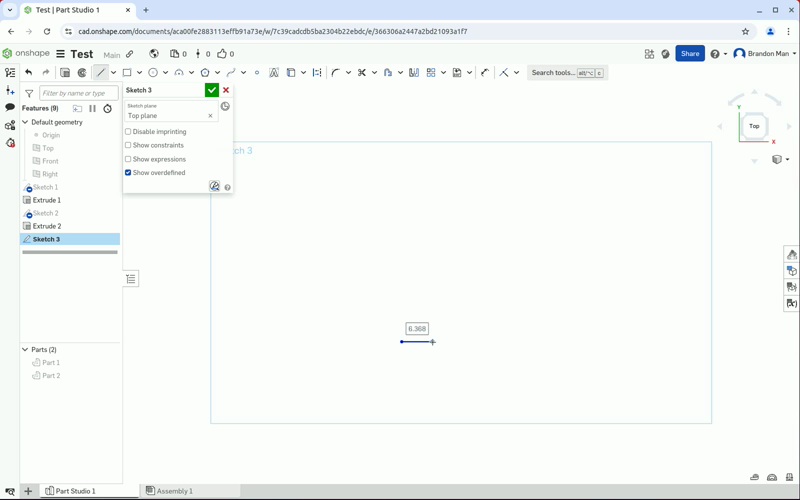
key_down(shift)
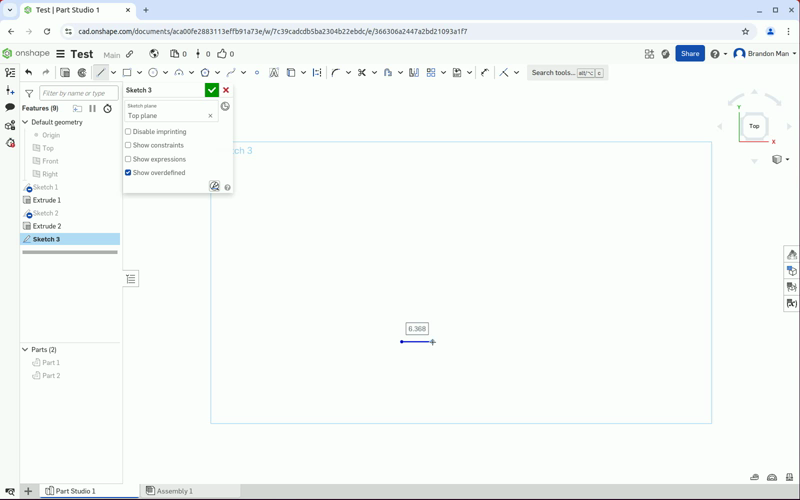
mouse_move(462, 341)
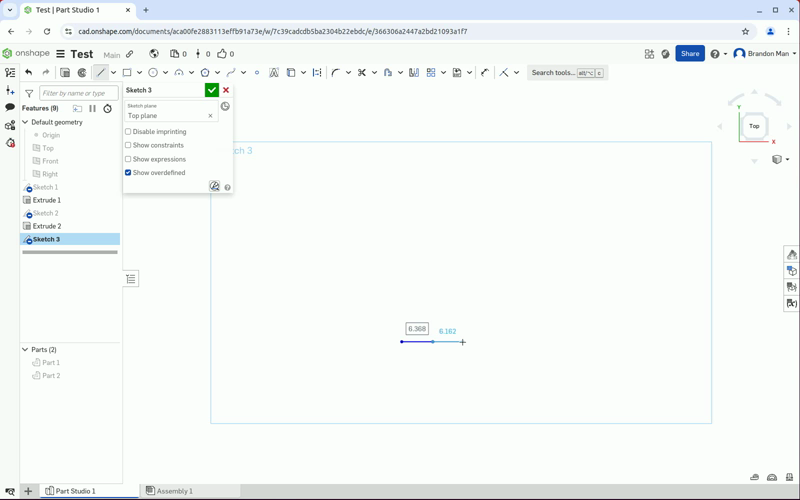
mouse_move(432, 330)
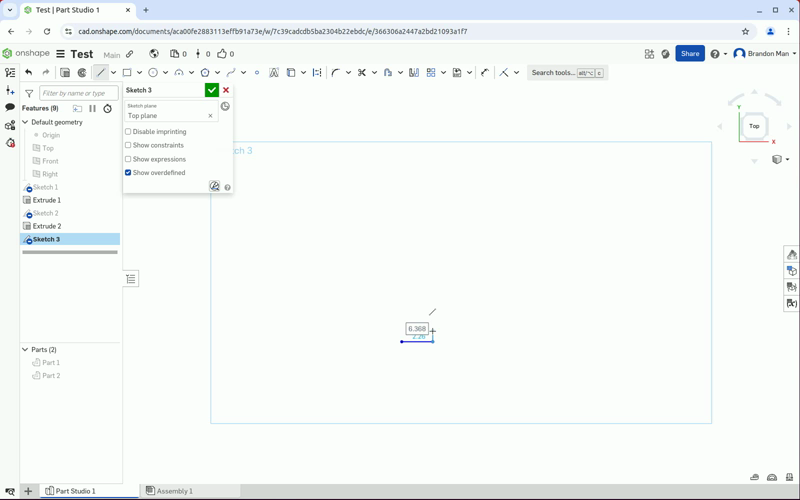
click(432, 330)
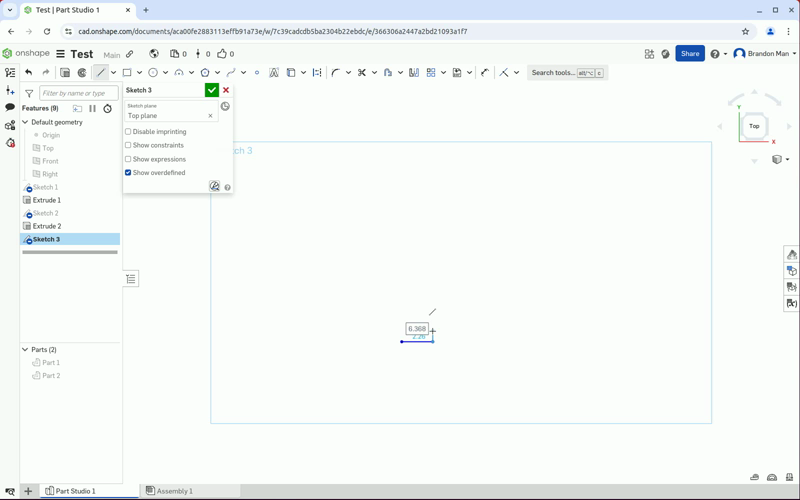
key_up(shift)
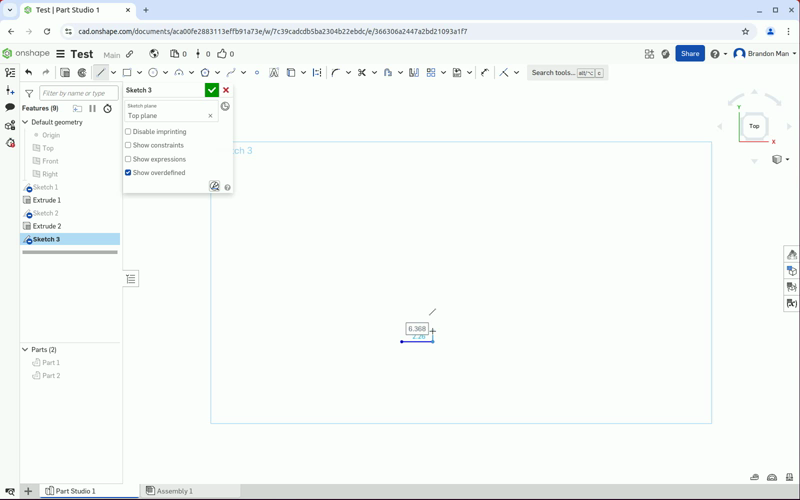
key(esc)
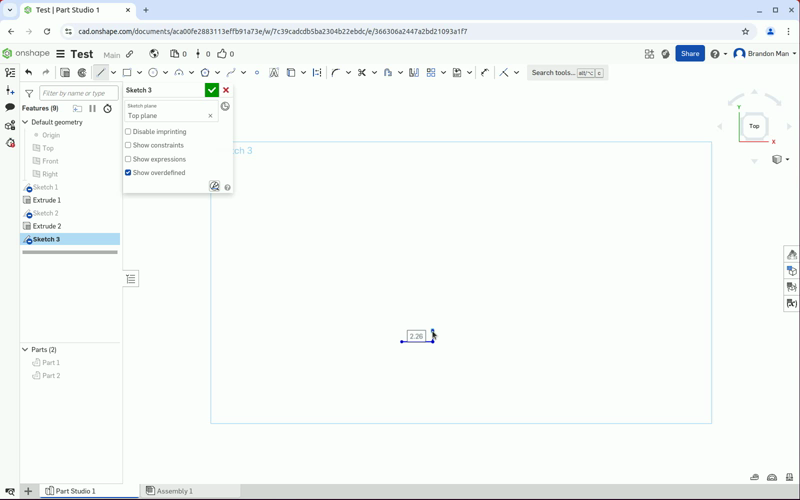
key(a)
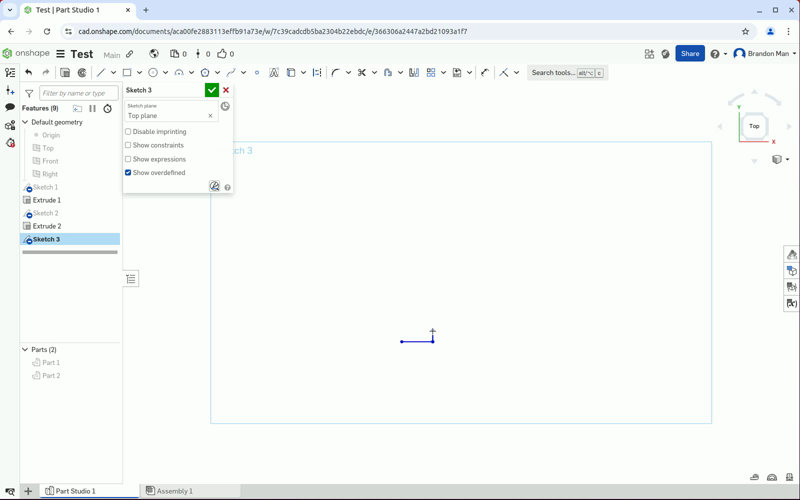
mouse_move(432, 330)
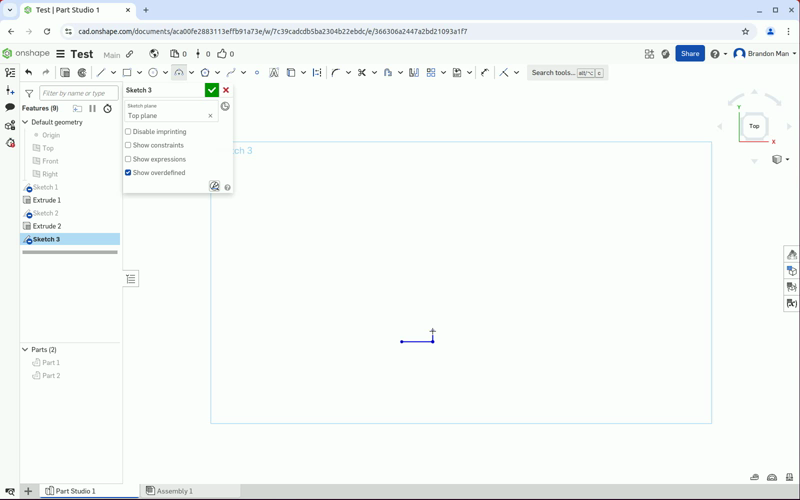
click(432, 330)
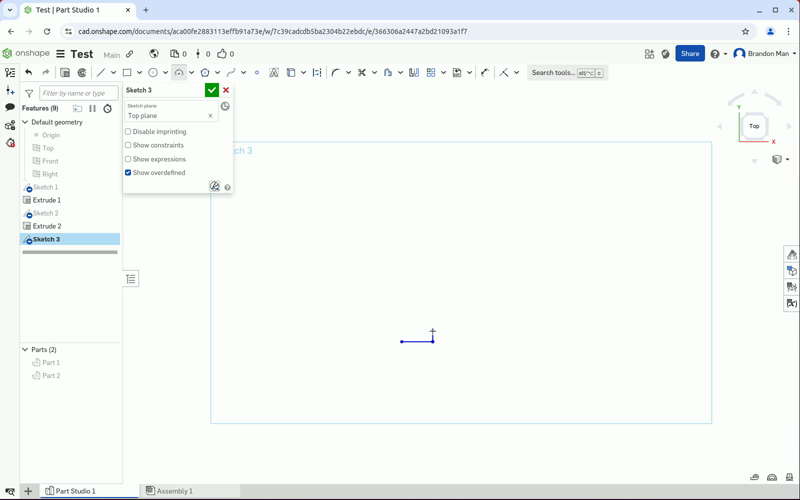
key_down(shift)
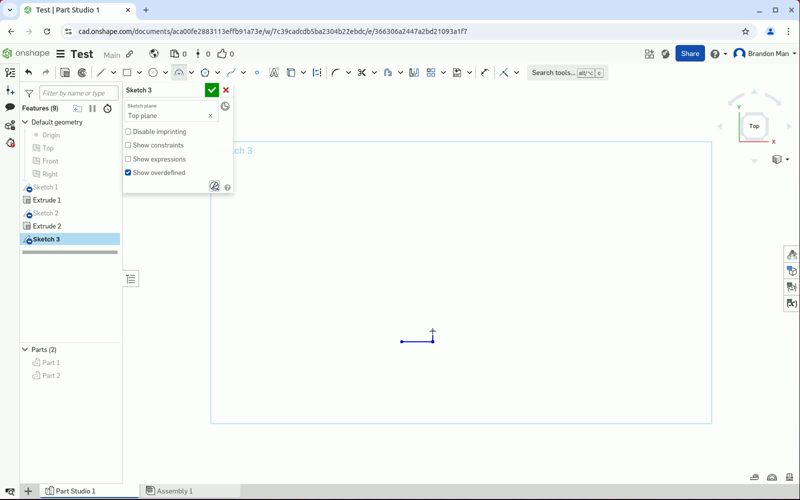
mouse_move(488, 330)
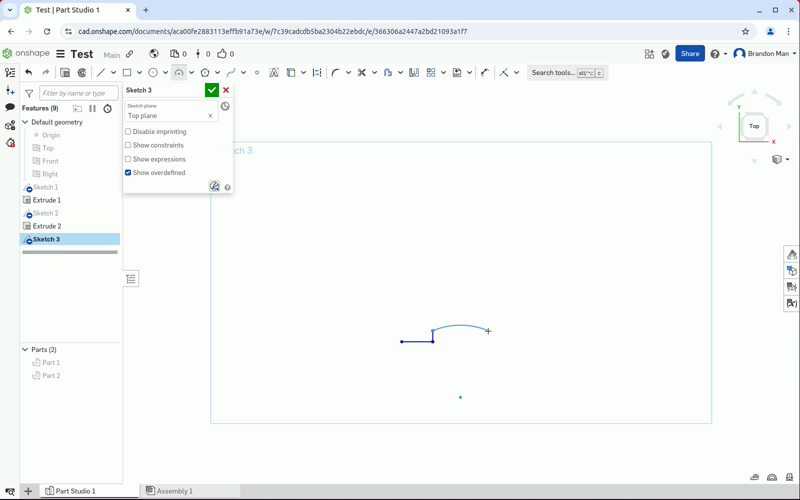
click(488, 330)
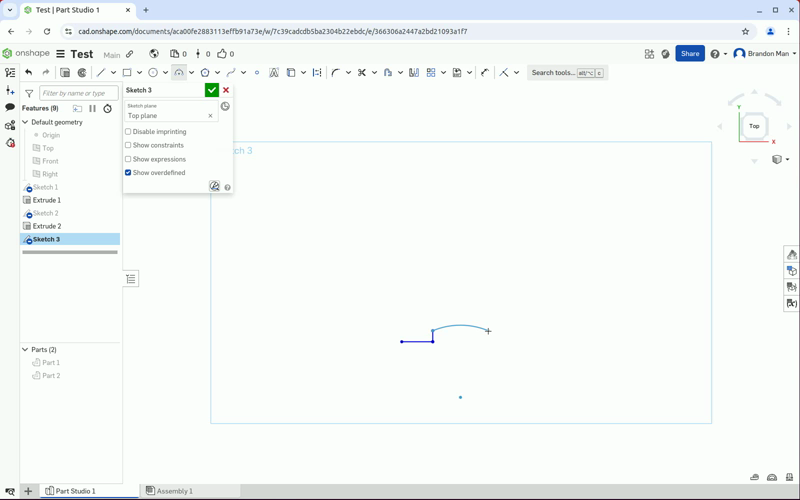
mouse_move(460, 302)
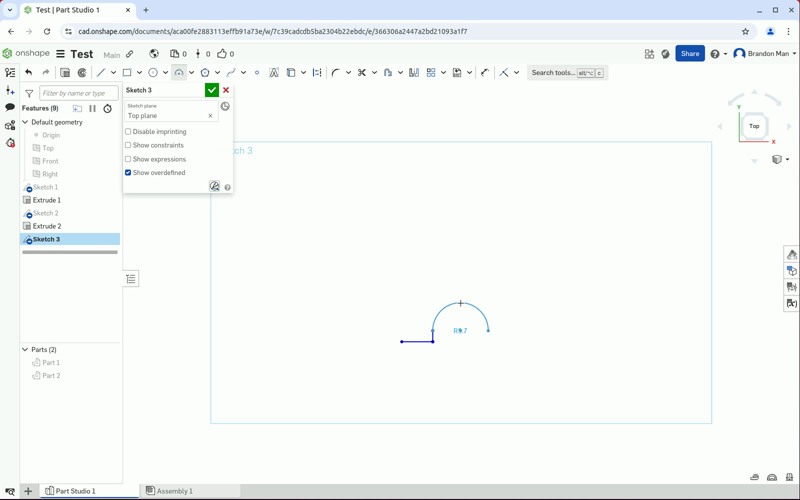
click(460, 302)
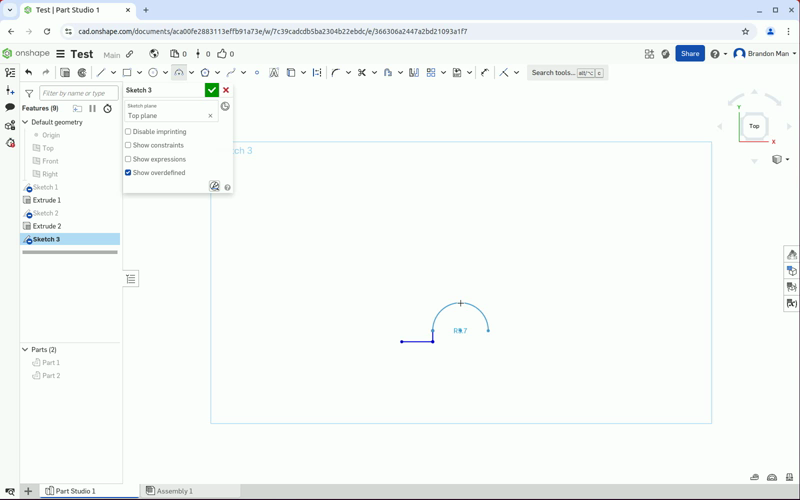
key_up(shift)
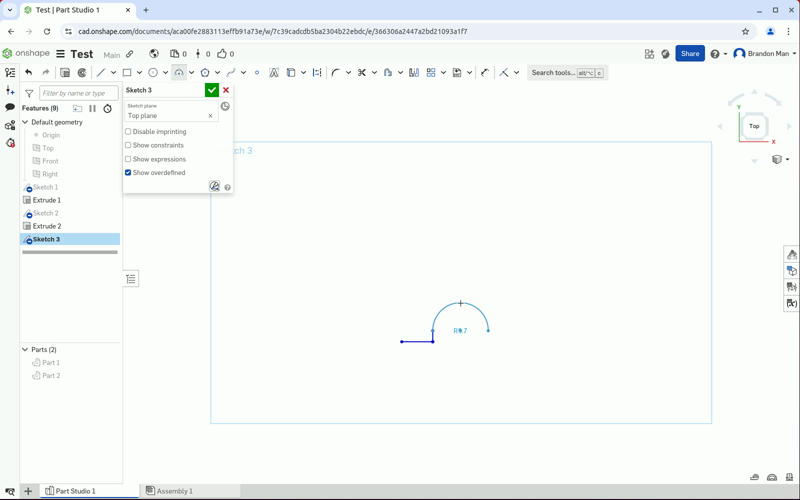
key(esc)
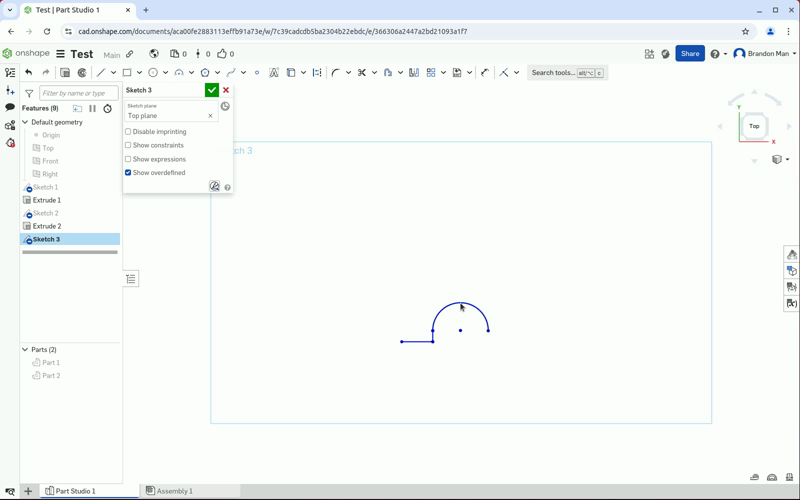
key(l)
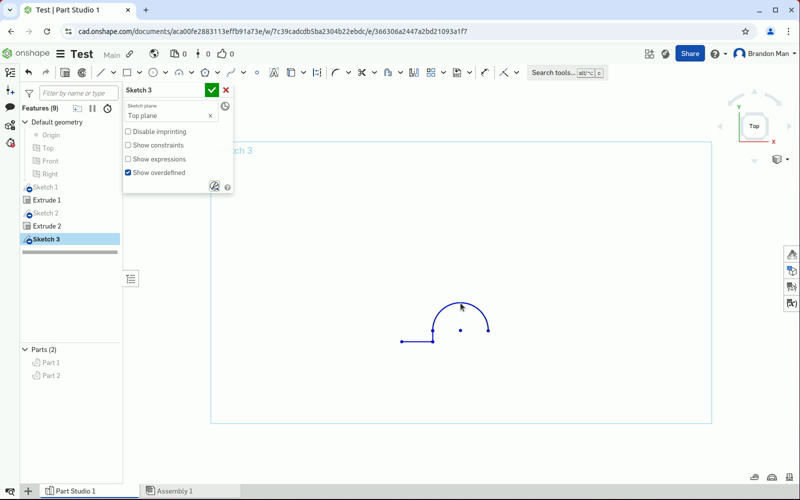
mouse_move(488, 330)
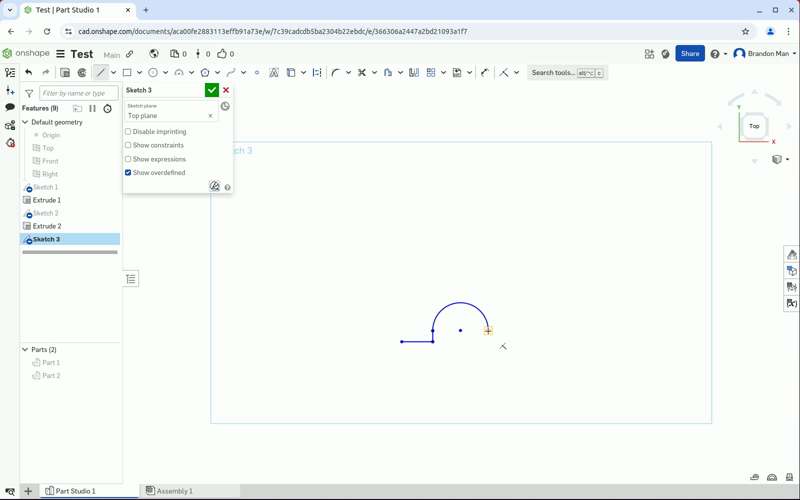
click(488, 330)
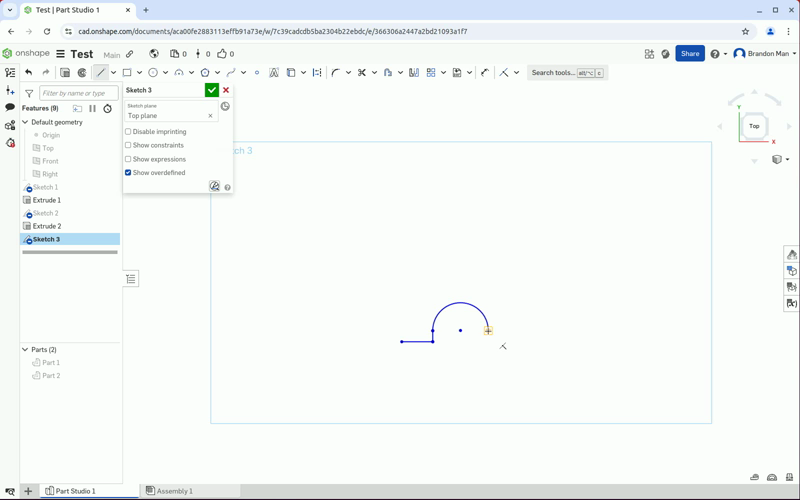
key_down(shift)
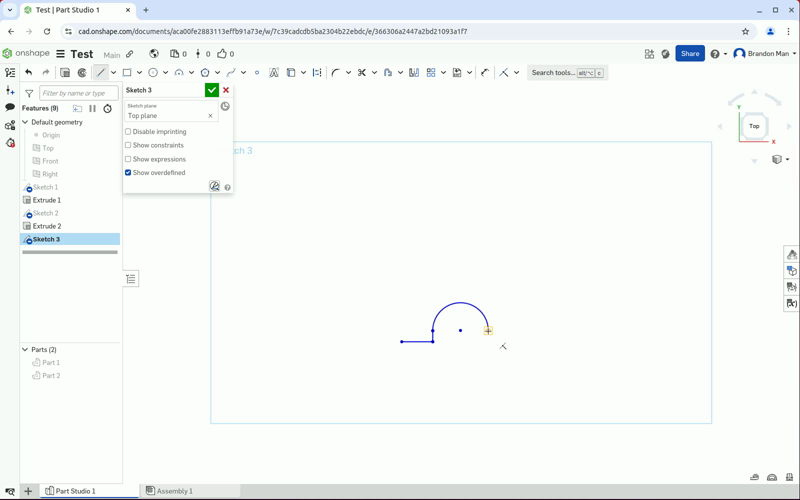
mouse_move(518, 330)
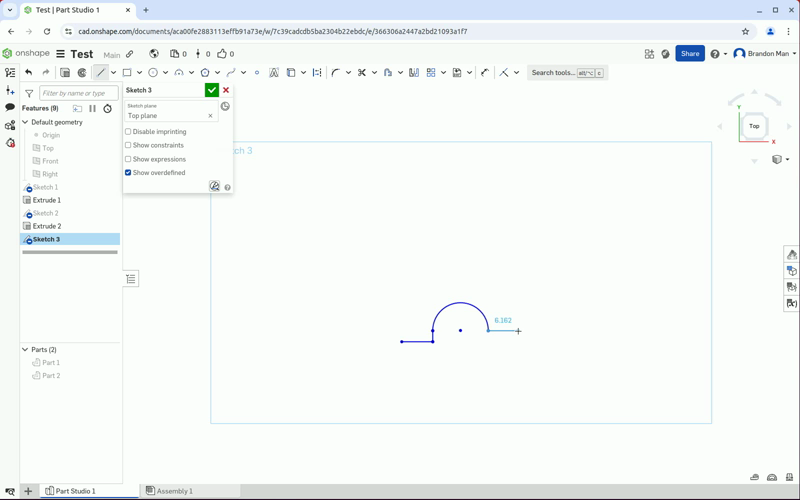
mouse_move(488, 341)
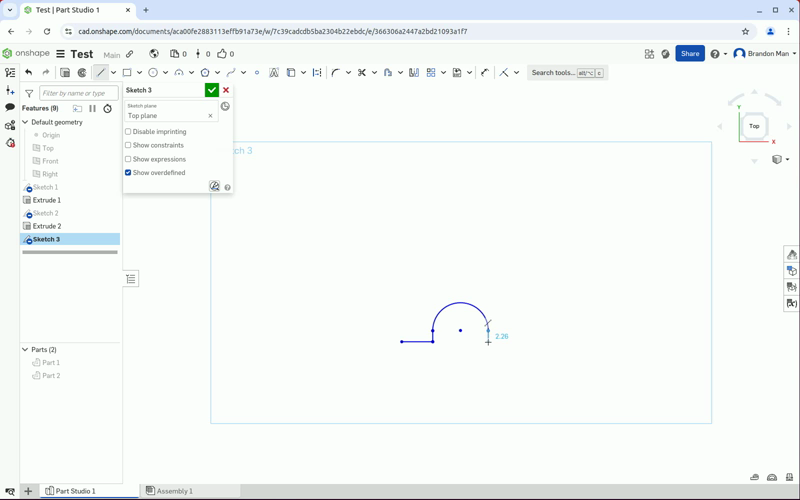
click(488, 341)
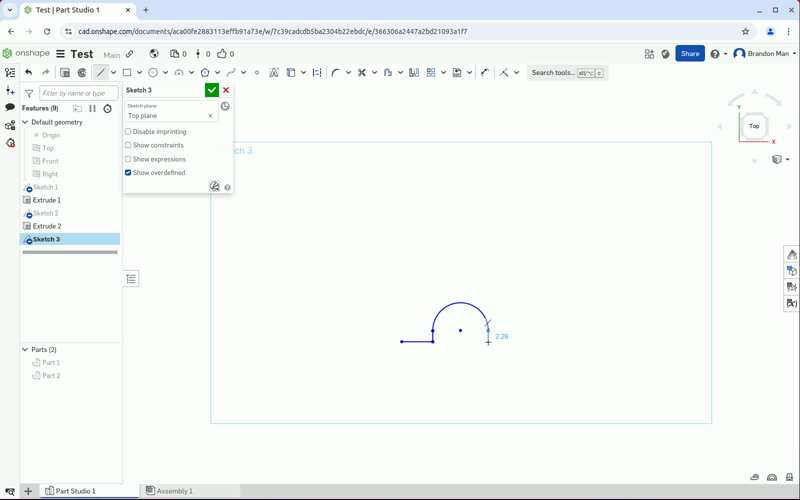
key_up(shift)
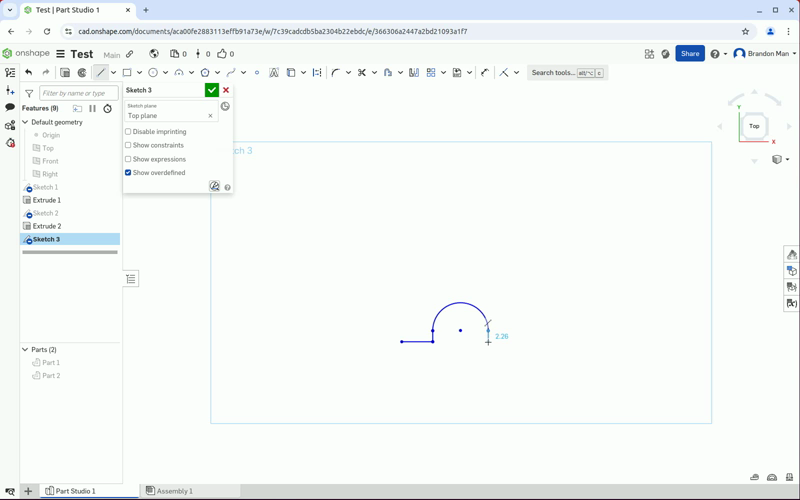
key_down(shift)
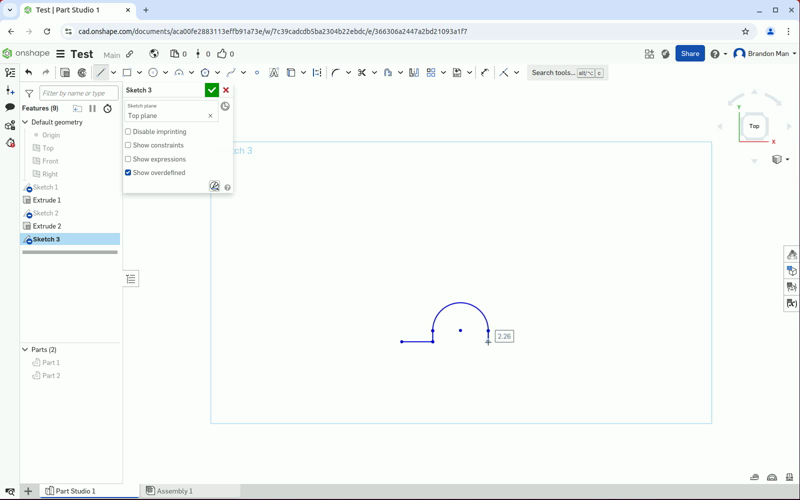
mouse_move(518, 341)
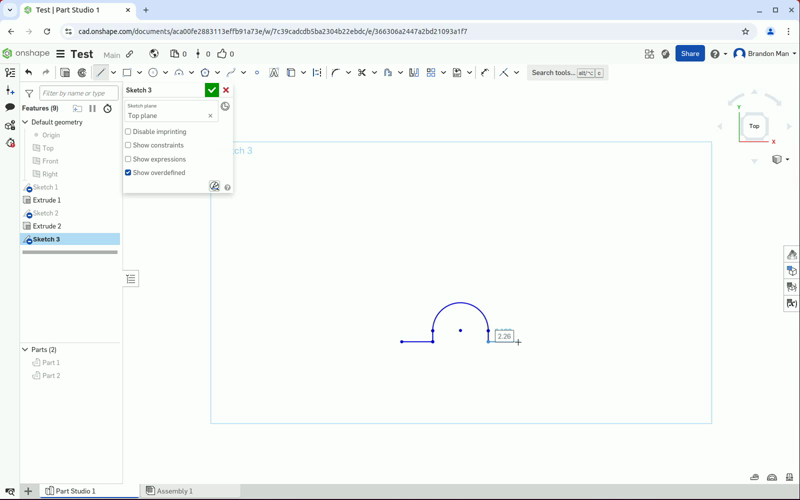
mouse_move(519, 341)
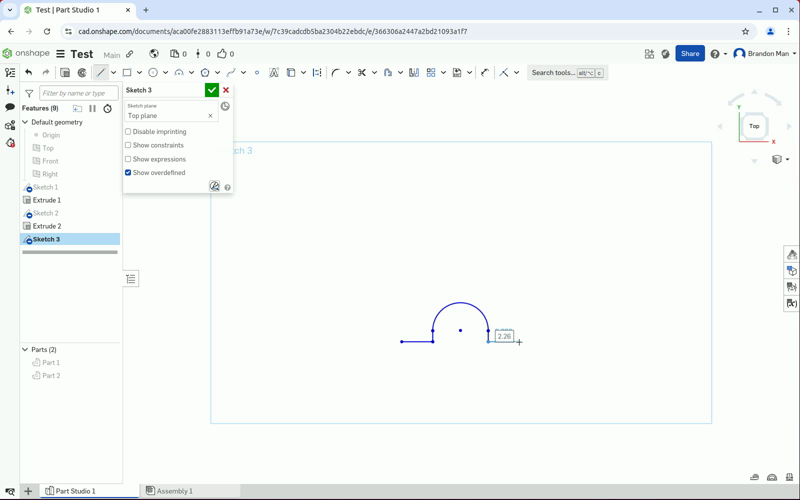
click(519, 341)
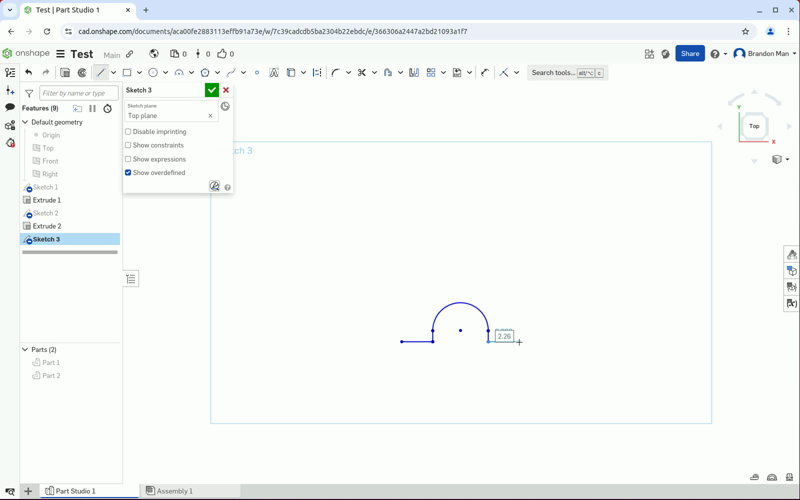
key_up(shift)
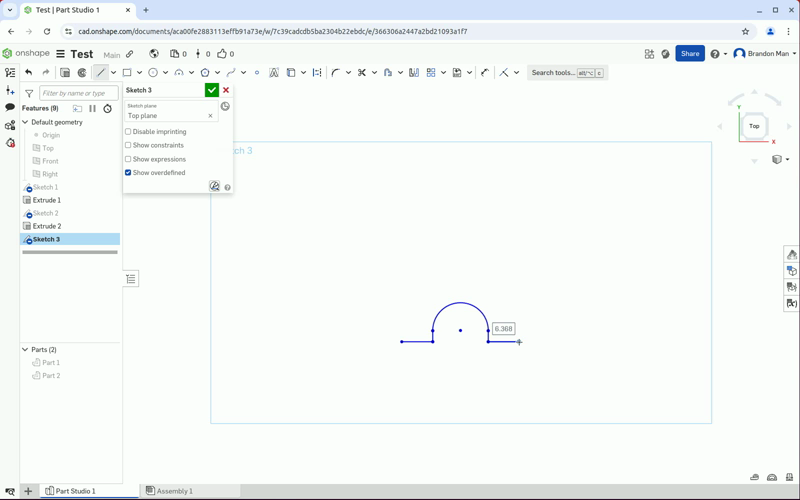
key_down(shift)
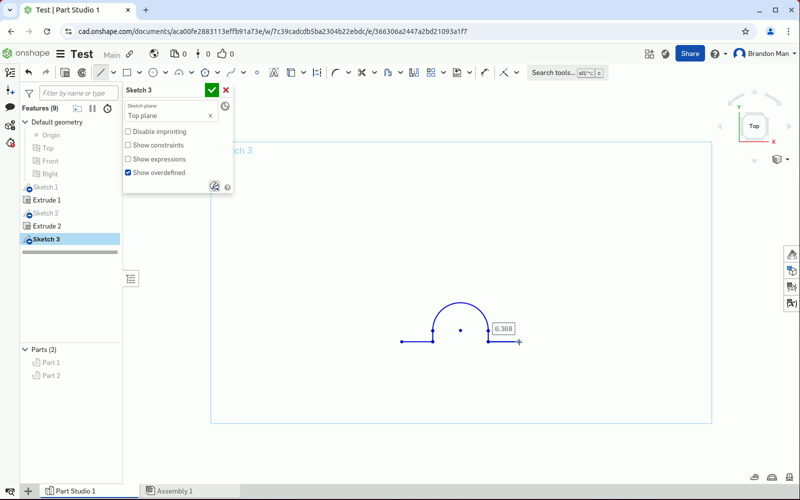
mouse_move(519, 224)
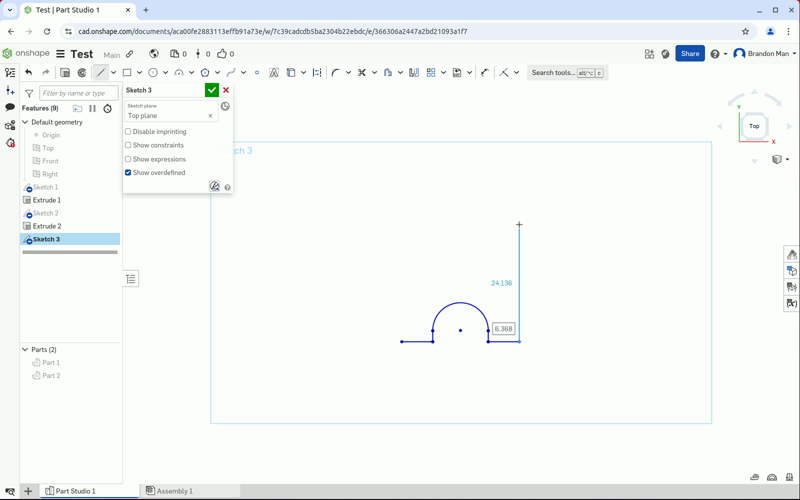
click(519, 224)
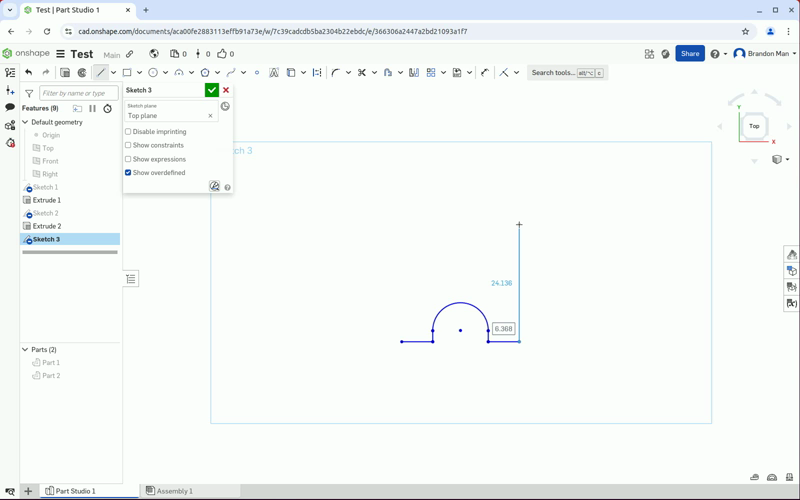
key_up(shift)
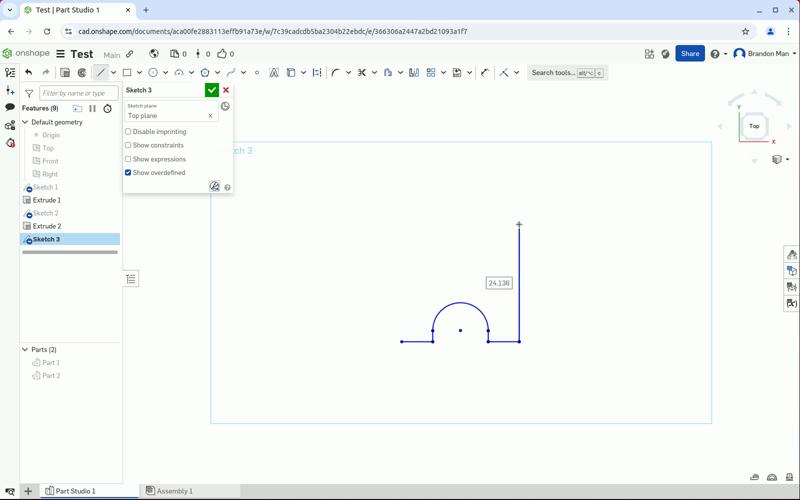
key_down(shift)
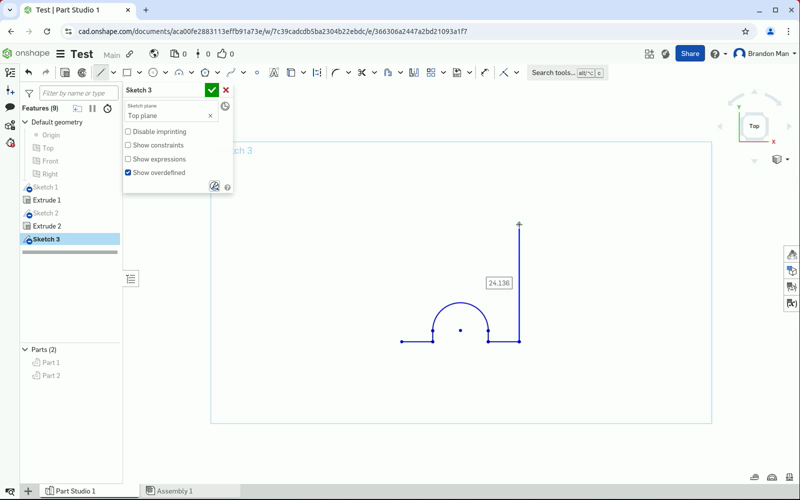
mouse_move(549, 224)
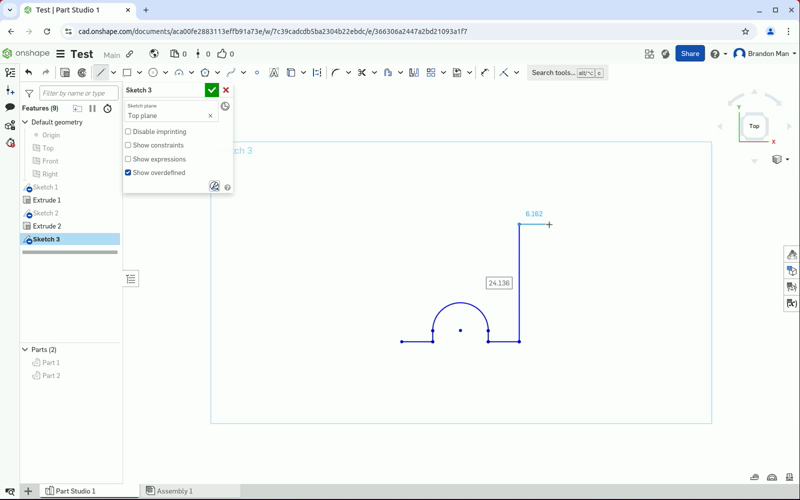
mouse_move(486, 224)
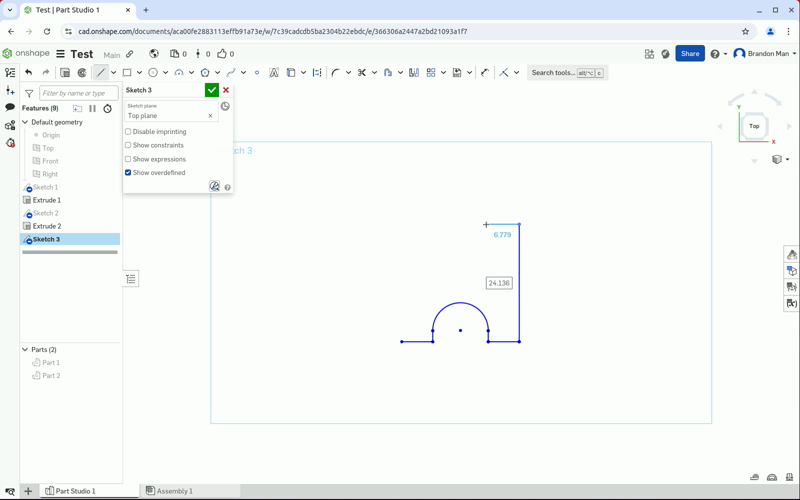
click(486, 224)
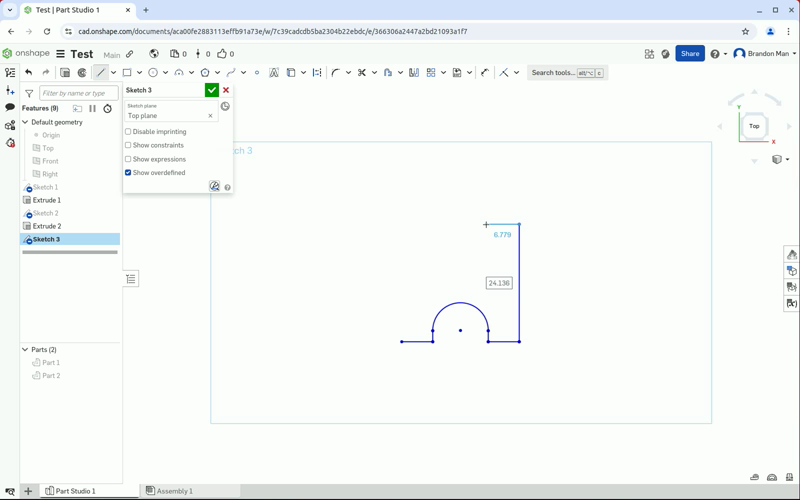
key_up(shift)
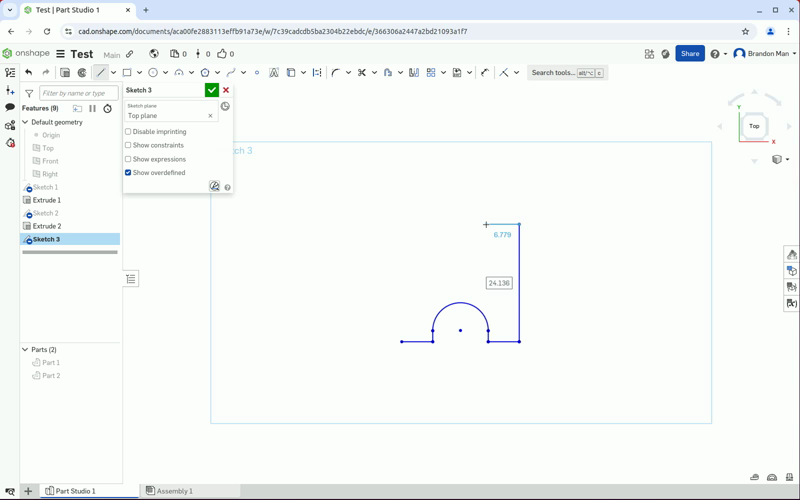
key(esc)
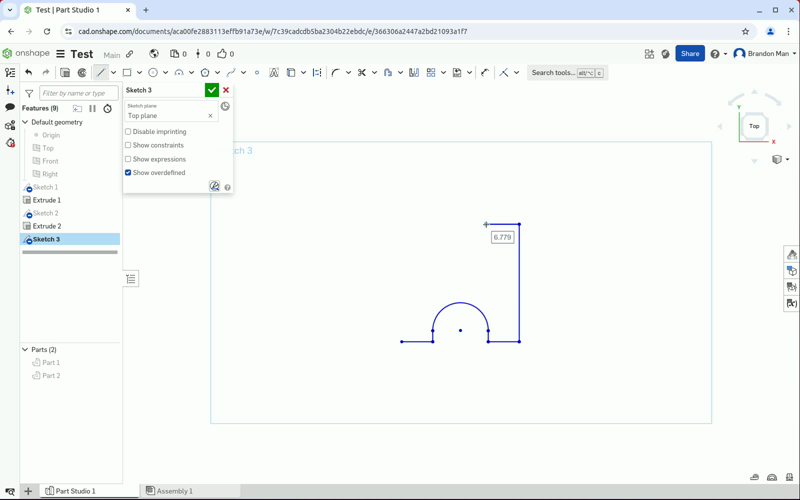
key(a)
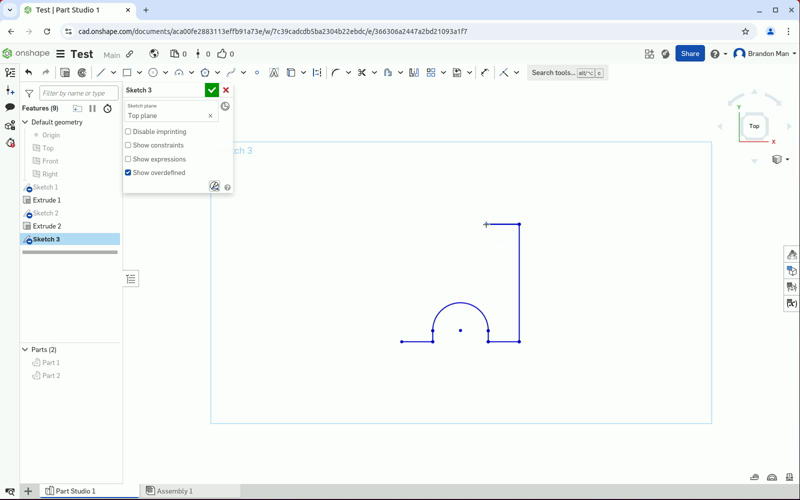
mouse_move(486, 224)
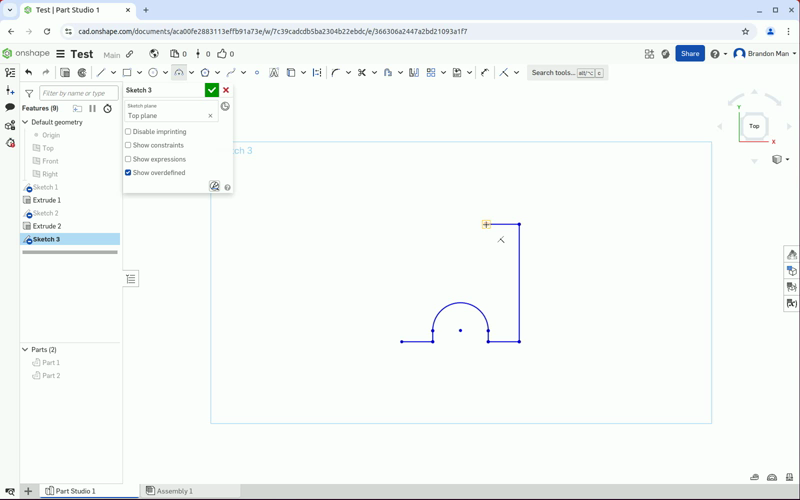
click(486, 224)
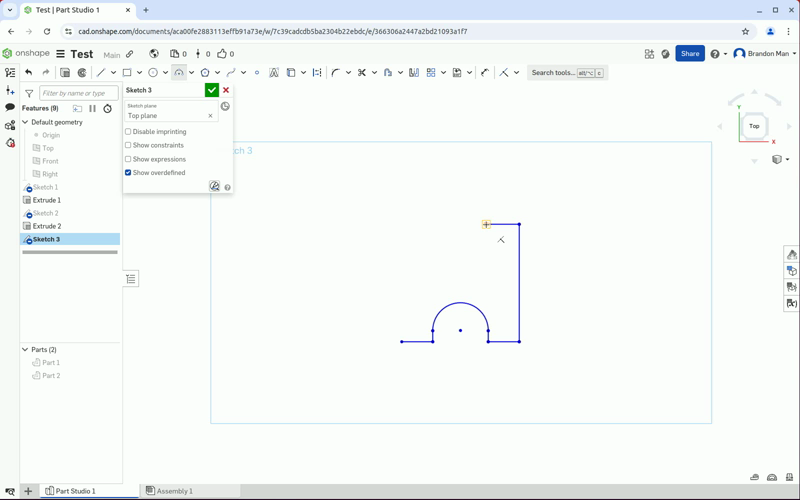
key_down(shift)
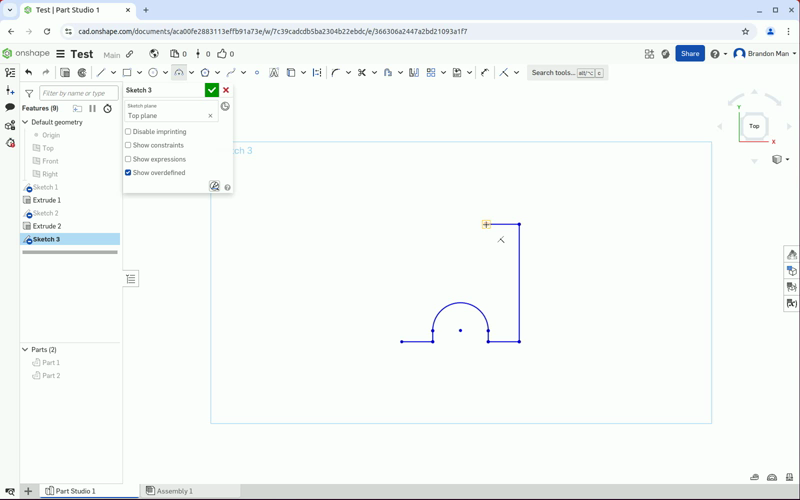
mouse_move(435, 224)
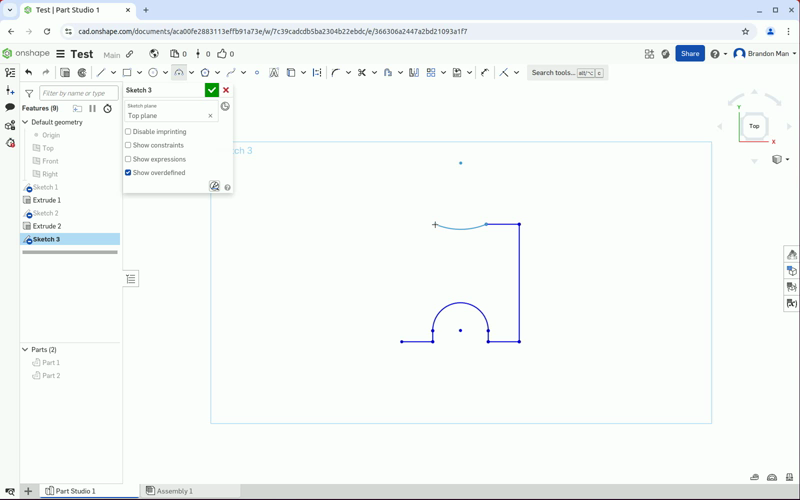
click(435, 224)
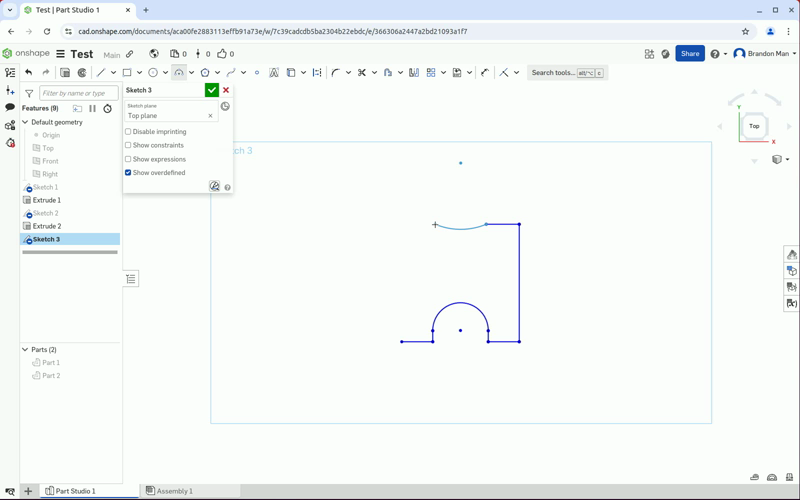
mouse_move(460, 263)
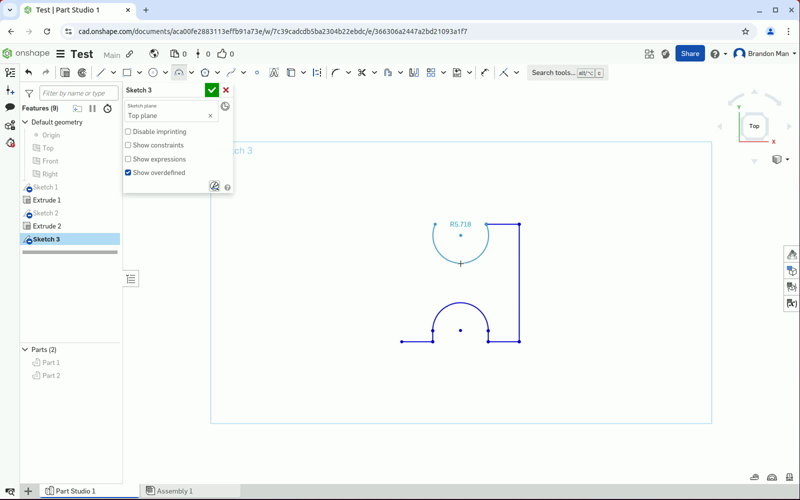
click(460, 263)
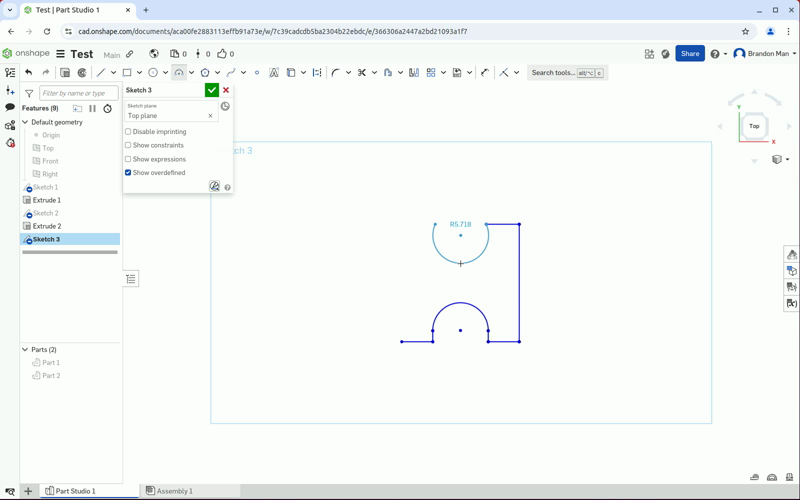
key_up(shift)
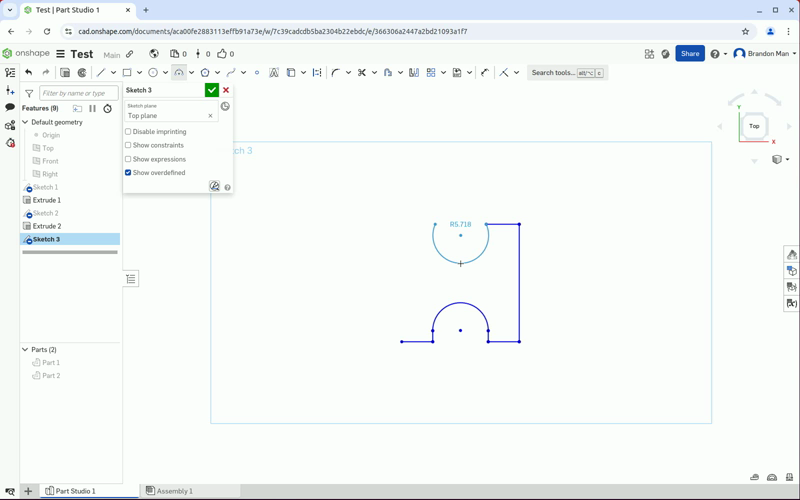
key(esc)
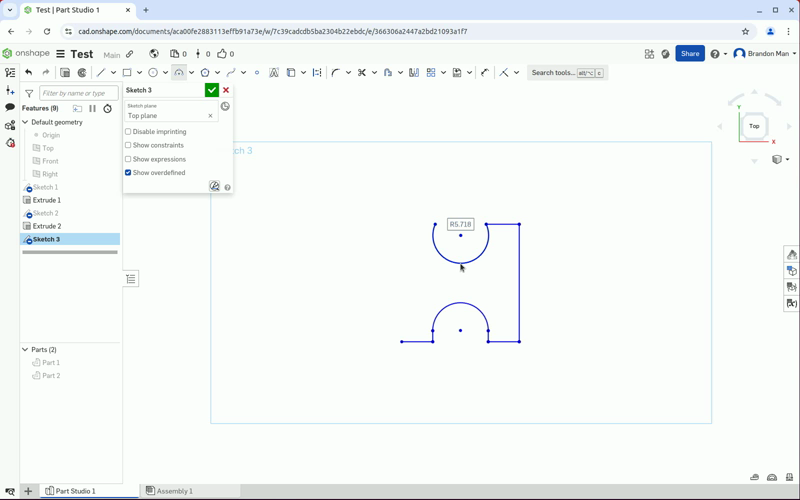
key(l)
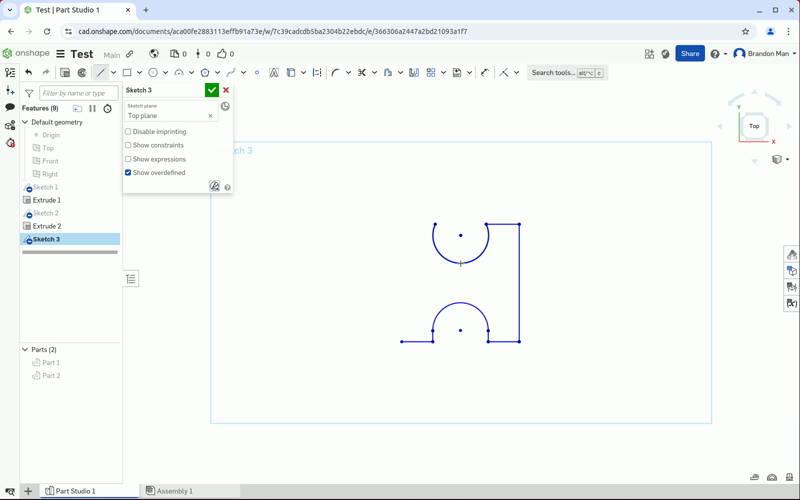
mouse_move(435, 224)
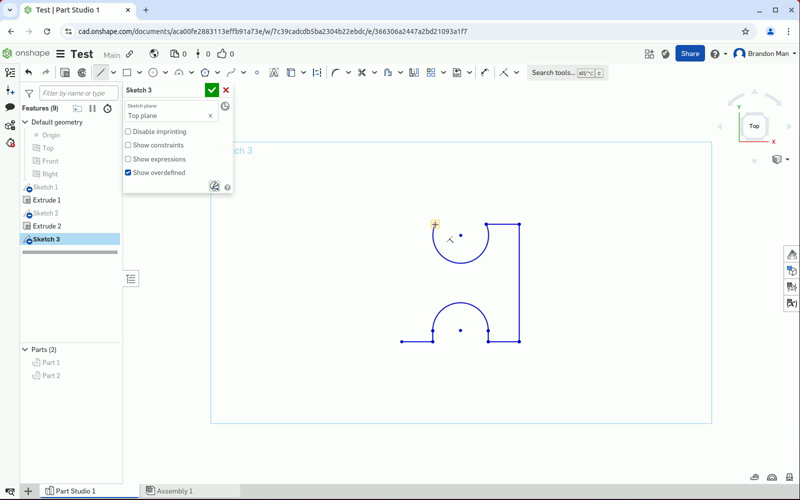
click(435, 224)
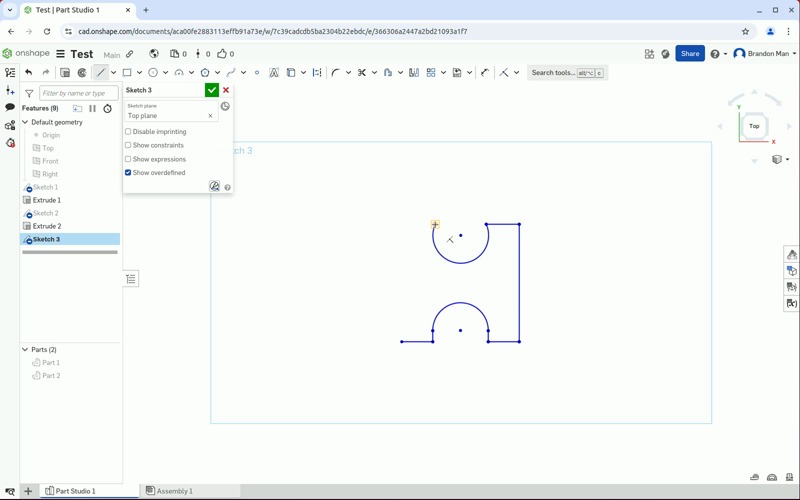
key_down(shift)
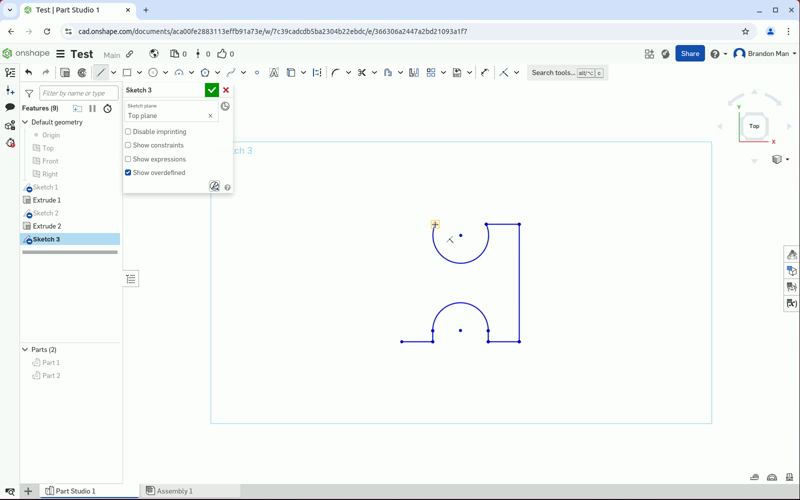
mouse_move(465, 224)
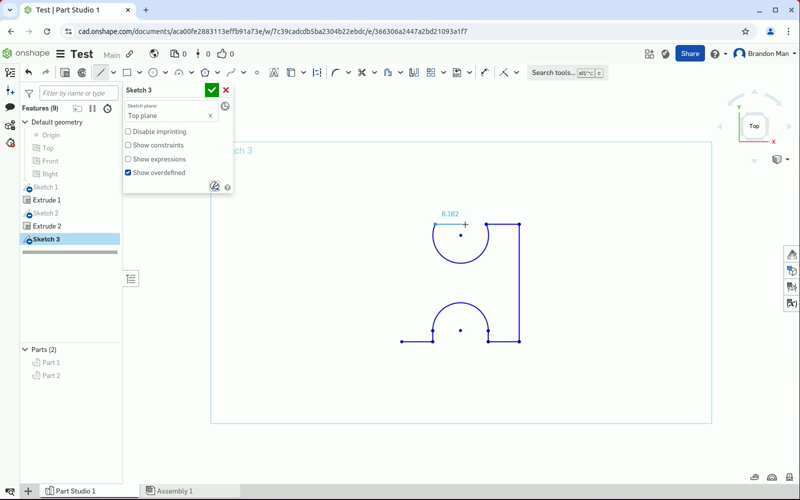
mouse_move(401, 224)
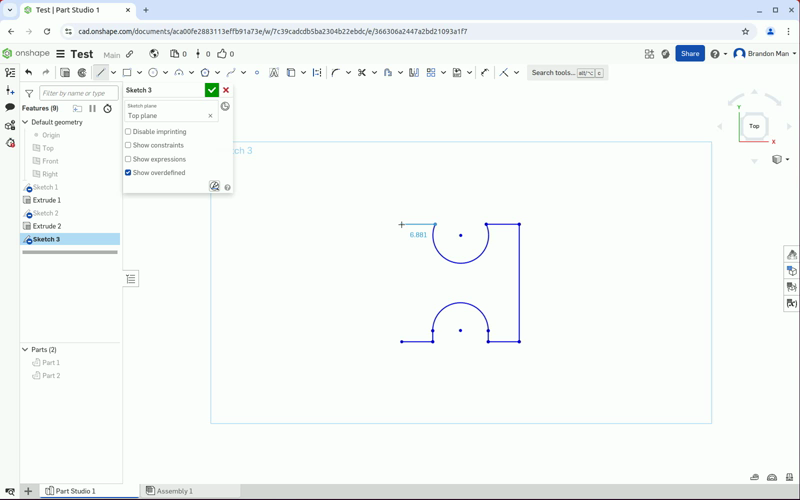
click(401, 224)
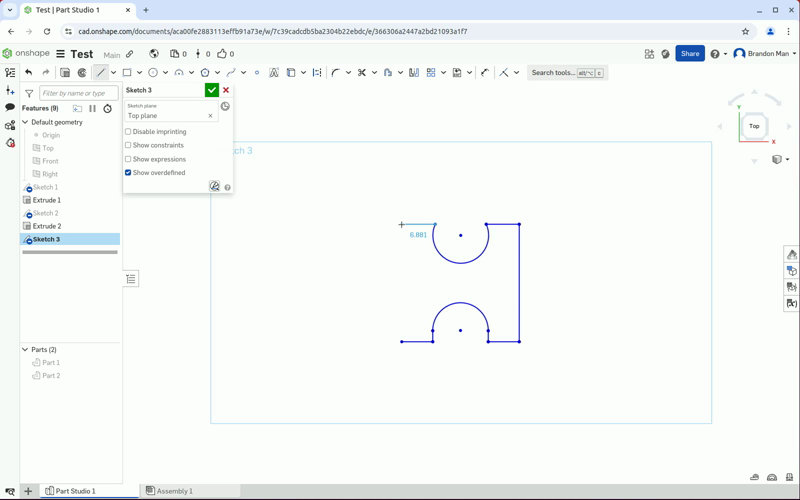
key_up(shift)
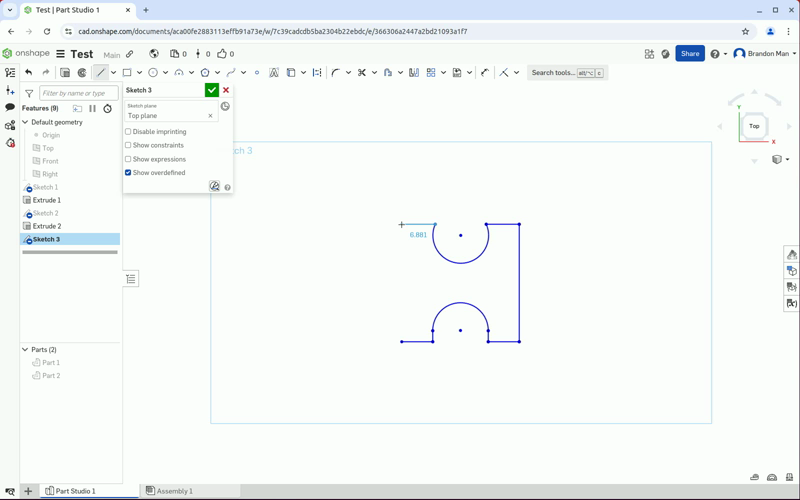
key_down(shift)
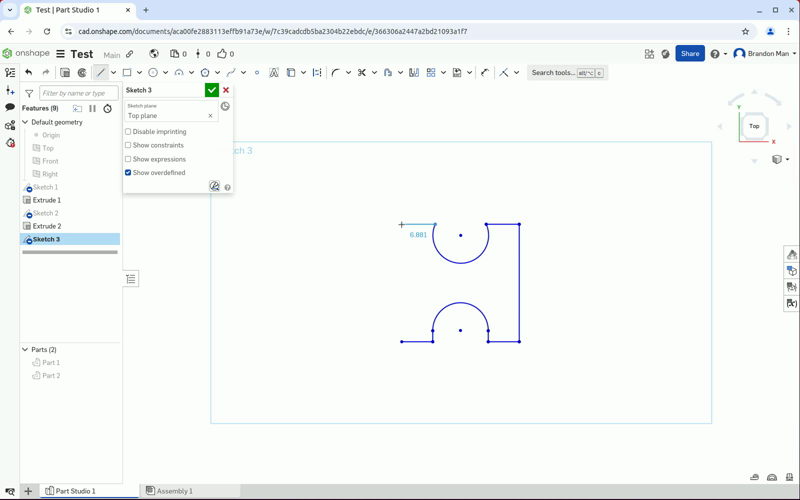
mouse_move(401, 341)
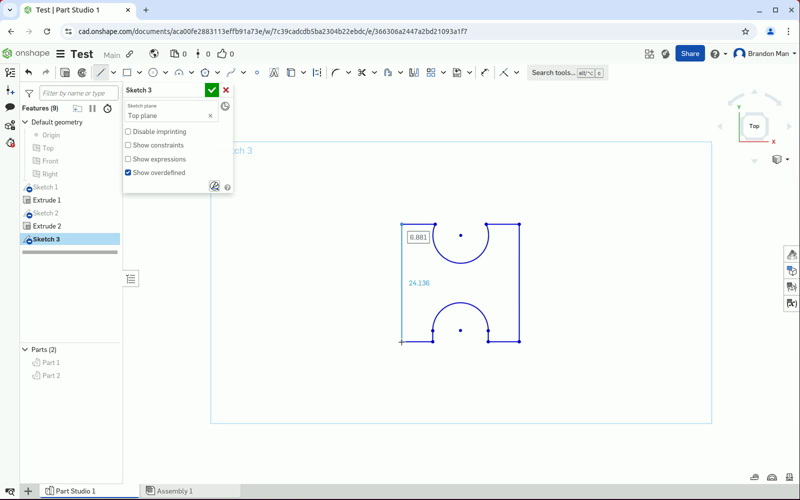
key_up(shift)
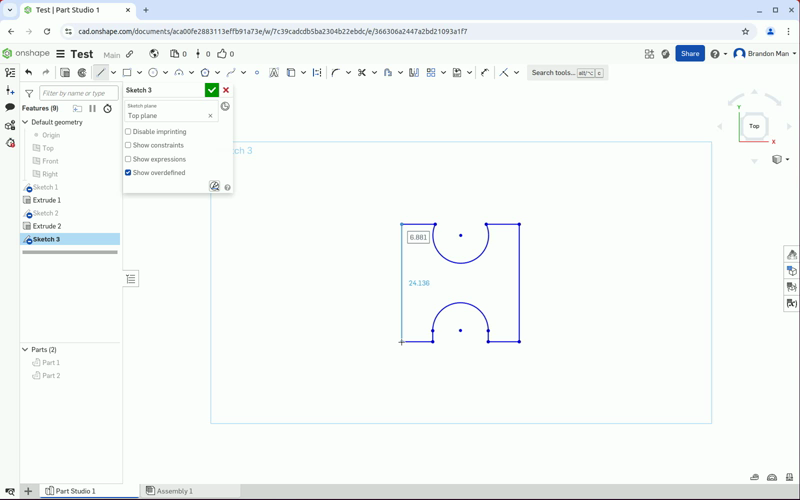
click(401, 341)
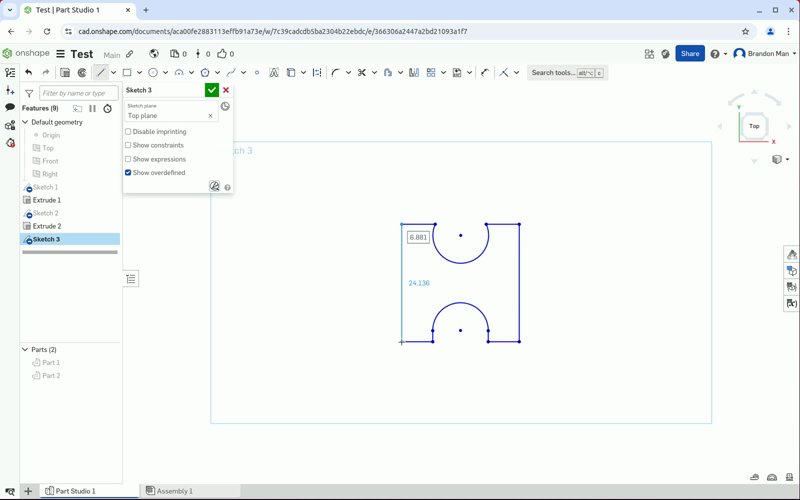
key(esc)
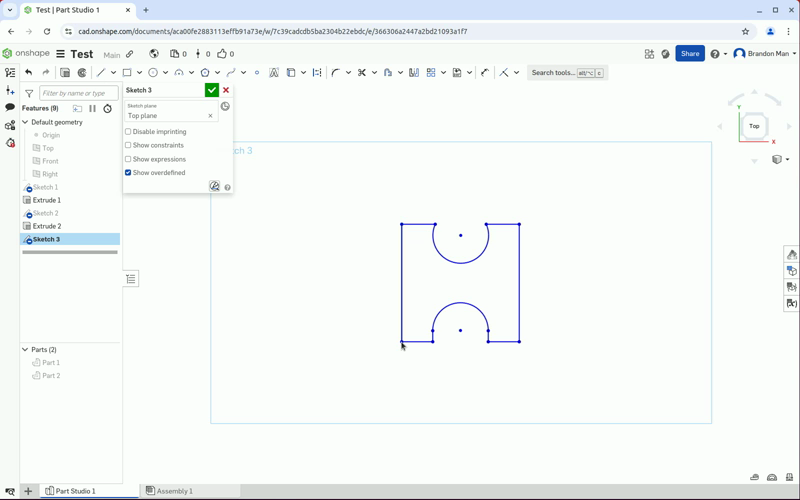
key(c)
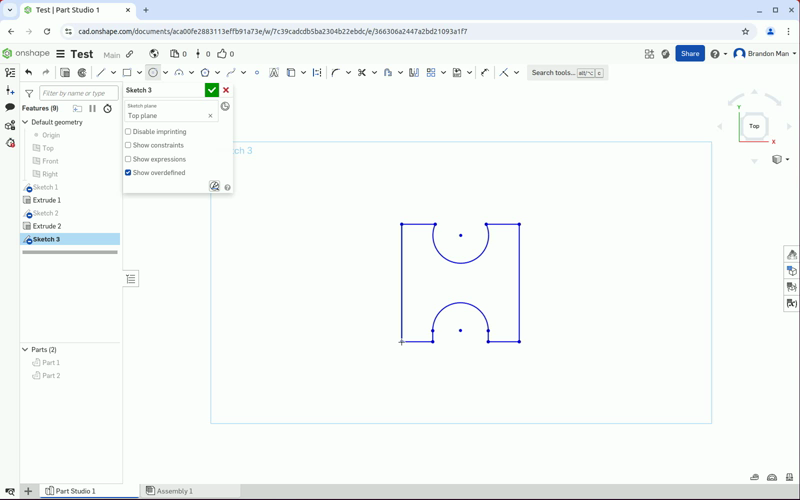
key_down(shift)
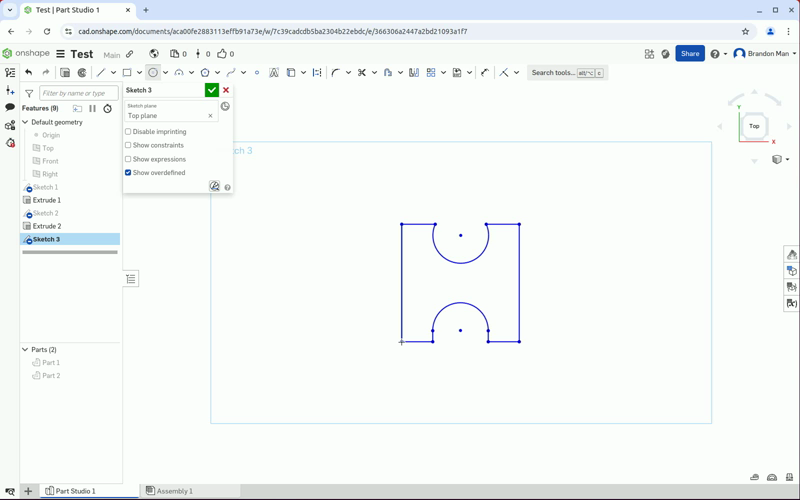
mouse_move(413, 330)
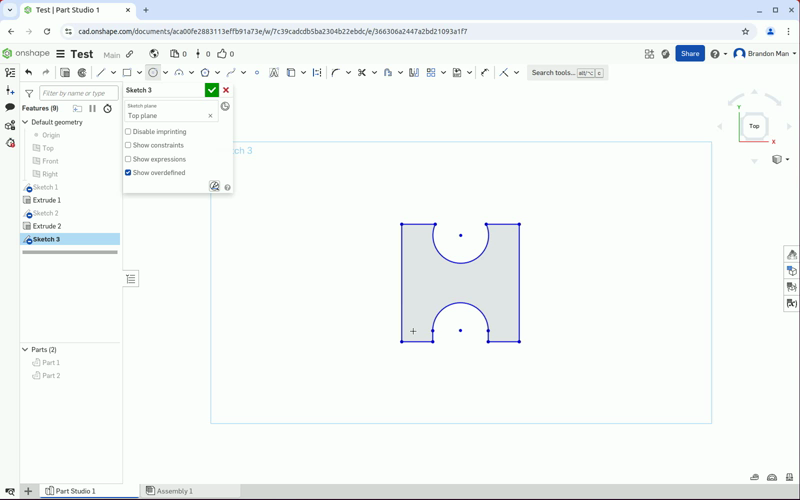
click(413, 330)
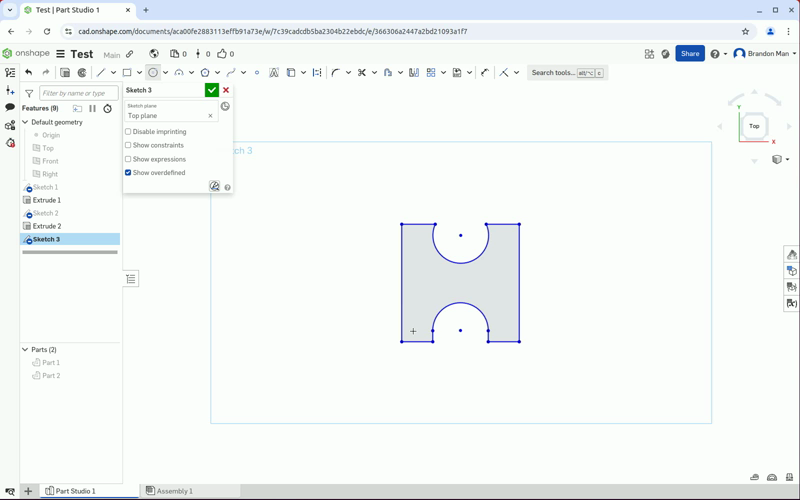
key_up(shift)
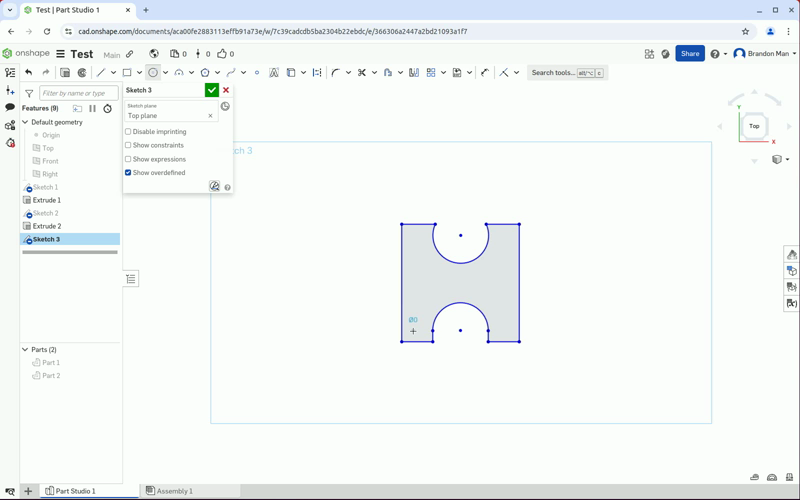
mouse_move(417, 330)
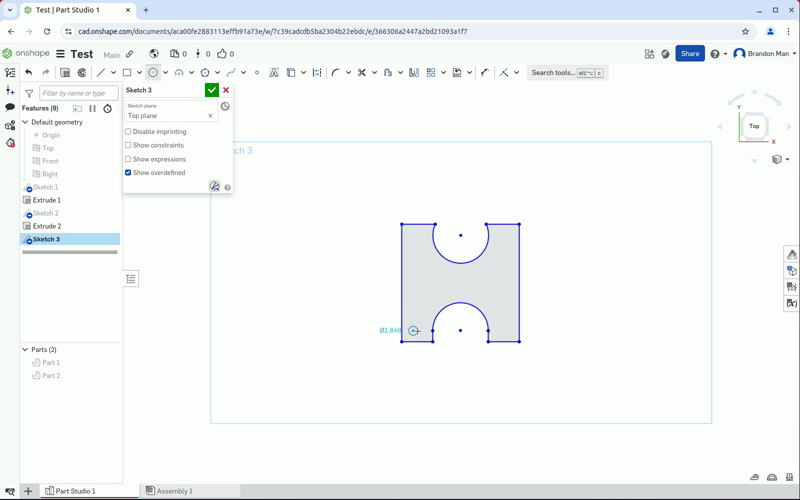
click(417, 330)
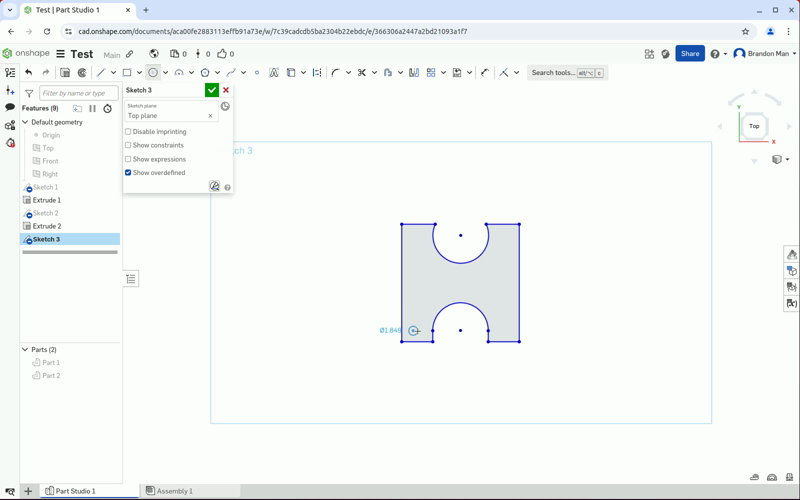
key(esc)
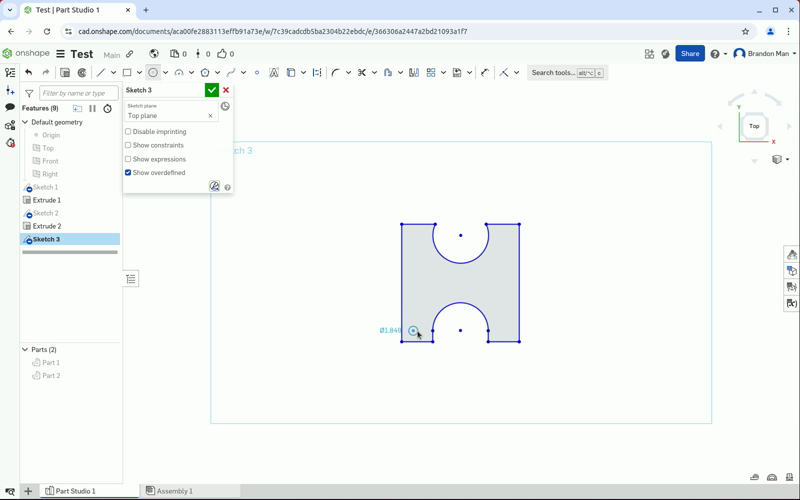
key(c)
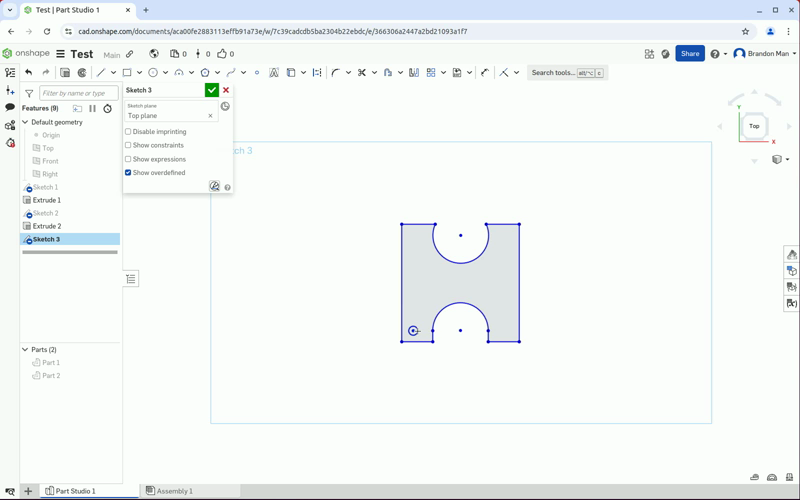
key_down(shift)
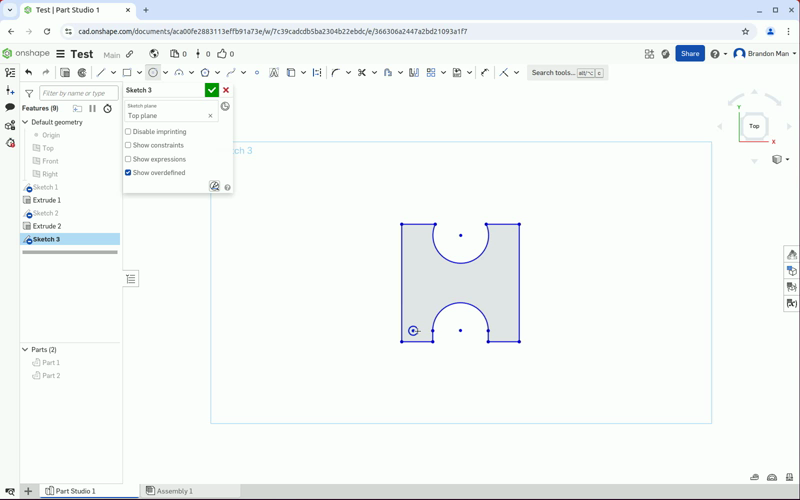
mouse_move(413, 235)
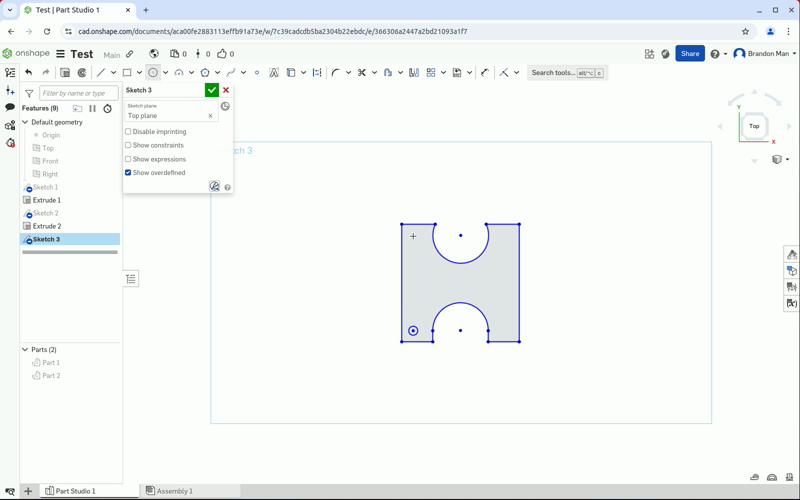
click(413, 235)
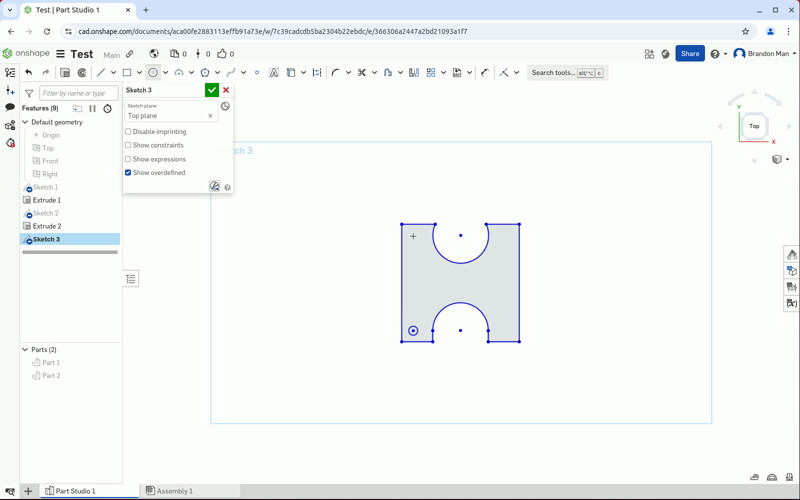
key_up(shift)
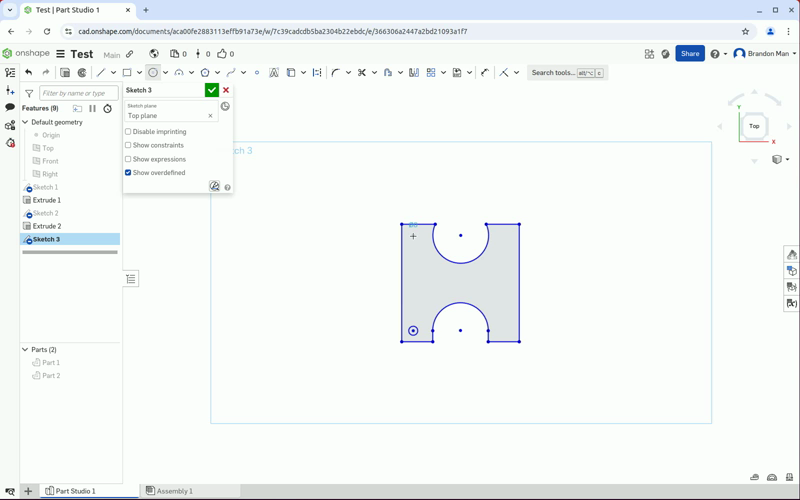
mouse_move(417, 235)
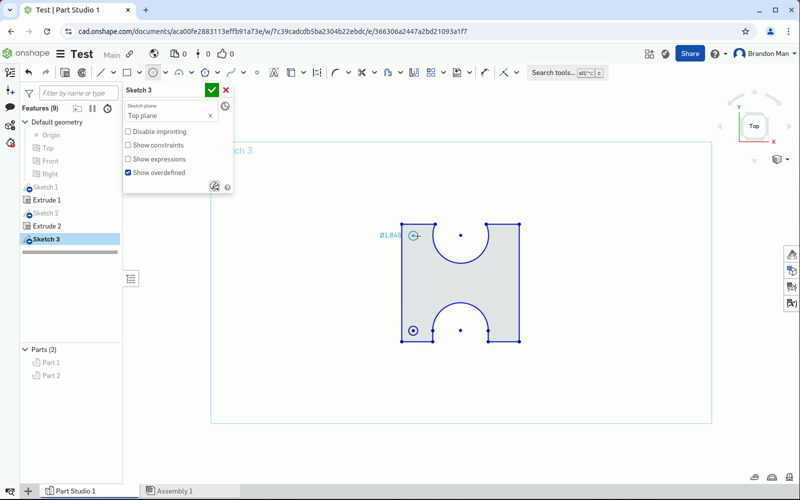
click(417, 235)
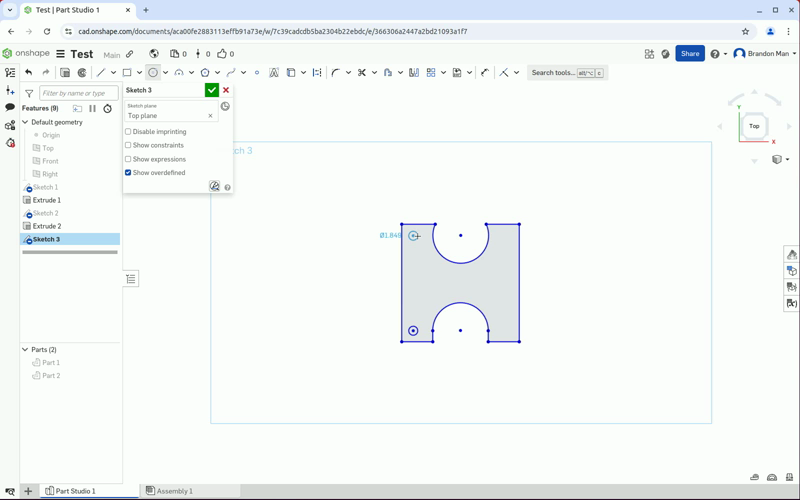
key(esc)
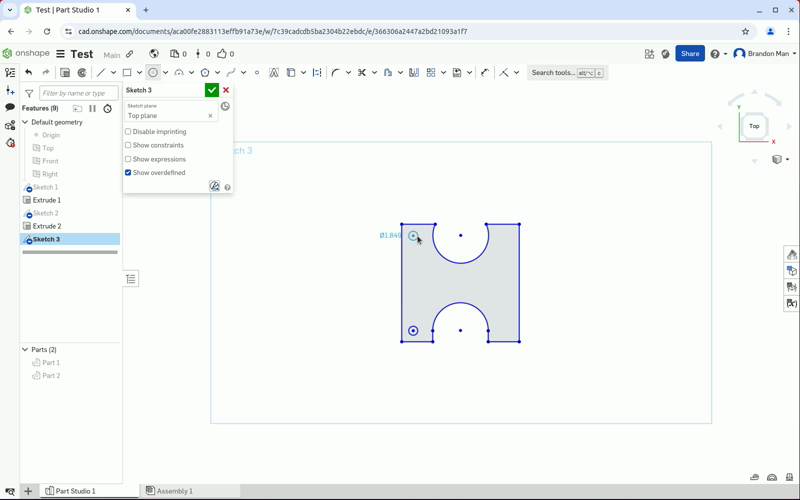
key(c)
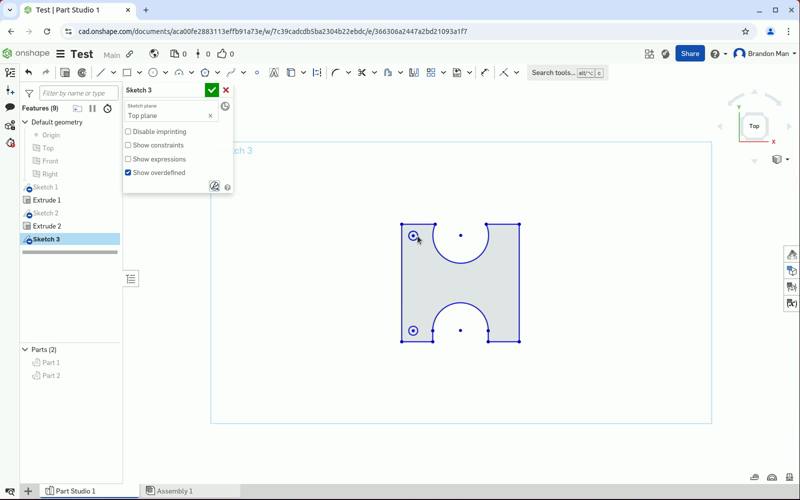
key_down(shift)
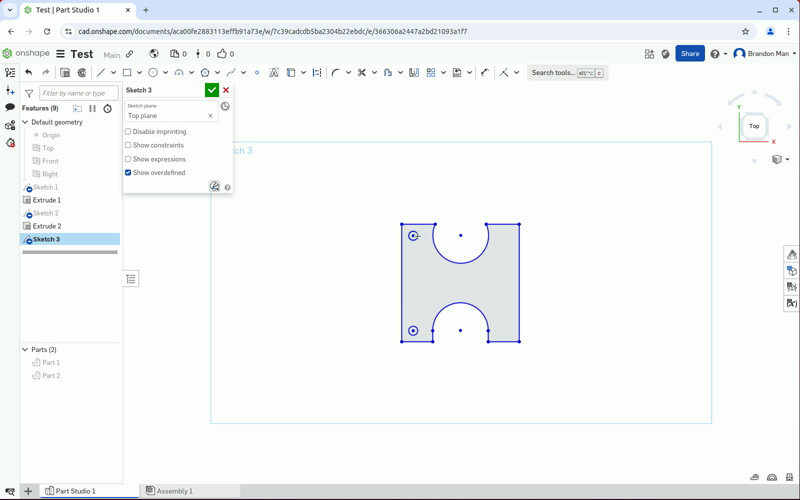
mouse_move(508, 330)
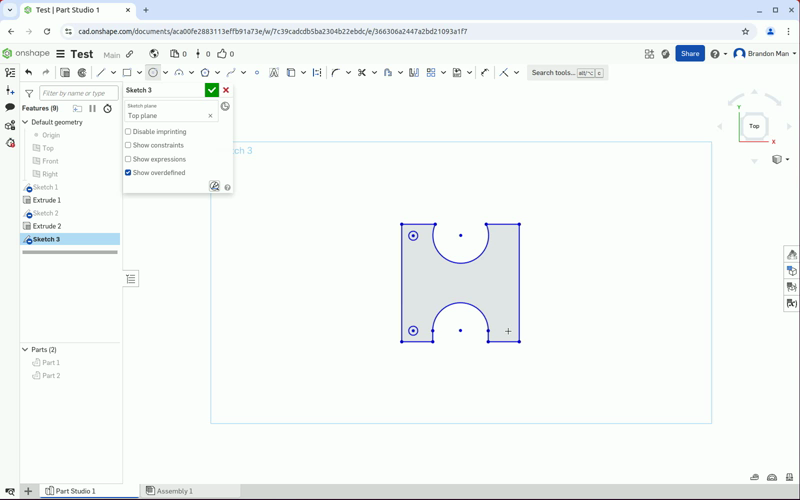
click(508, 330)
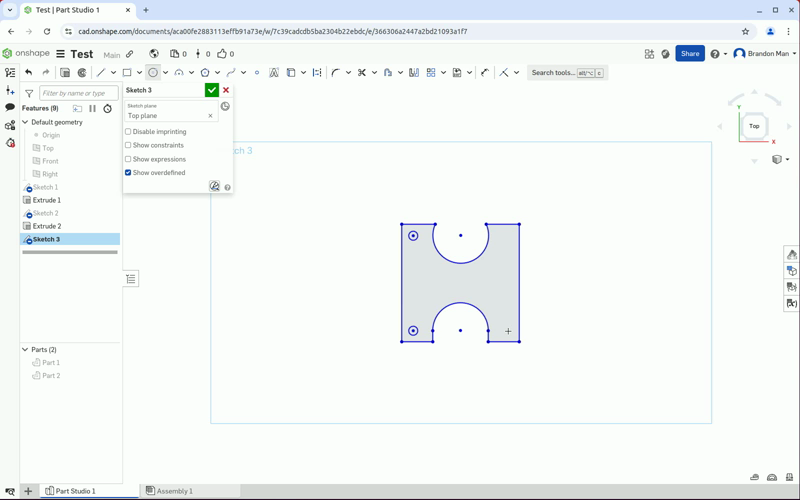
key_up(shift)
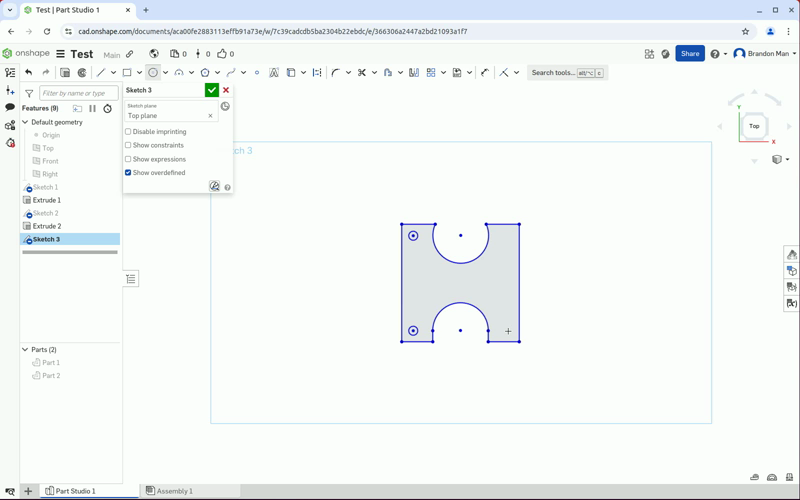
mouse_move(513, 330)
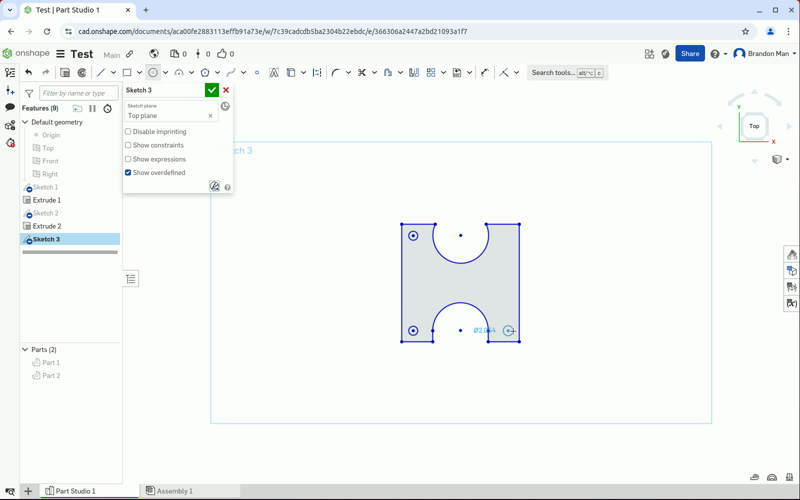
click(513, 330)
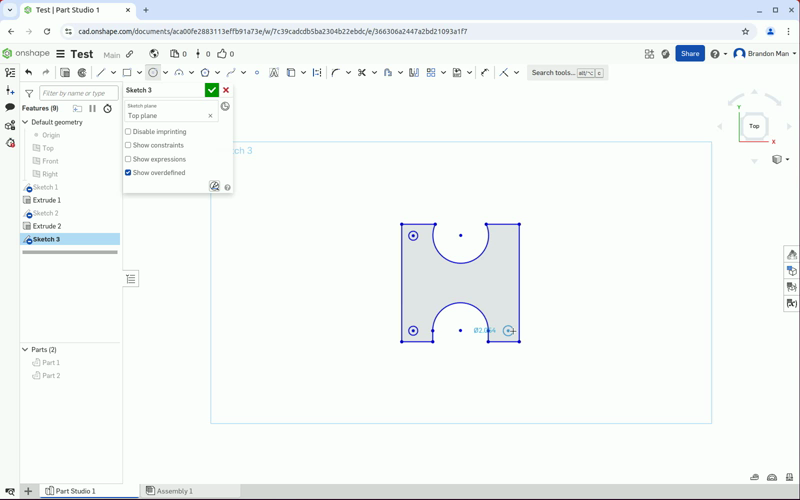
key(esc)
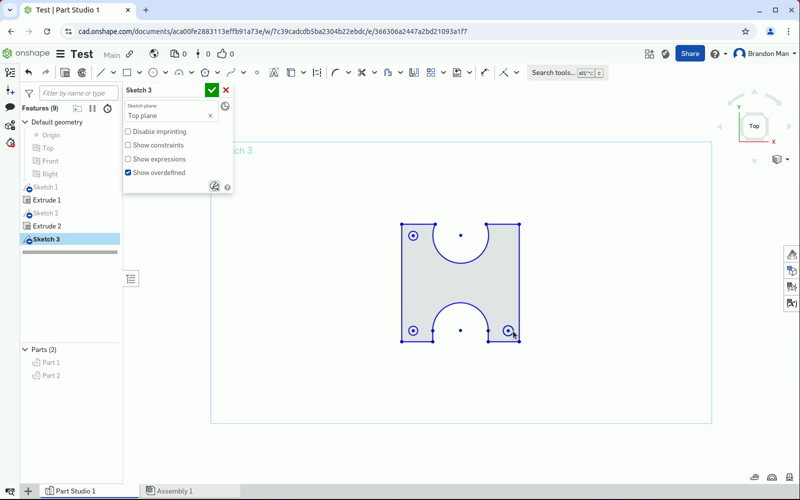
key(c)
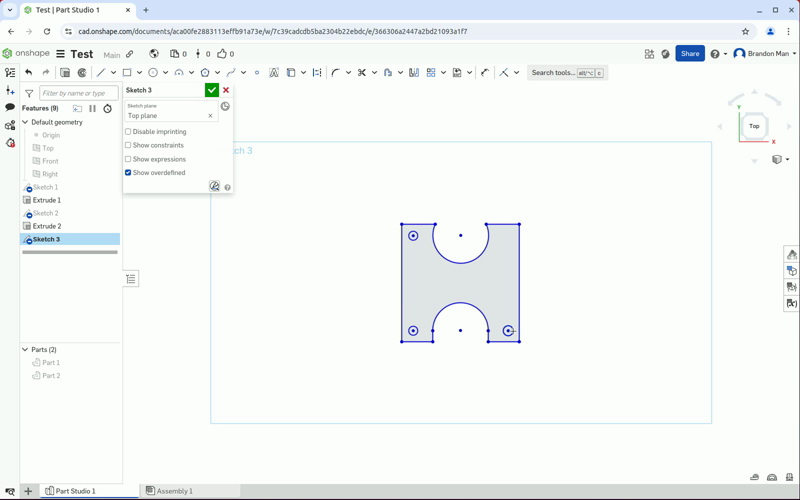
key_down(shift)
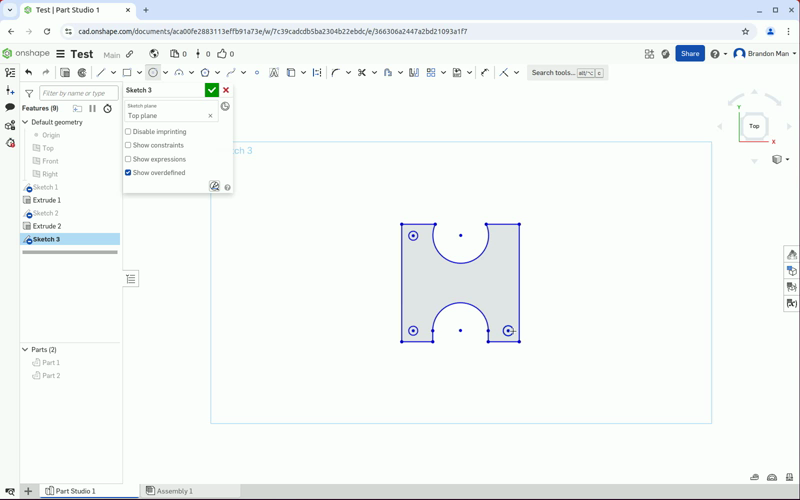
mouse_move(508, 235)
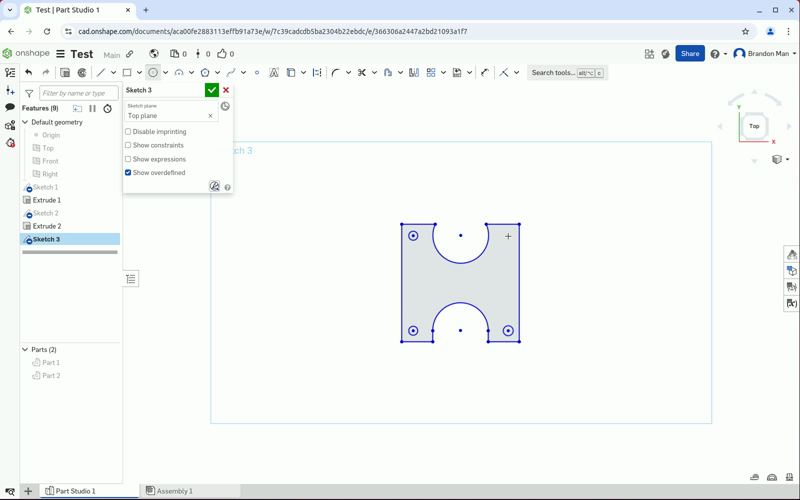
click(508, 235)
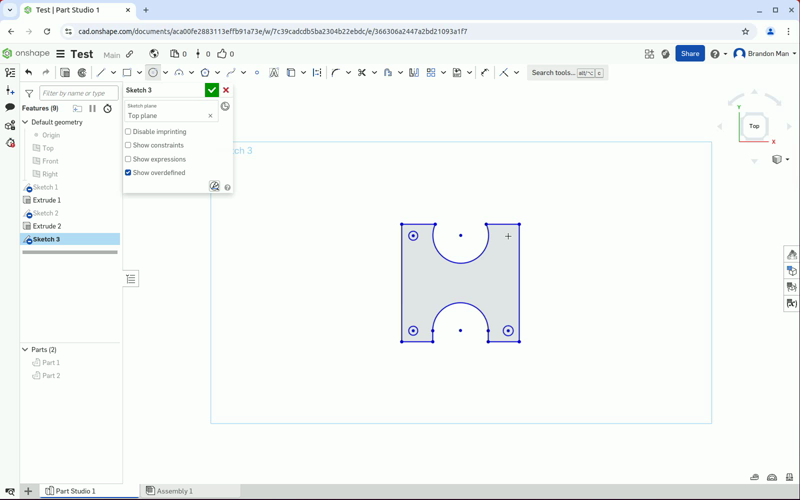
key_up(shift)
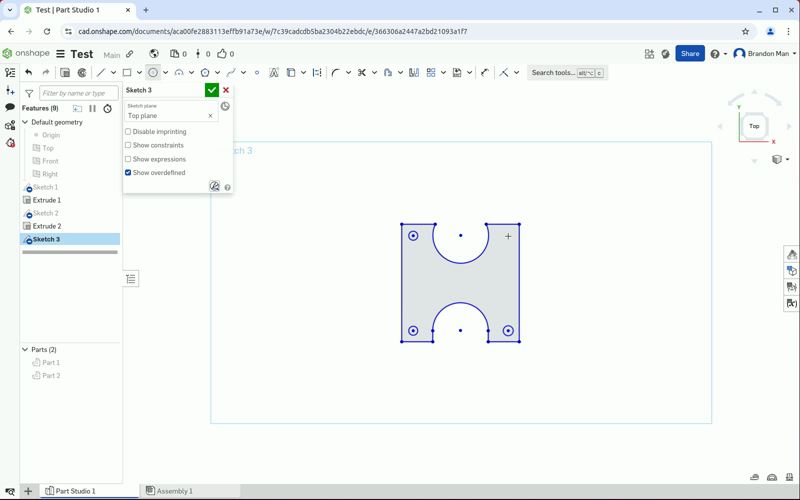
mouse_move(513, 235)
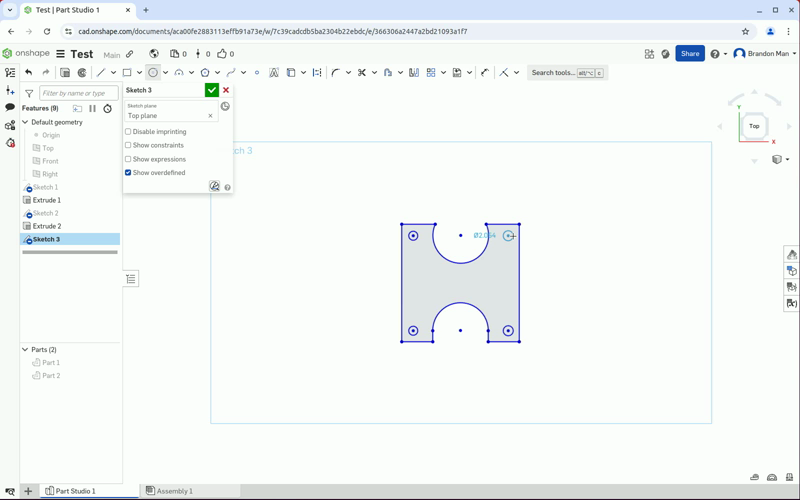
click(513, 235)
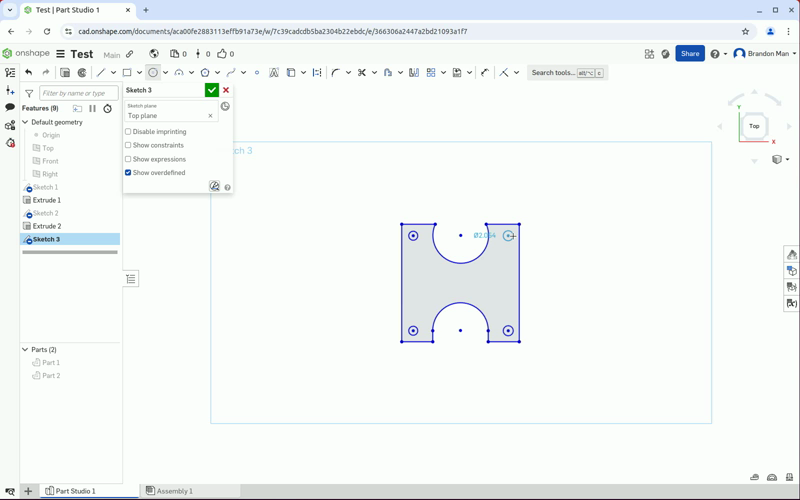
key(esc)
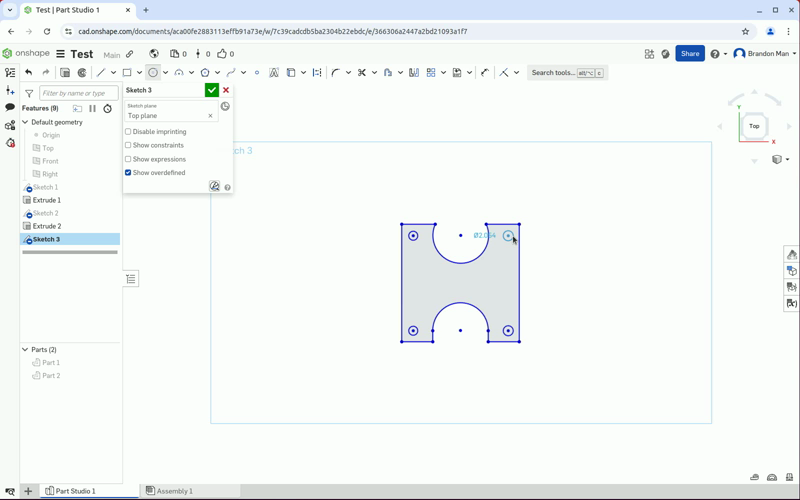
mouse_move(465, 289)
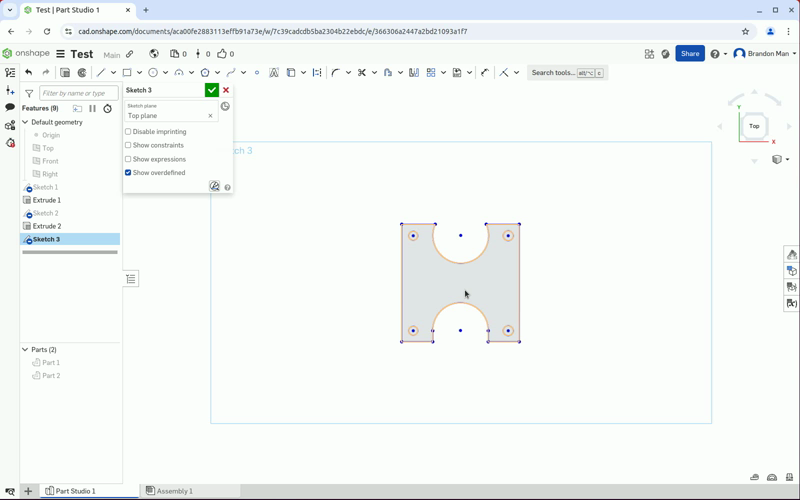
click(465, 289)
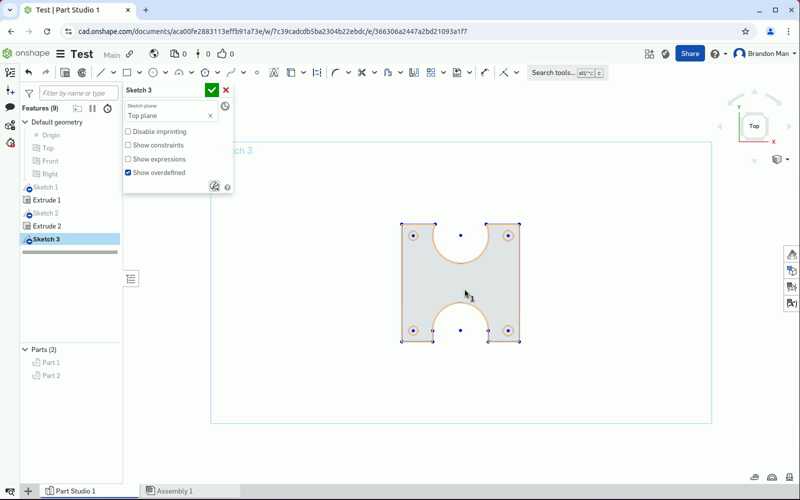
mouse_move(73, 352)
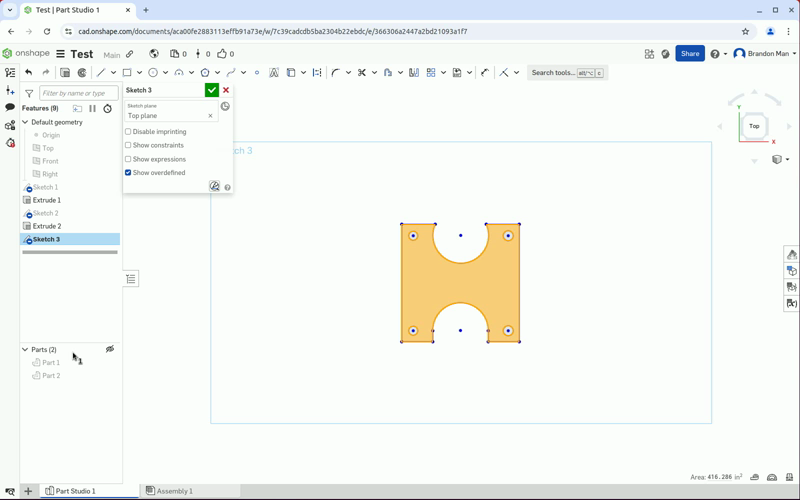
key(shift+y)
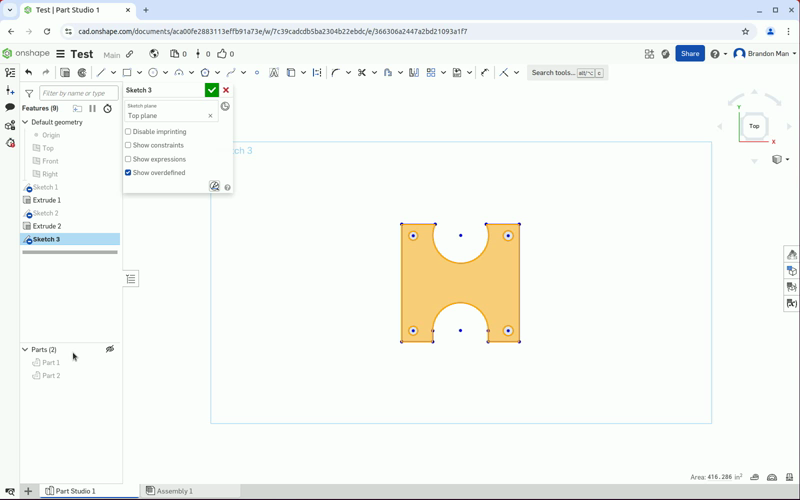
key(shift+e)
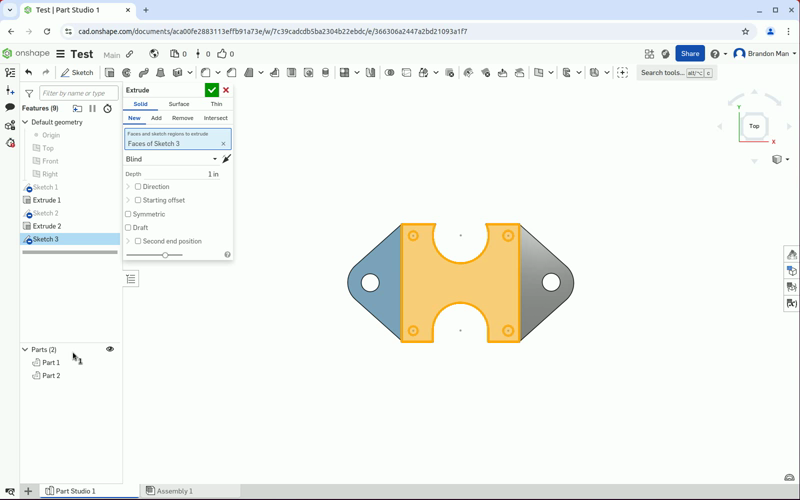
mouse_move(143, 106)
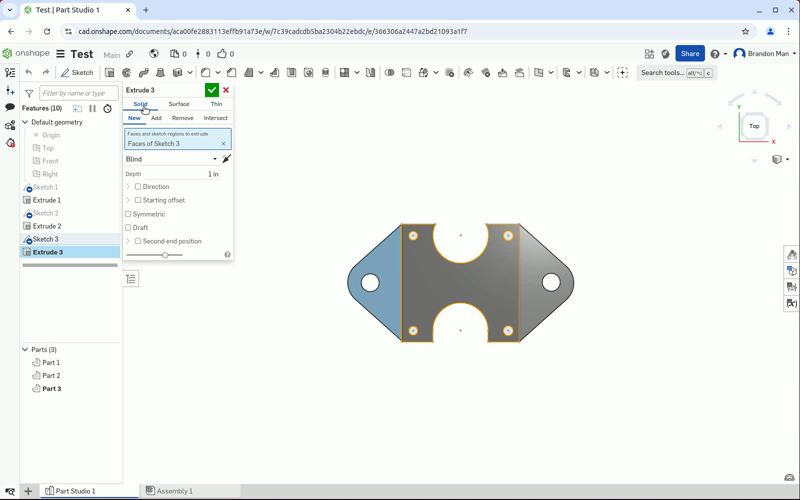
click(143, 106)
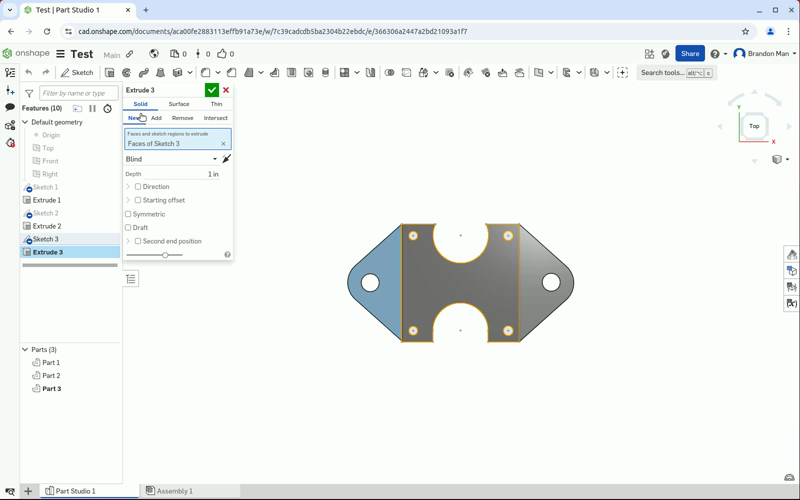
mouse_move(137, 120)
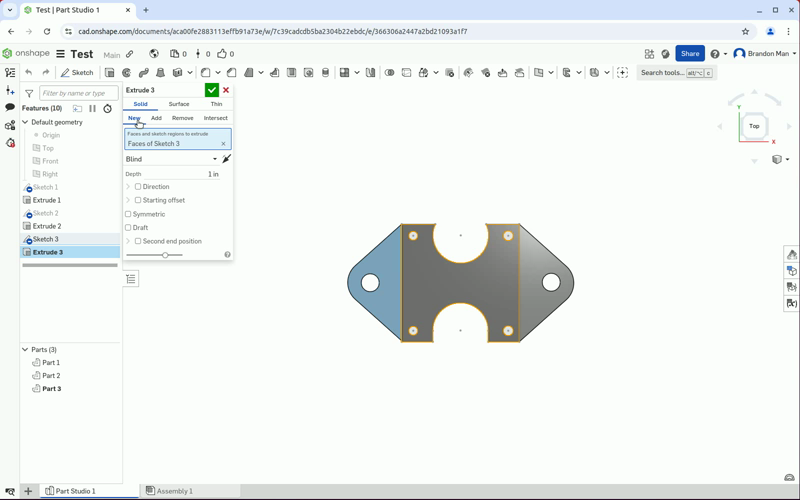
click(137, 120)
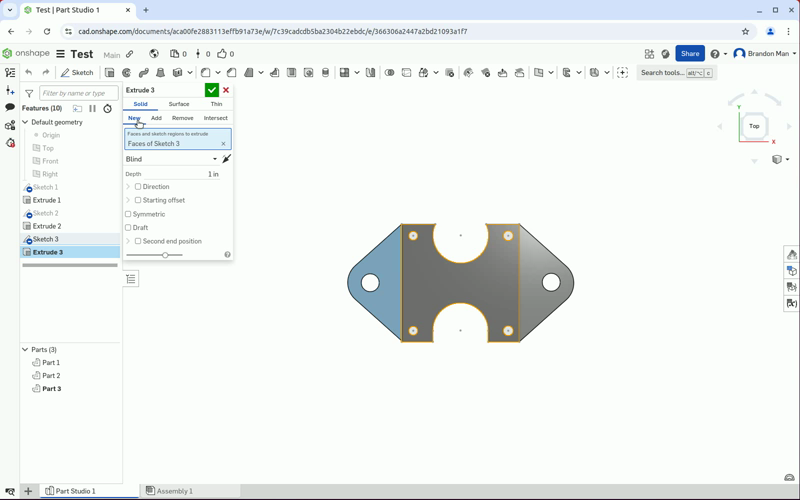
key(tab, 4)
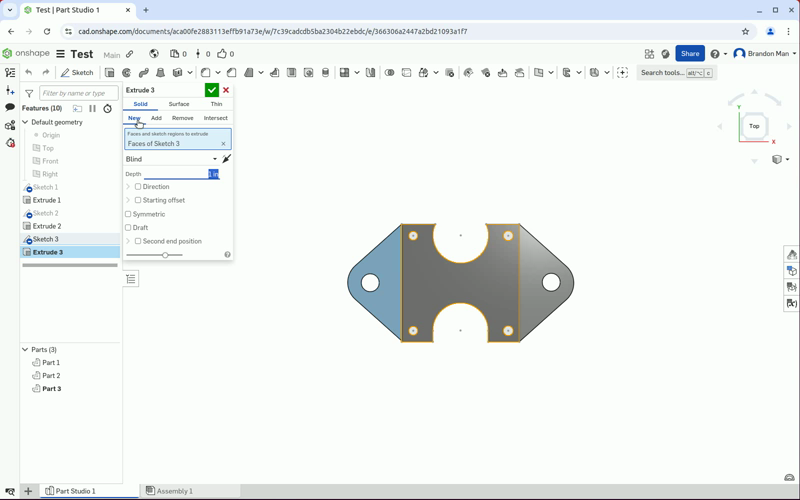
text(1.444)
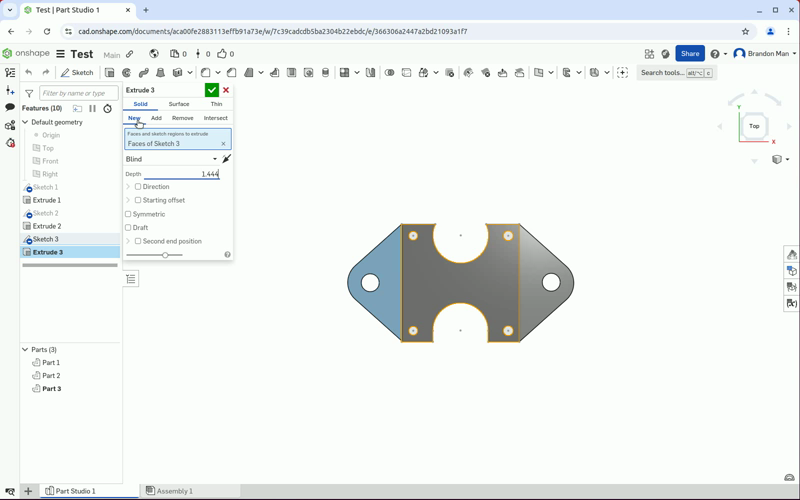
key(enter)
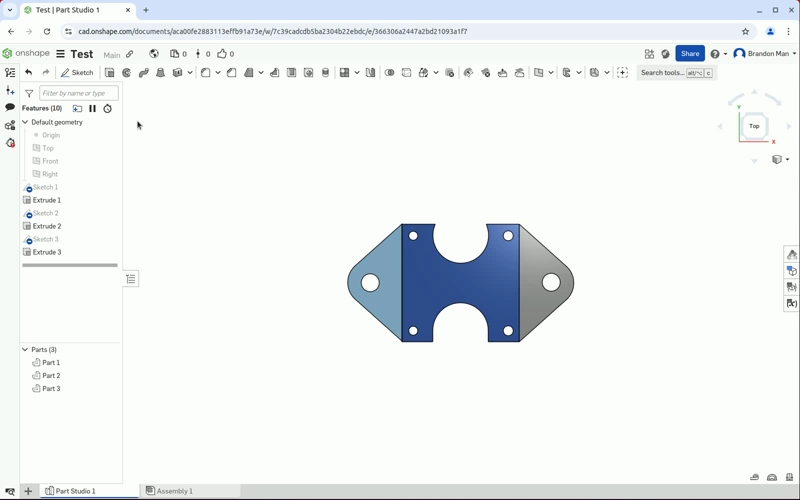
key(shift+h)
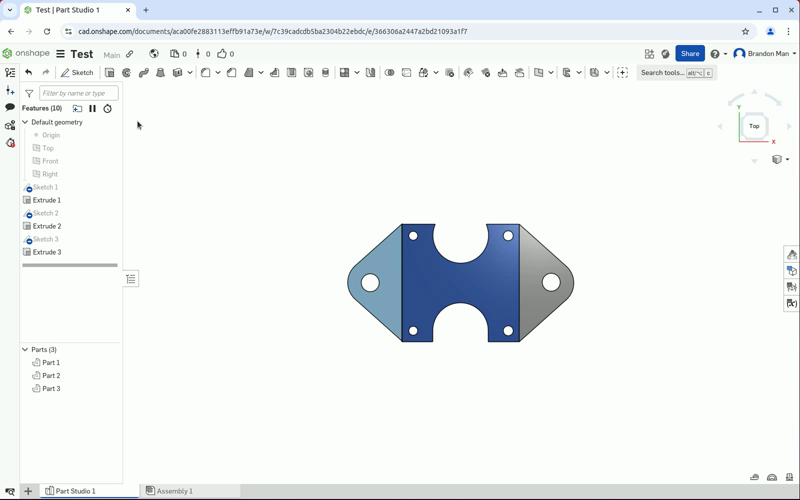
key(shift+h)
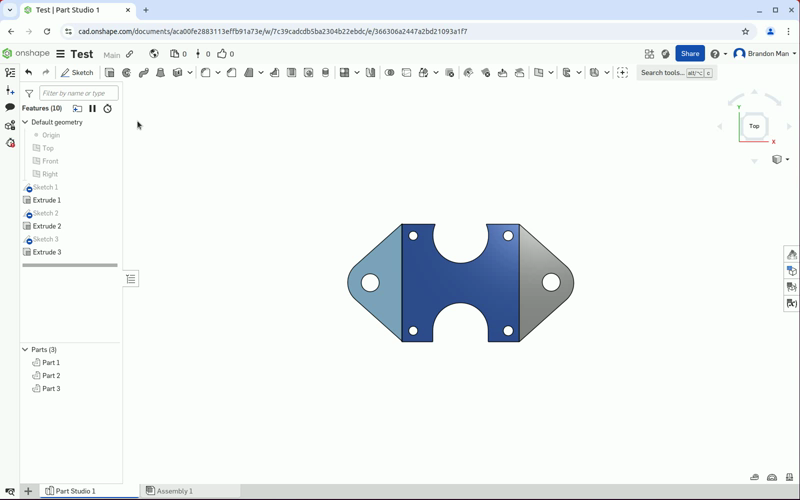
mouse_move(73, 189)
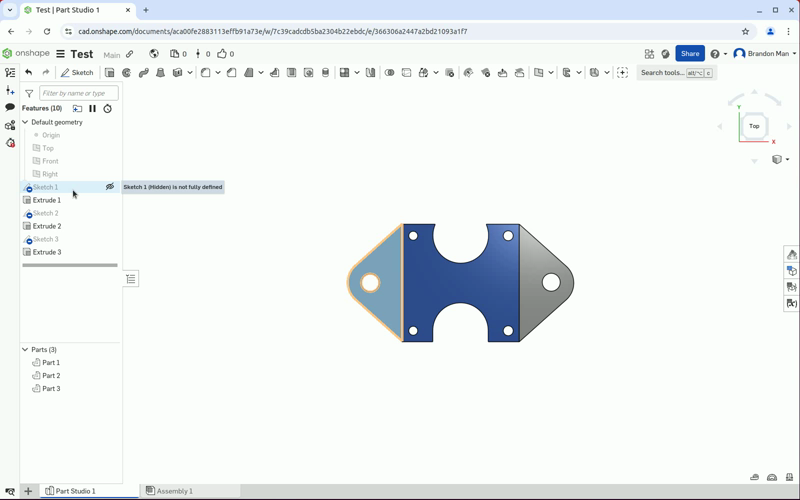
click(73, 189)
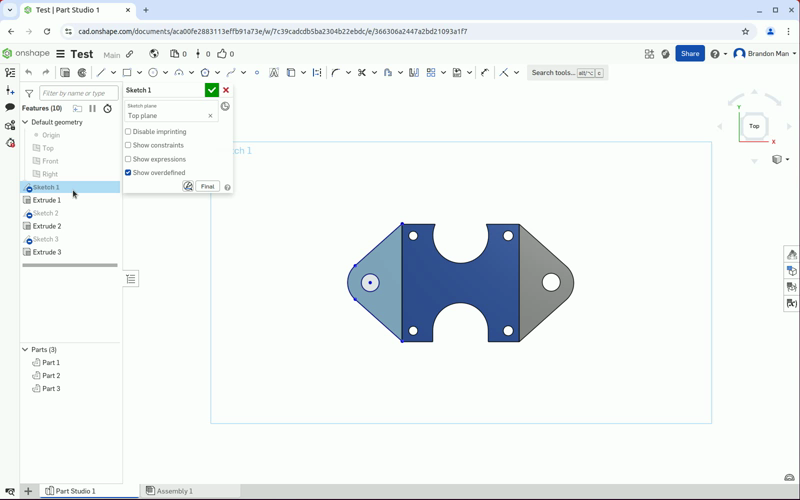
mouse_move(229, 92)
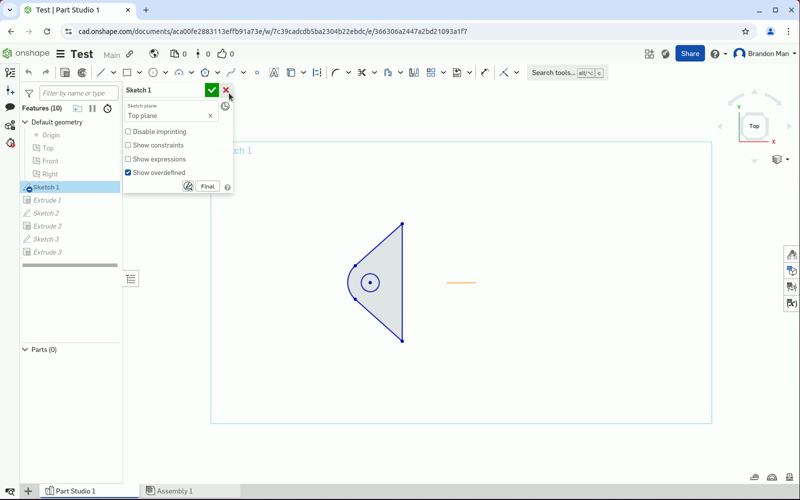
click(229, 92)
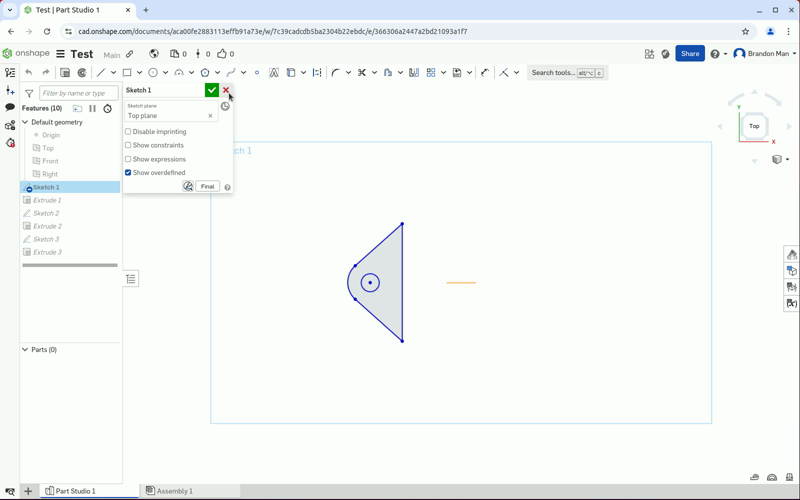
key(shift+s)
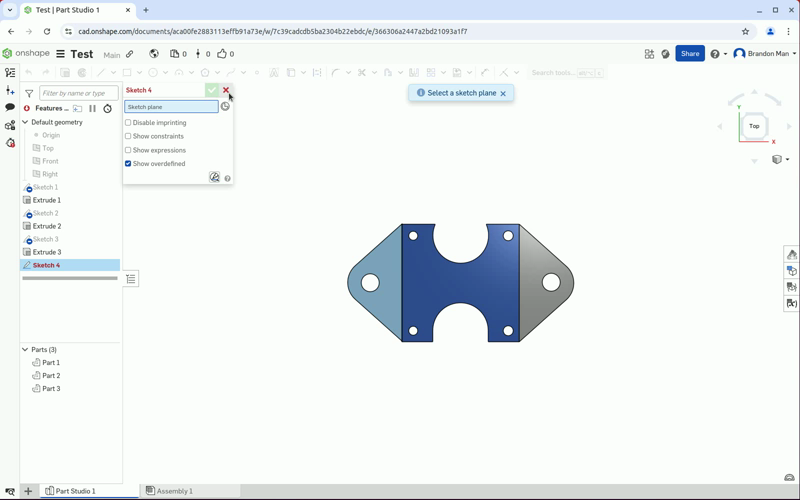
mouse_move(73, 150)
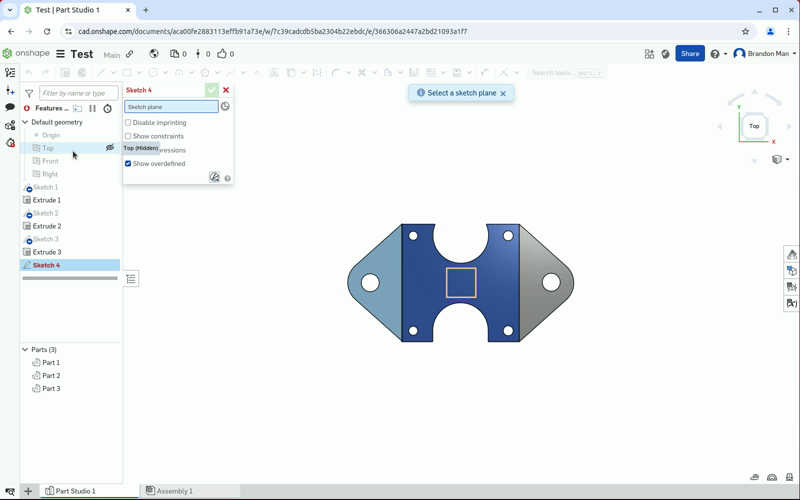
click(73, 150)
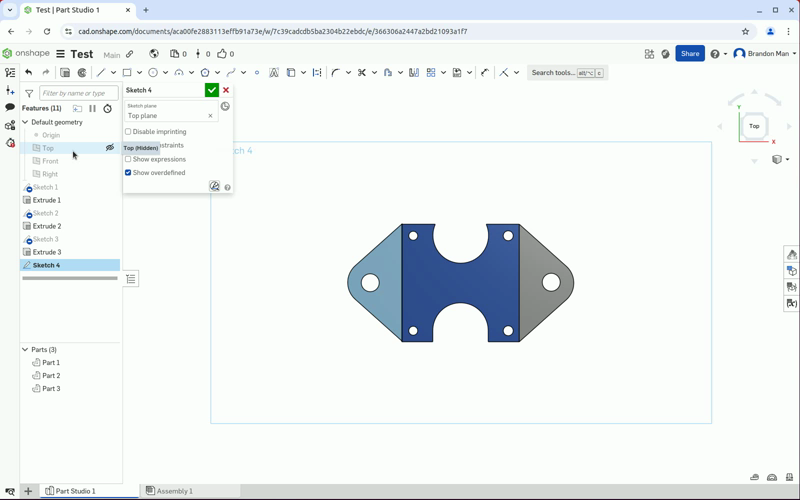
mouse_move(73, 352)
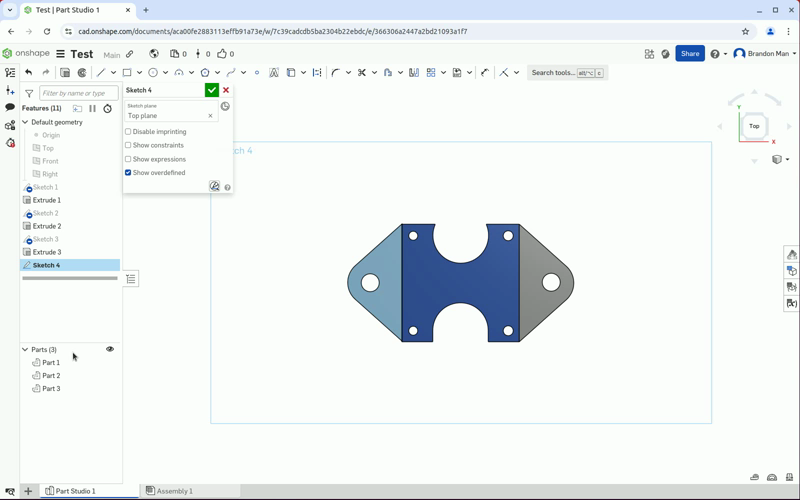
key(y)
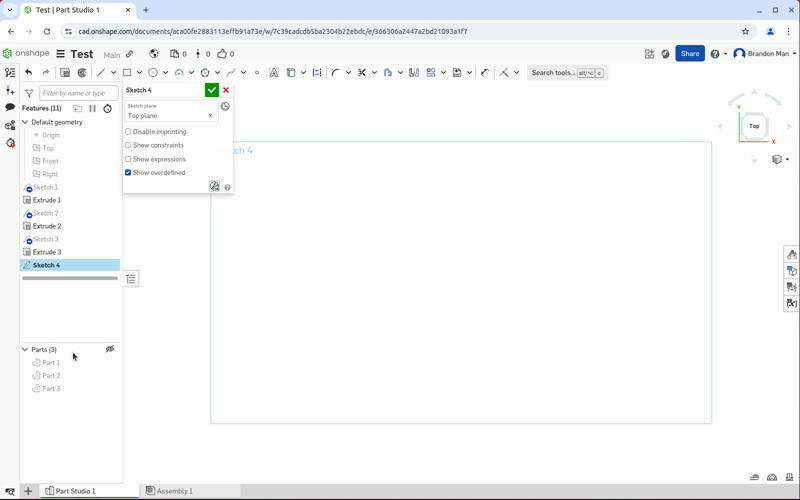
key(a)
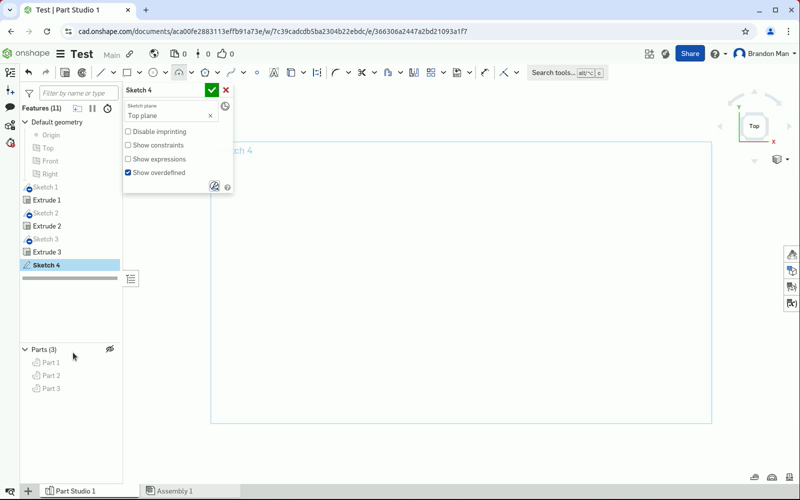
key_down(shift)
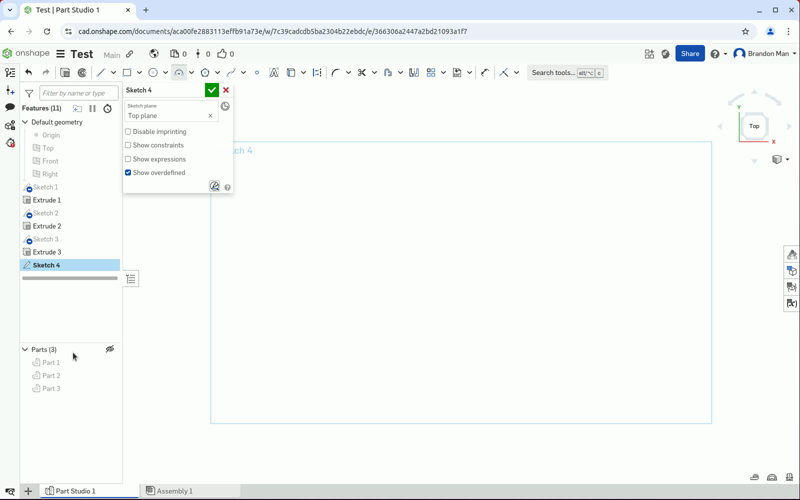
mouse_move(434, 224)
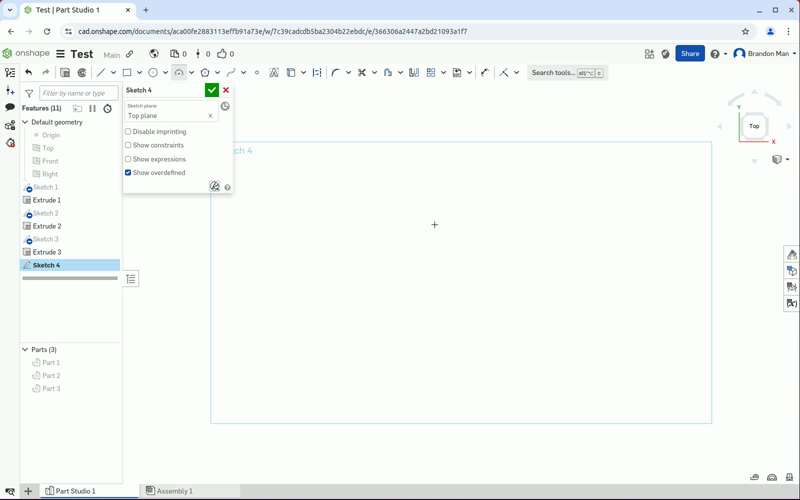
click(434, 224)
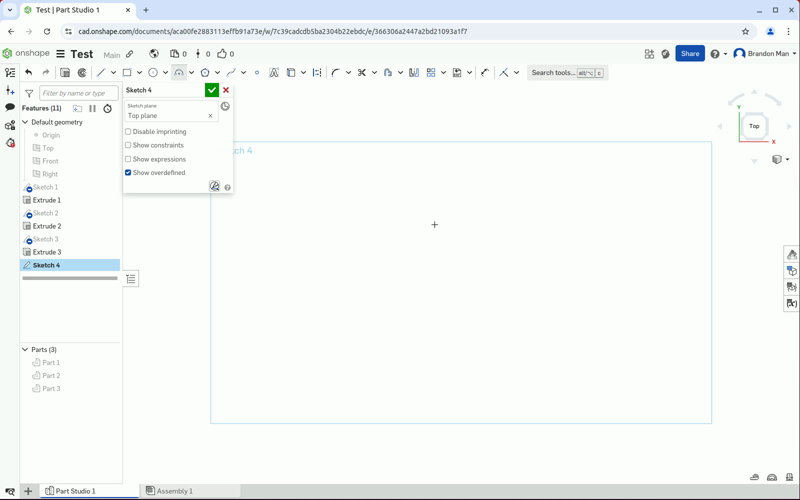
key_up(shift)
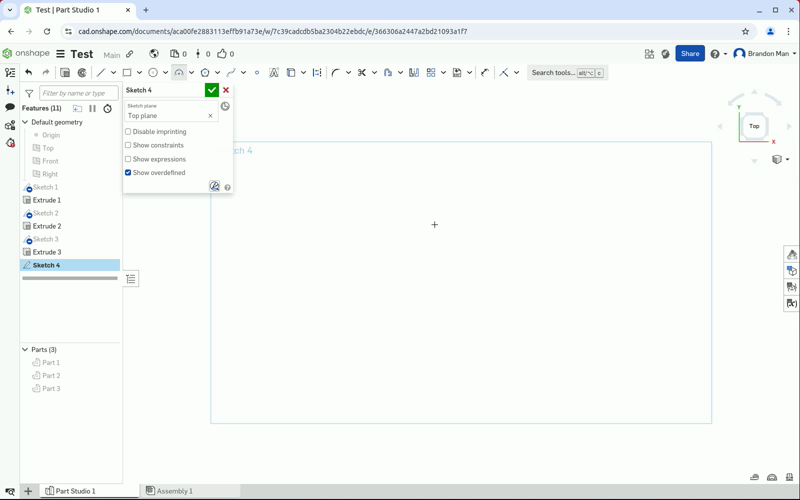
key_down(shift)
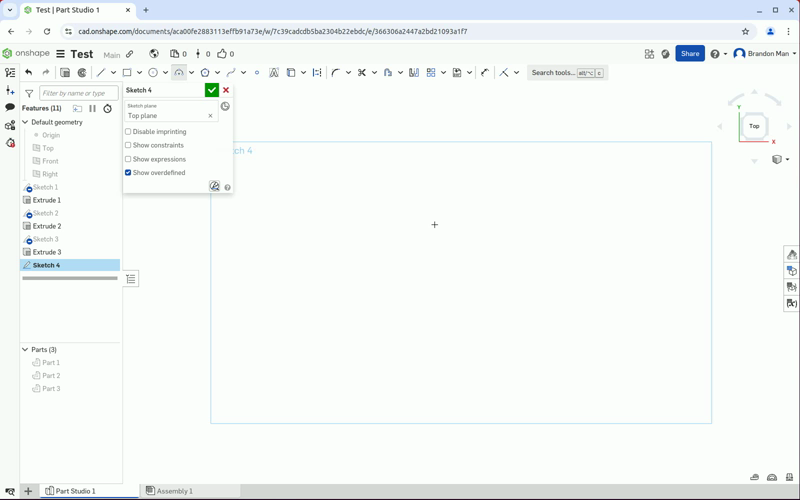
mouse_move(487, 224)
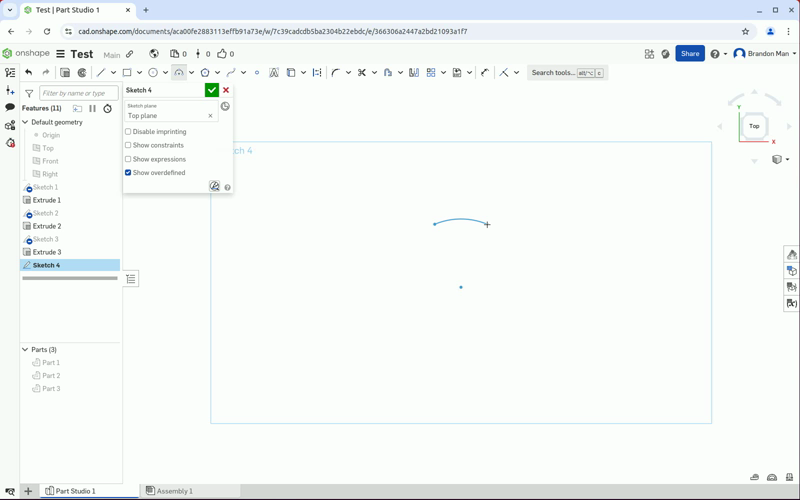
click(487, 224)
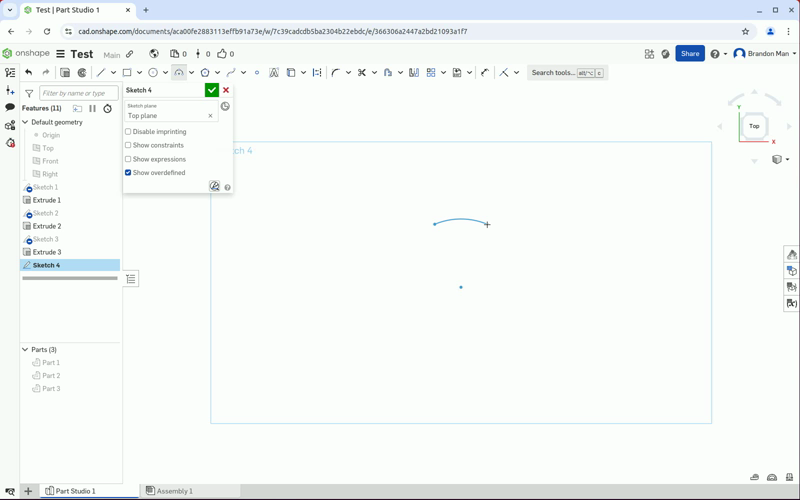
mouse_move(461, 264)
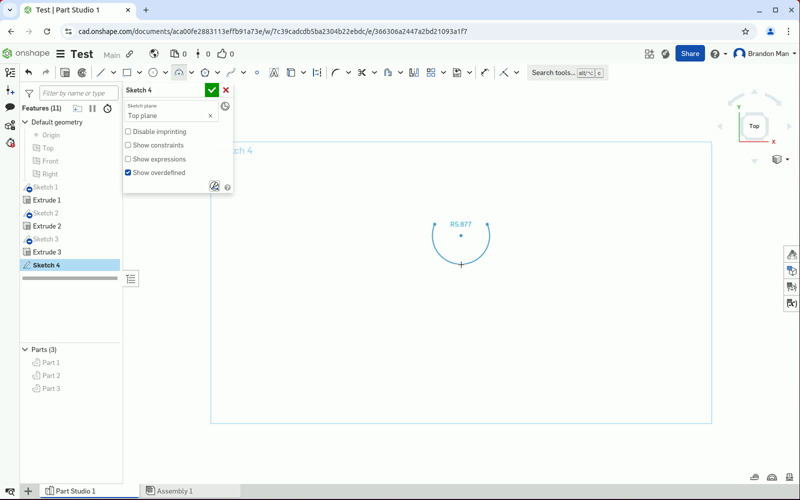
click(461, 264)
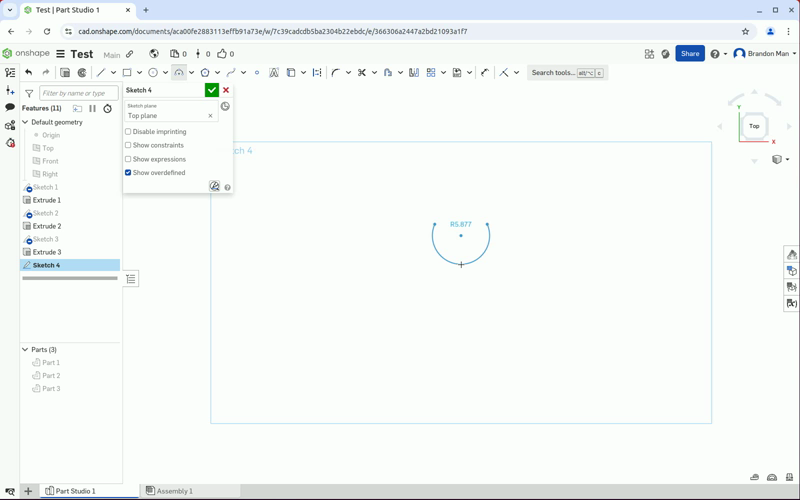
key_up(shift)
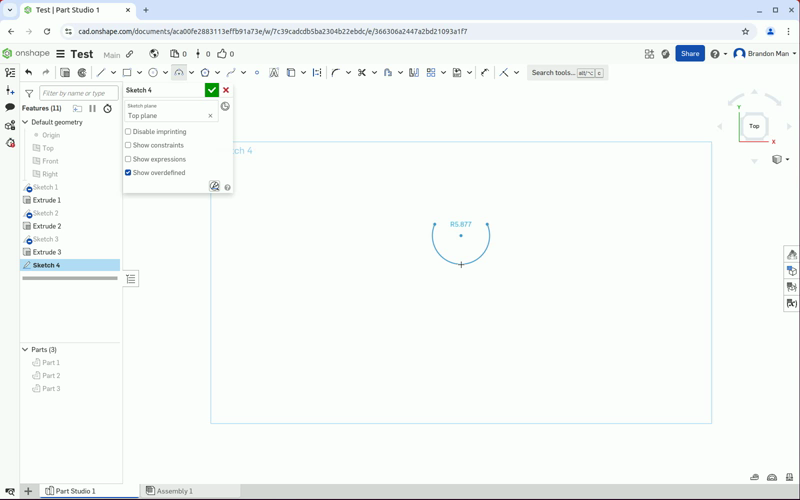
key(esc)
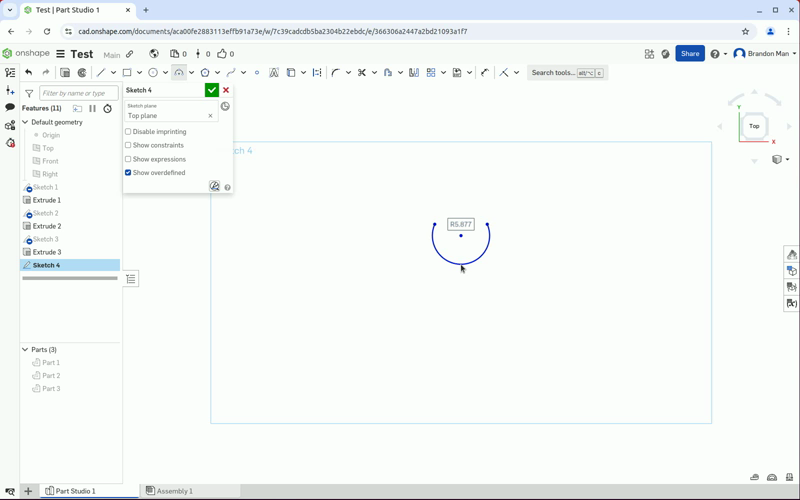
key(l)
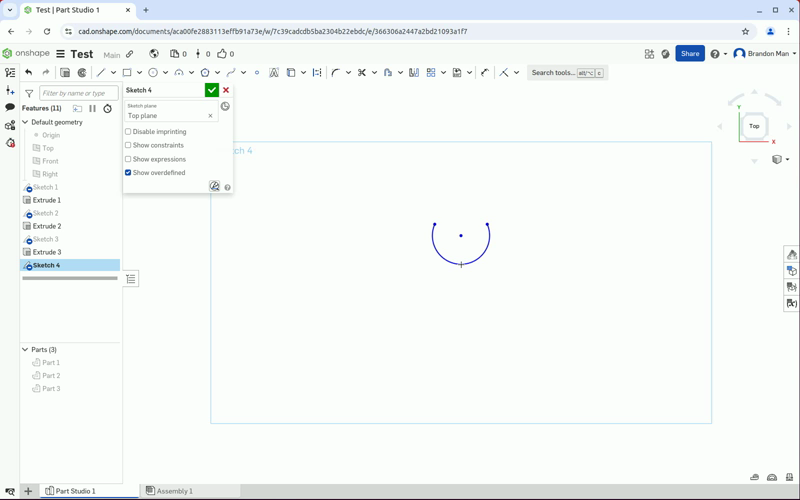
mouse_move(487, 224)
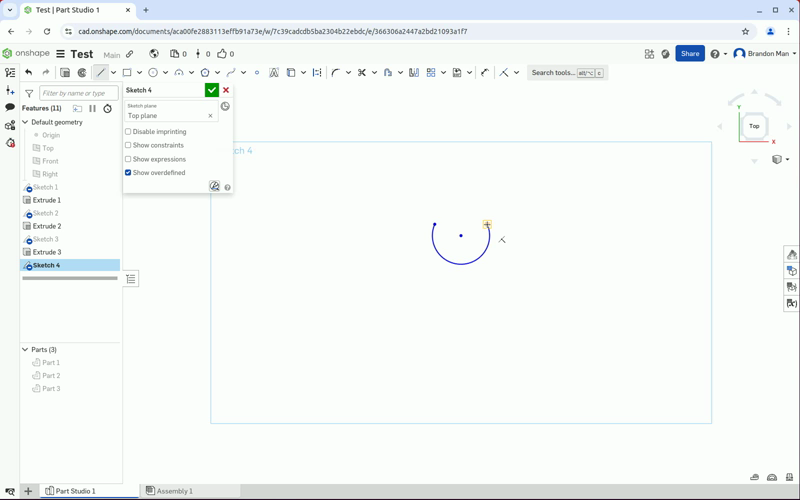
click(487, 224)
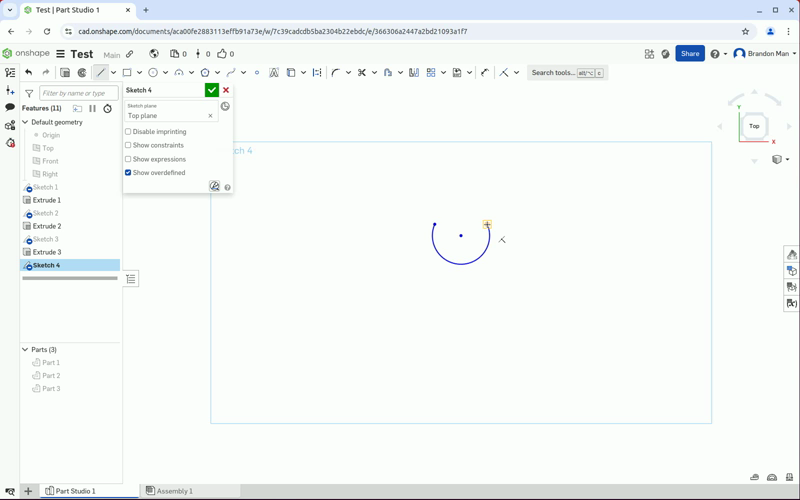
mouse_move(517, 224)
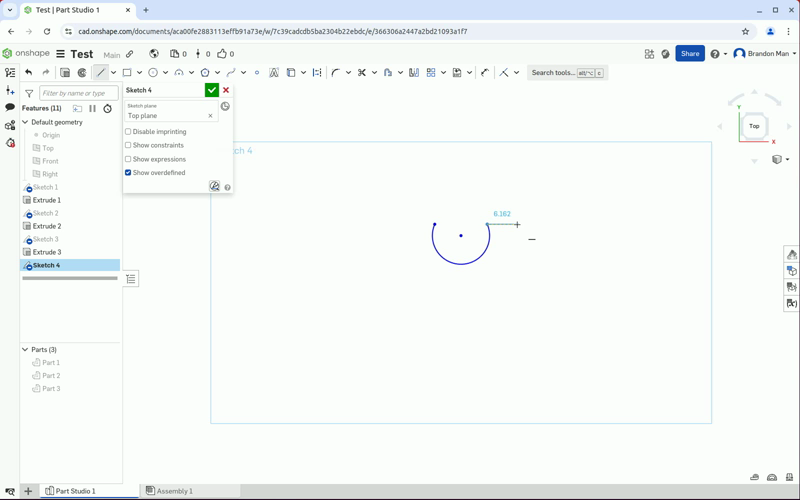
key_down(shift)
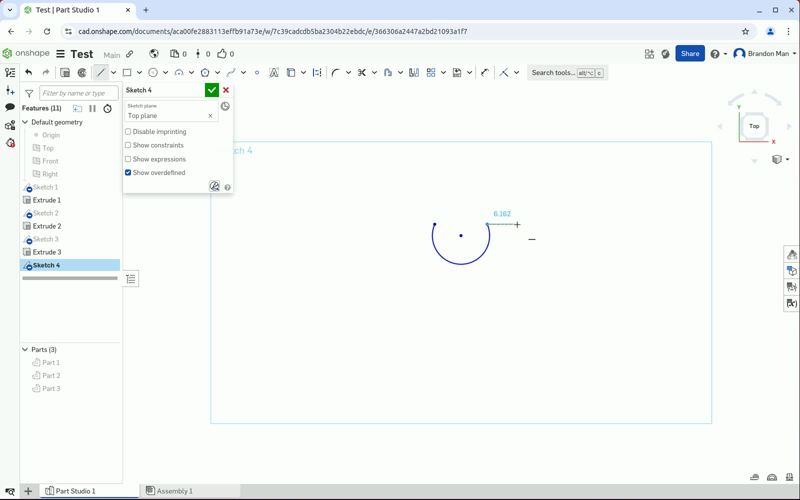
mouse_move(434, 224)
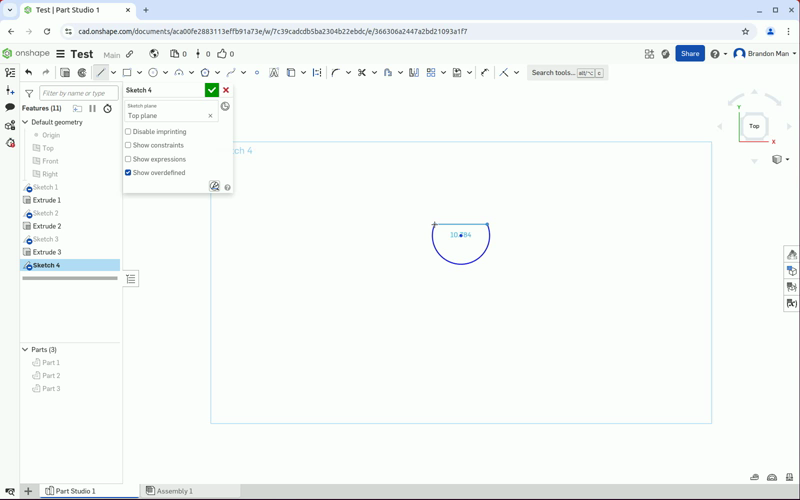
key_up(shift)
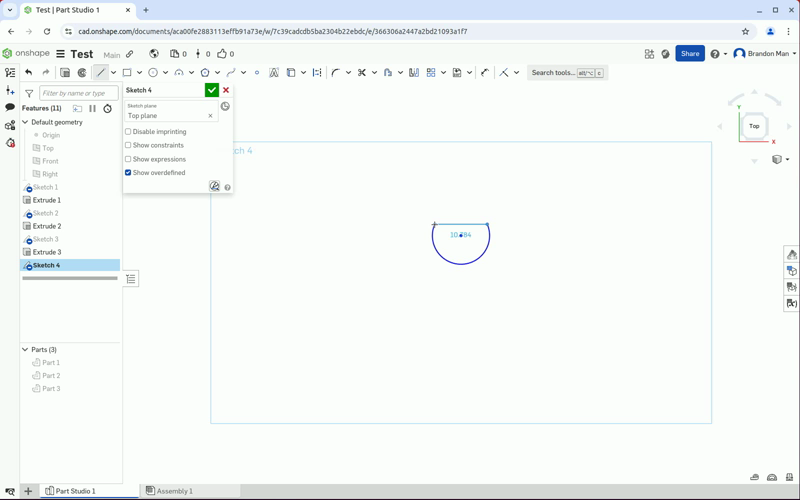
click(434, 224)
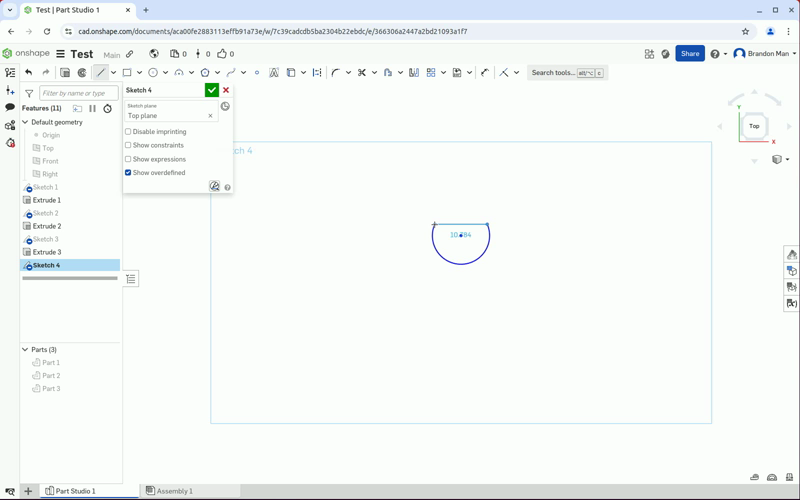
key(esc)
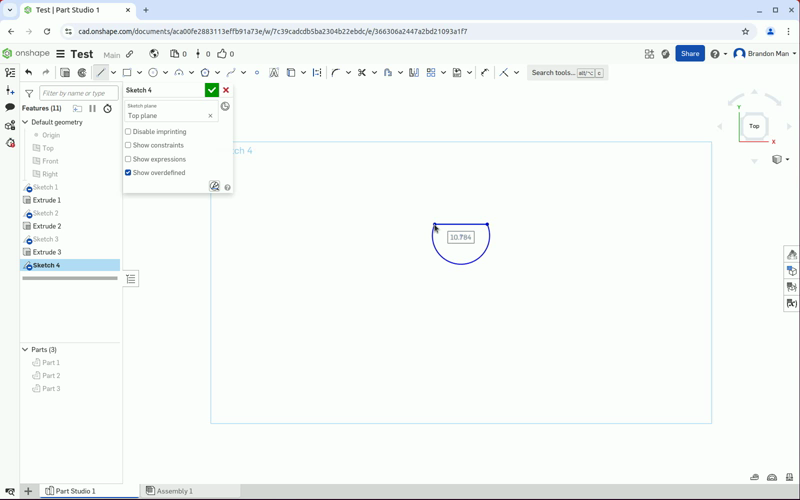
mouse_move(466, 226)
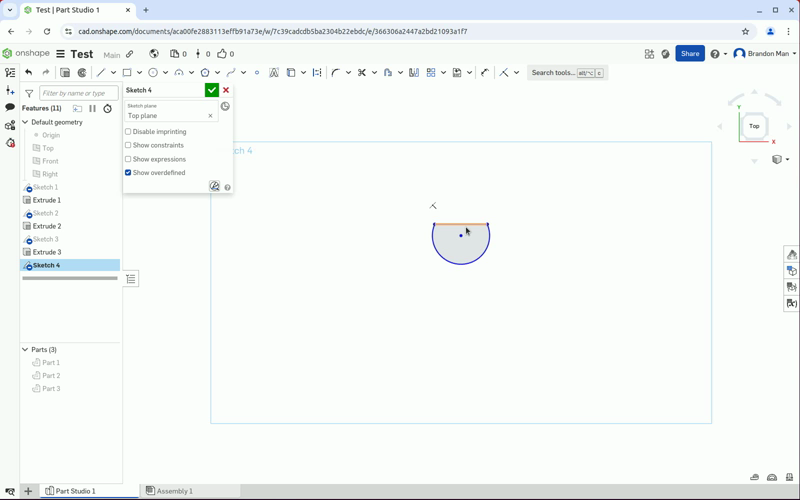
click(466, 226)
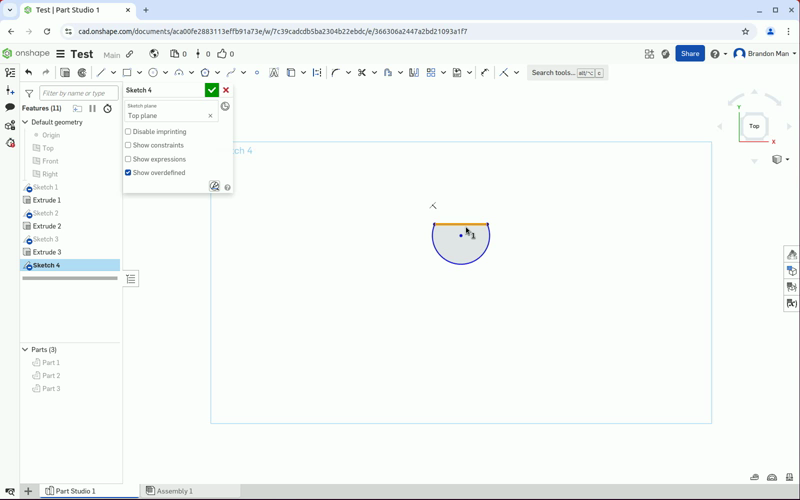
mouse_move(73, 352)
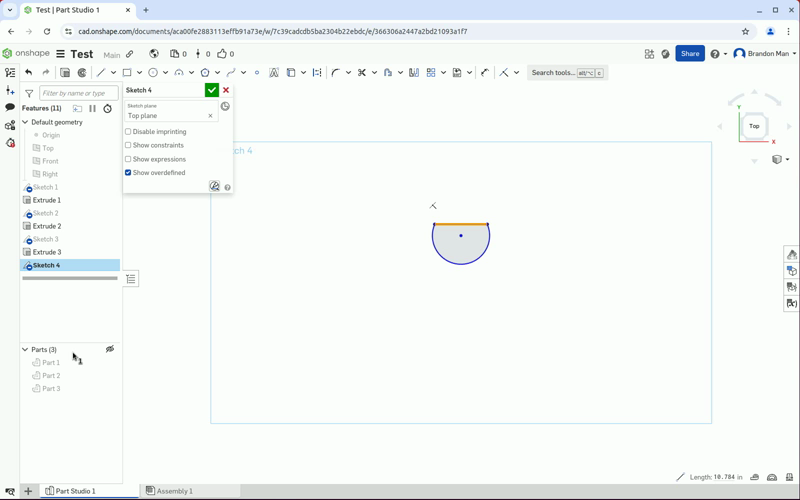
key(shift+y)
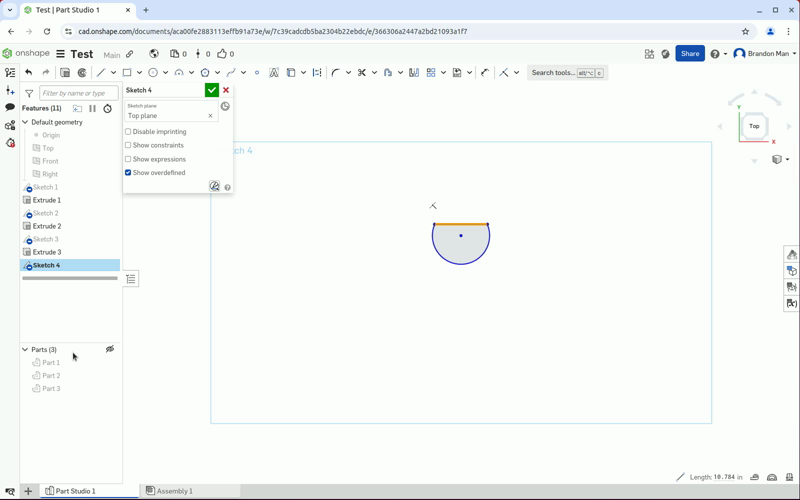
key(shift+e)
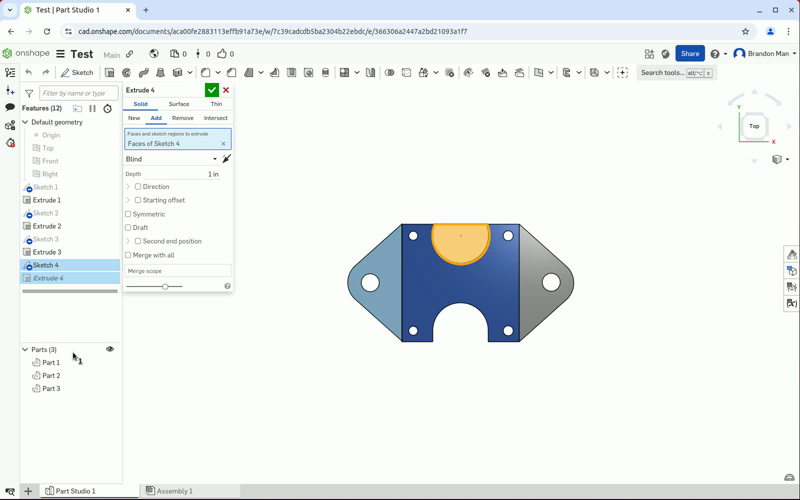
mouse_move(143, 106)
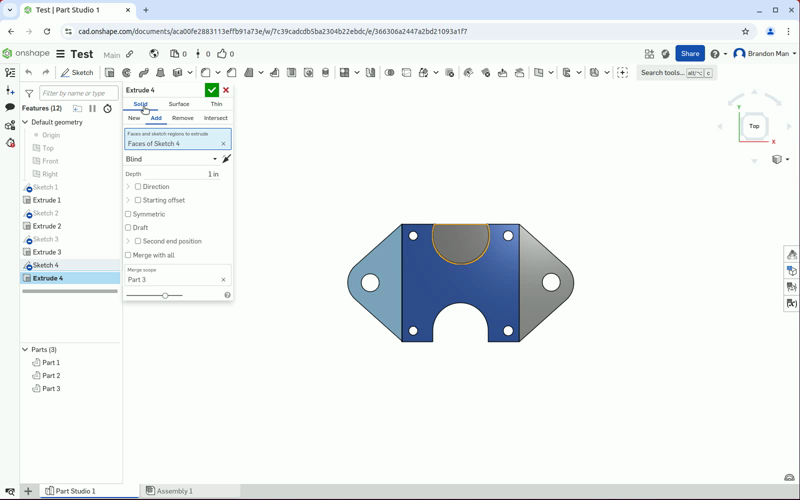
click(143, 106)
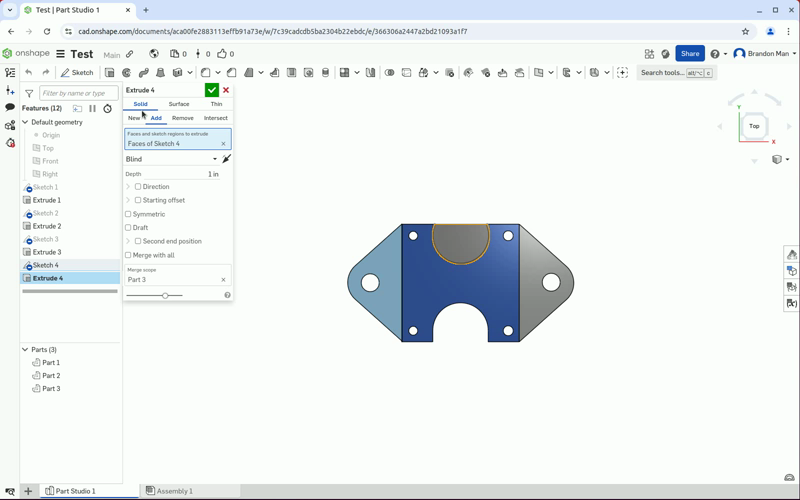
mouse_move(137, 120)
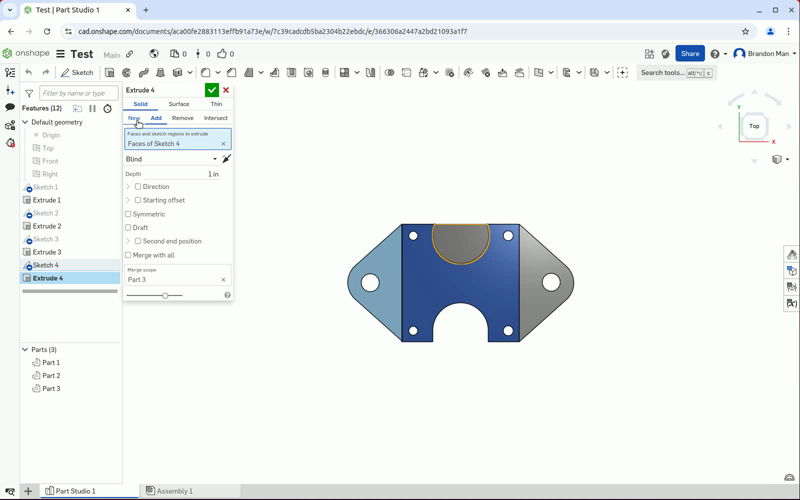
click(137, 120)
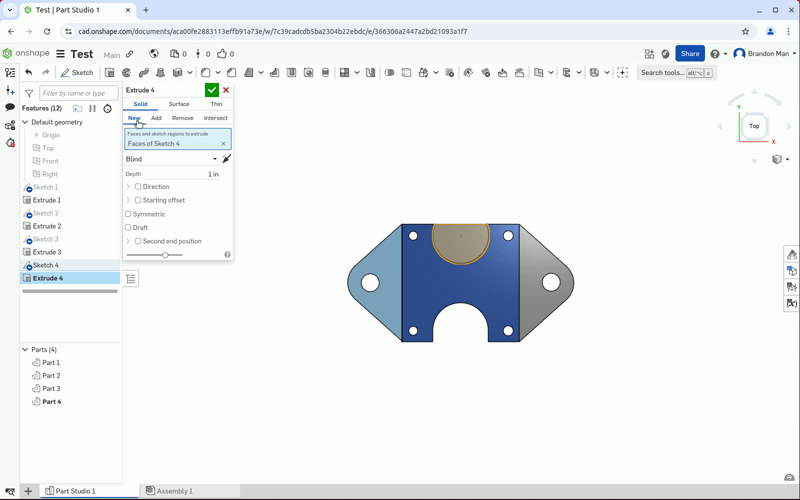
key(tab, 4)
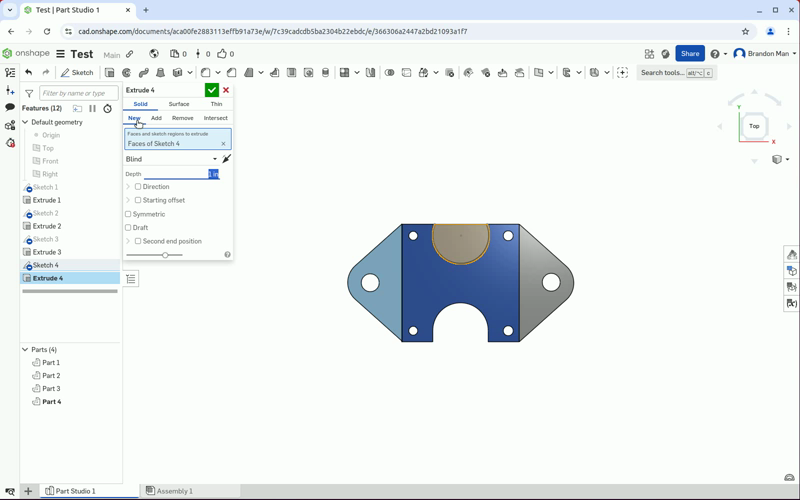
text(1.444)
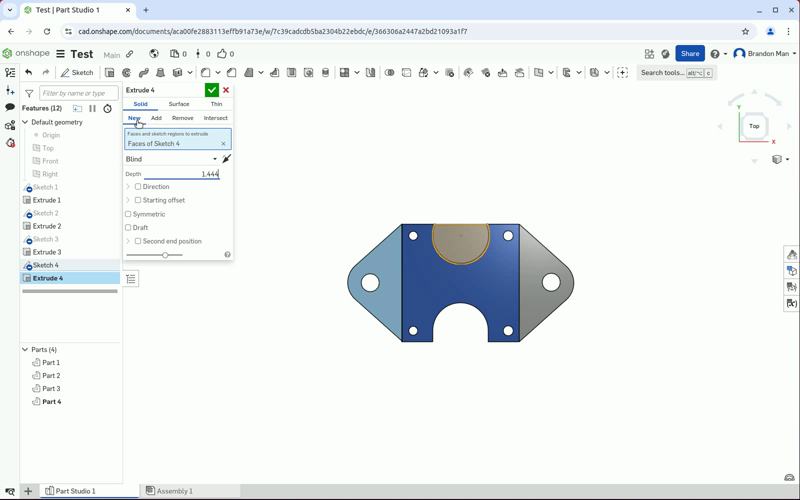
key(enter)
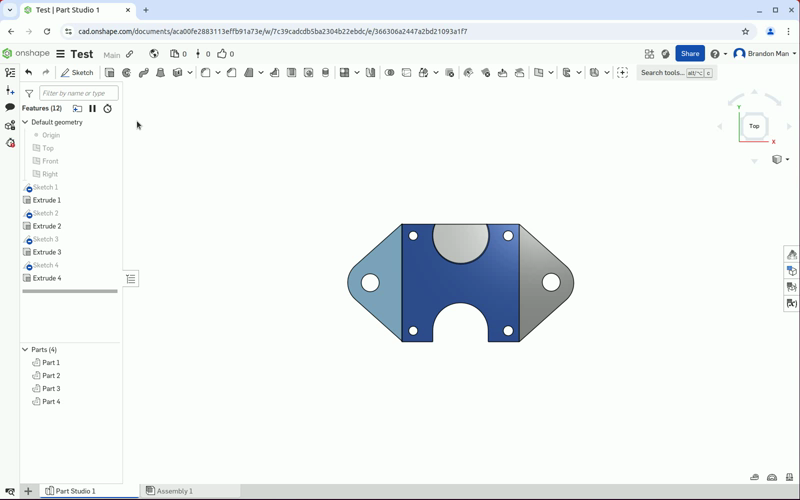
key(shift+h)
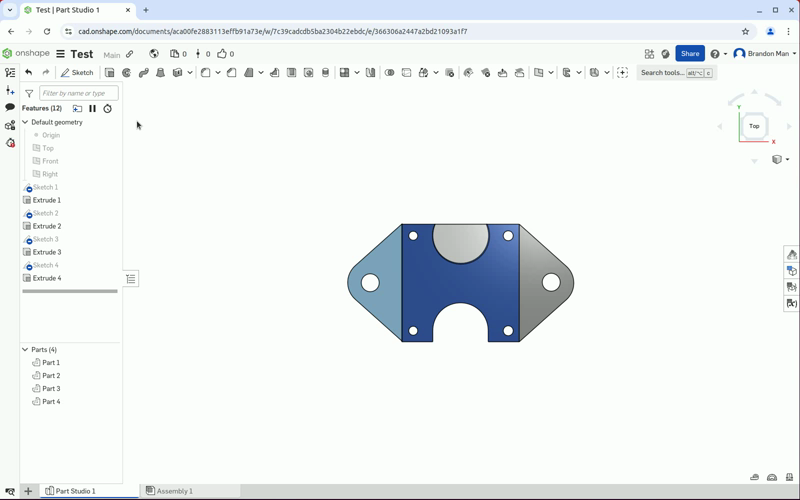
key(shift+h)
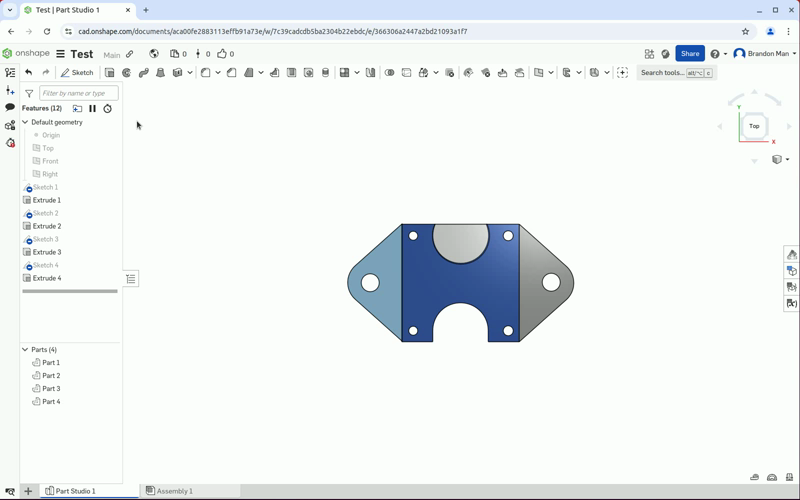
key(shift+7)
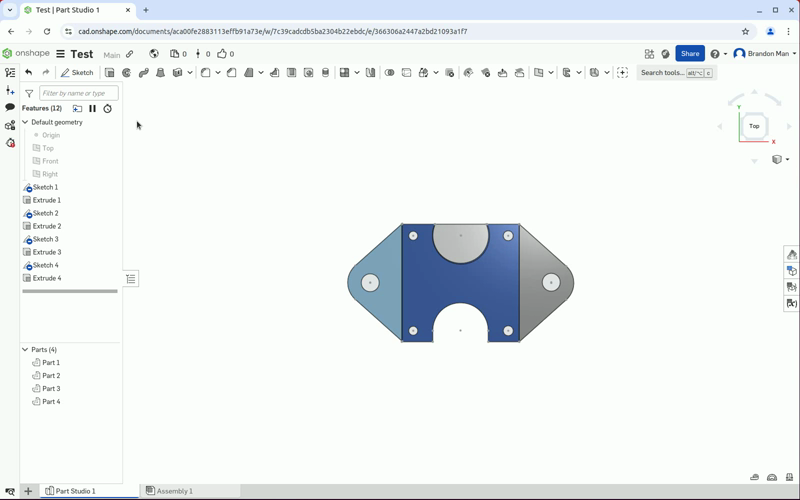
key(up, 3)
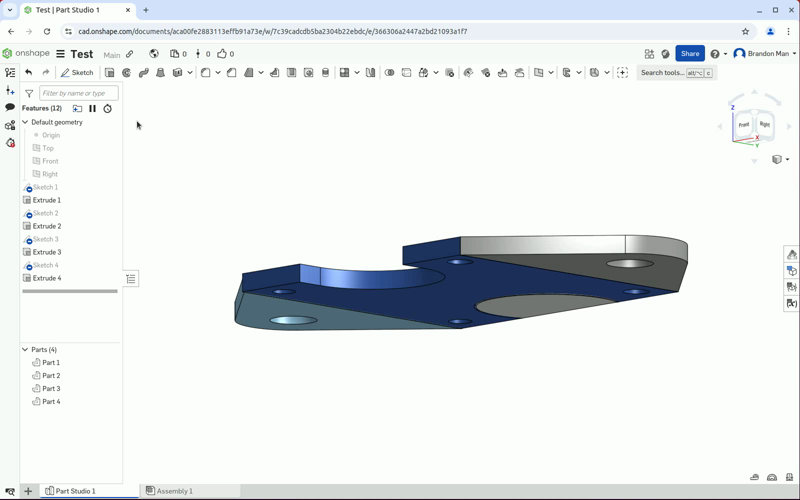
key(left, 3)
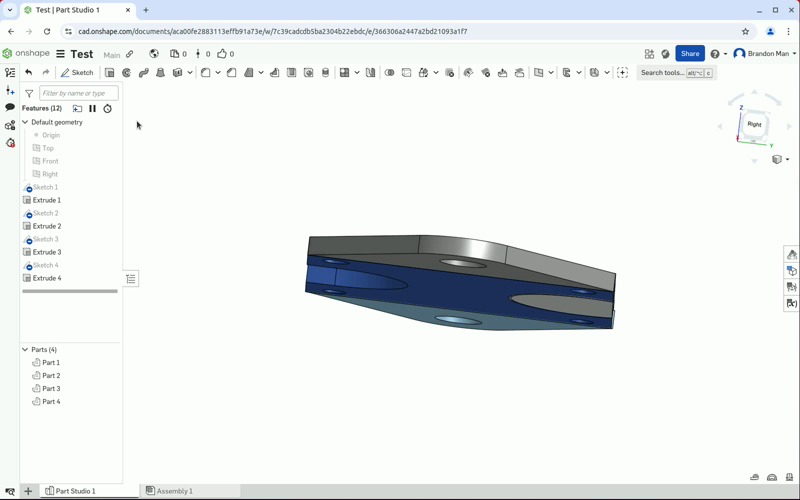
key(right, 3)
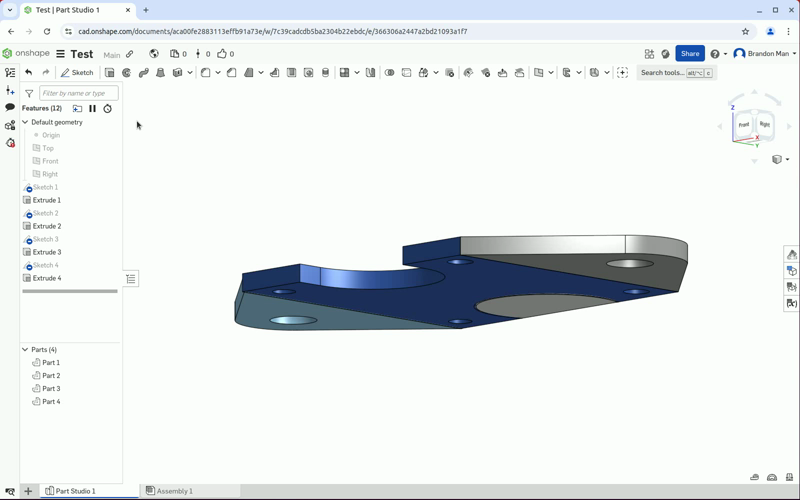
key(down, 3)
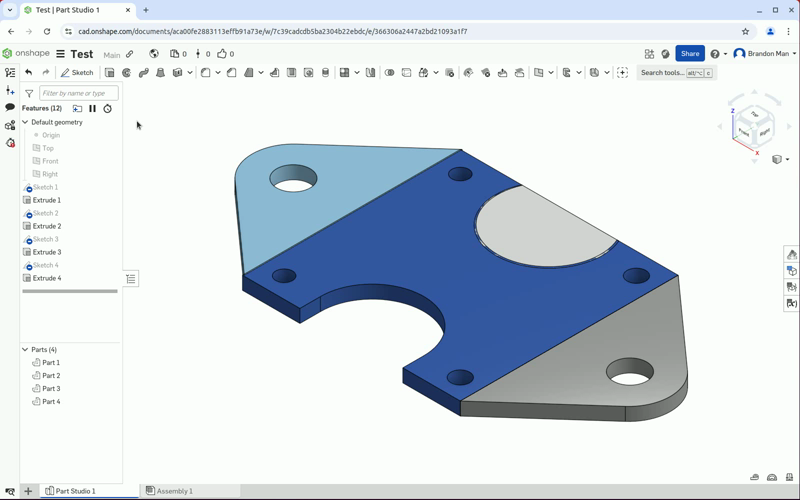
mouse_move(73, 189)
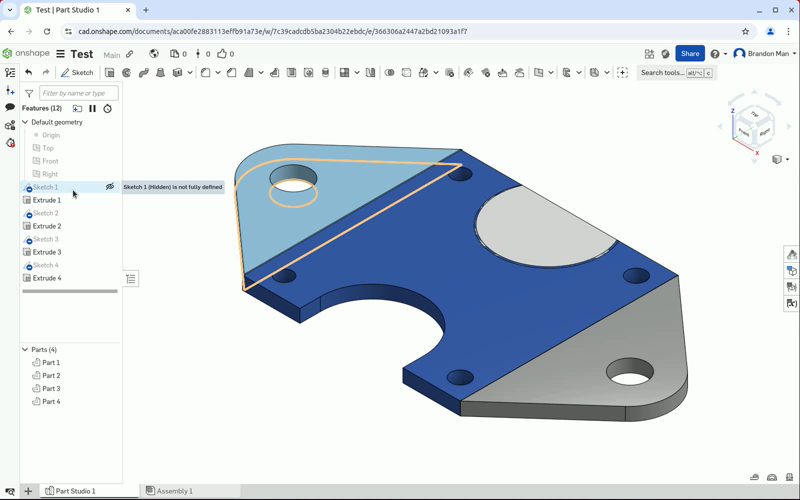
click(73, 189)